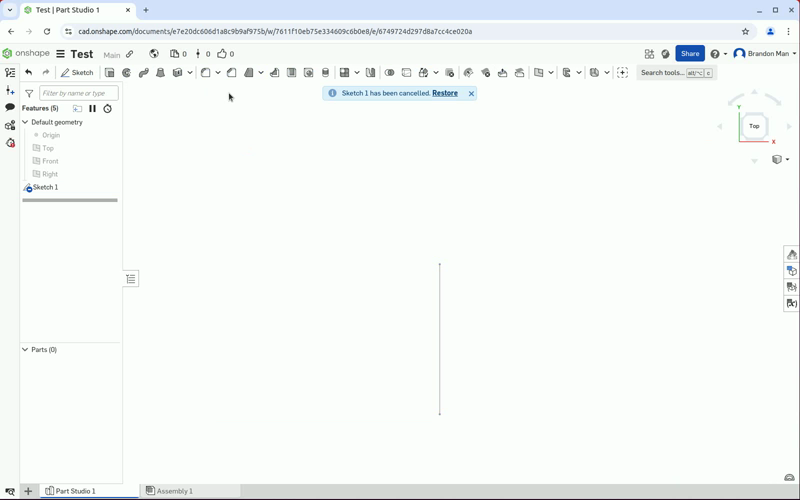
key(shift+h)
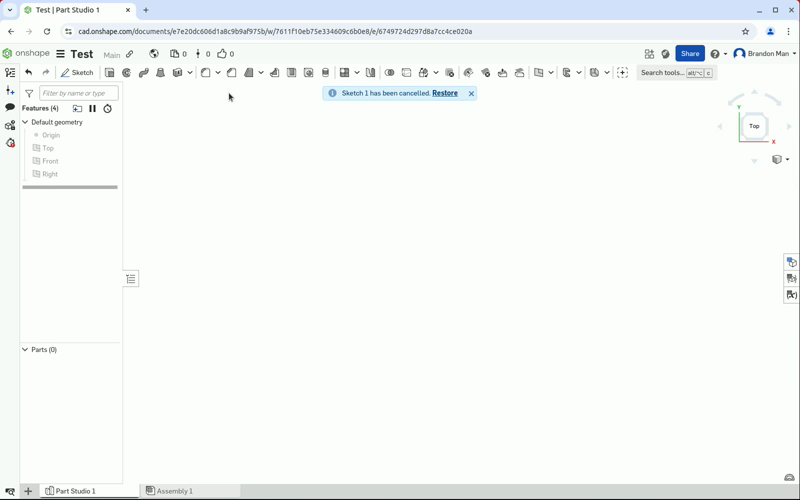
mouse_move(73, 352)
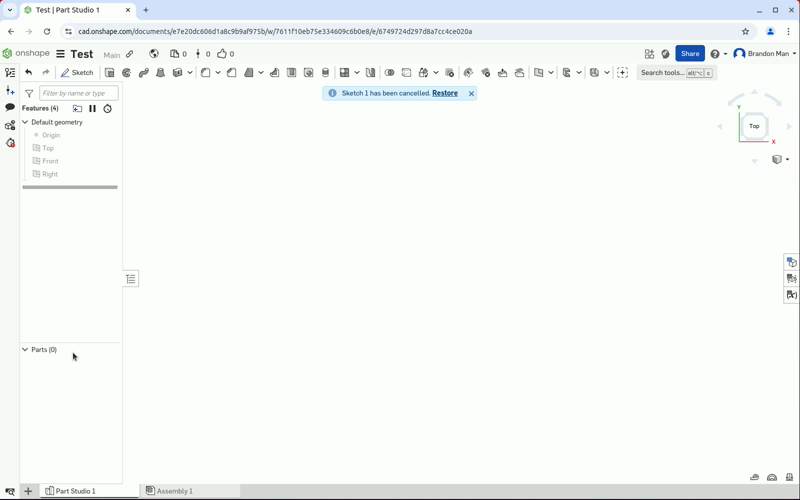
key(y)
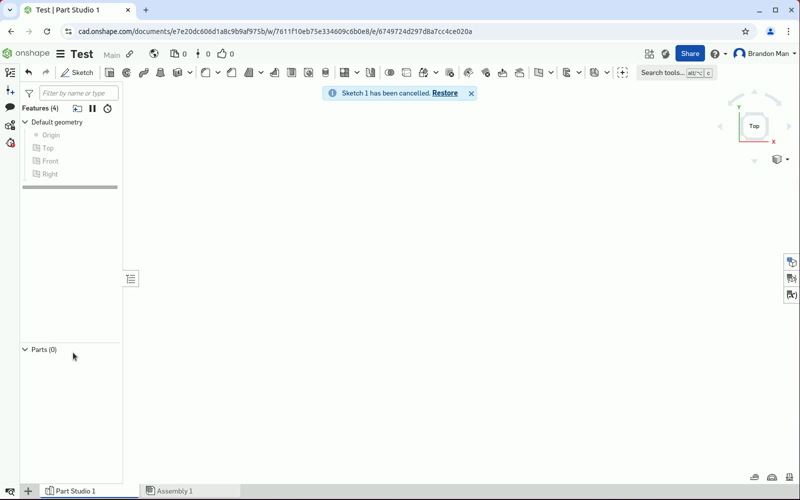
key(shift+p)
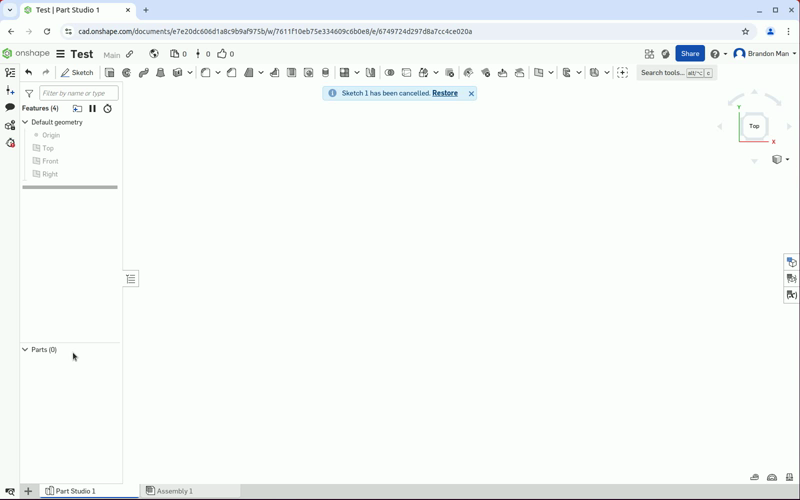
key(space)
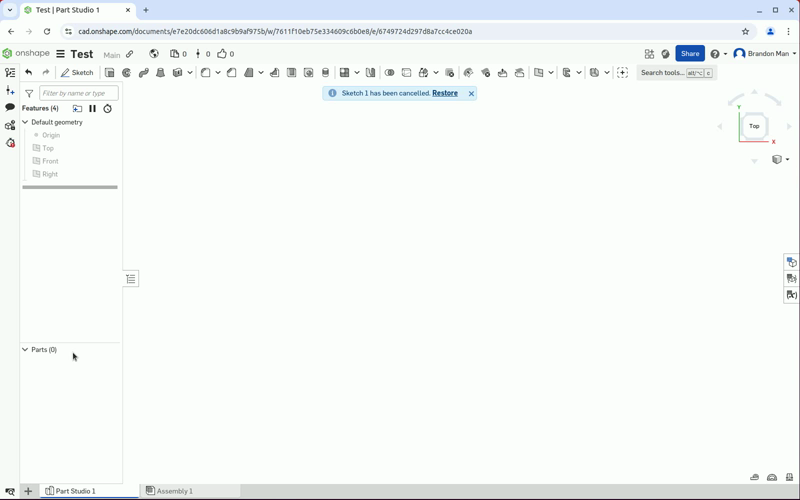
key_down(shift)
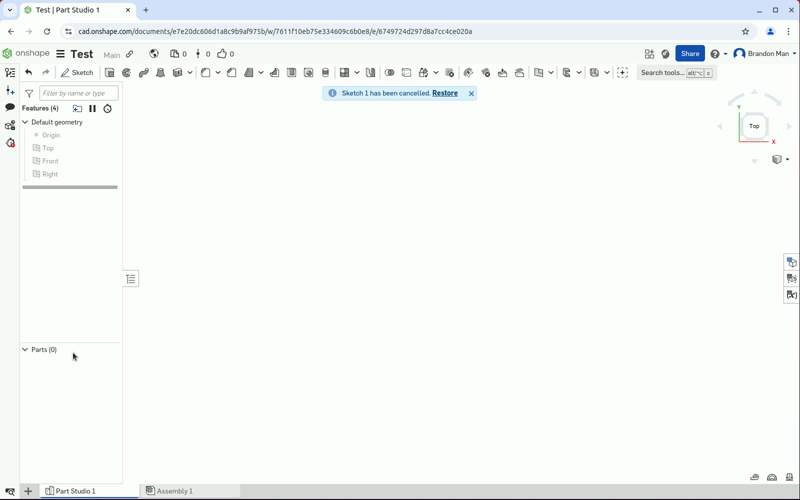
key(up)
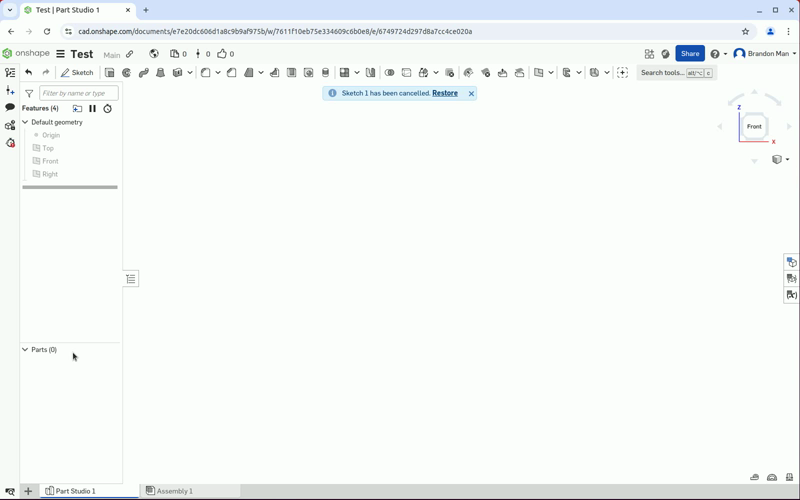
key_up(shift)
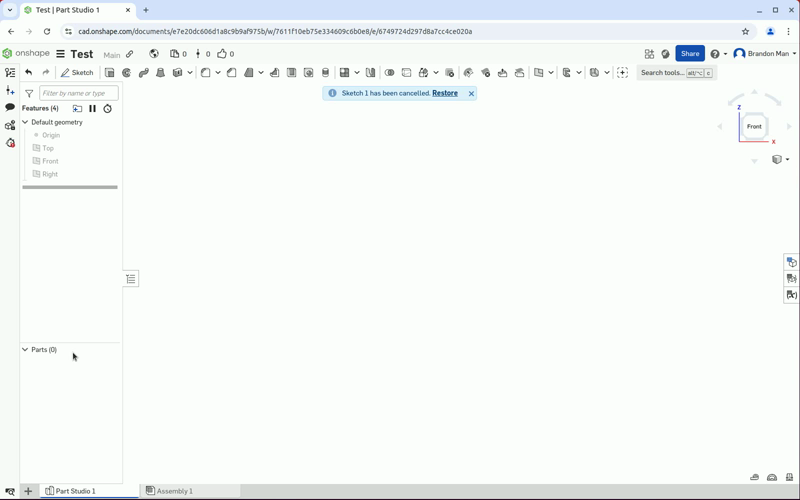
mouse_move(73, 352)
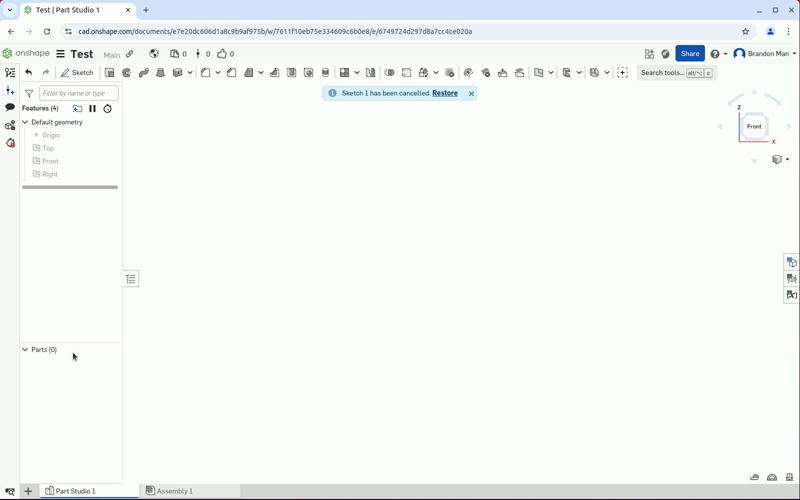
key(shift+y)
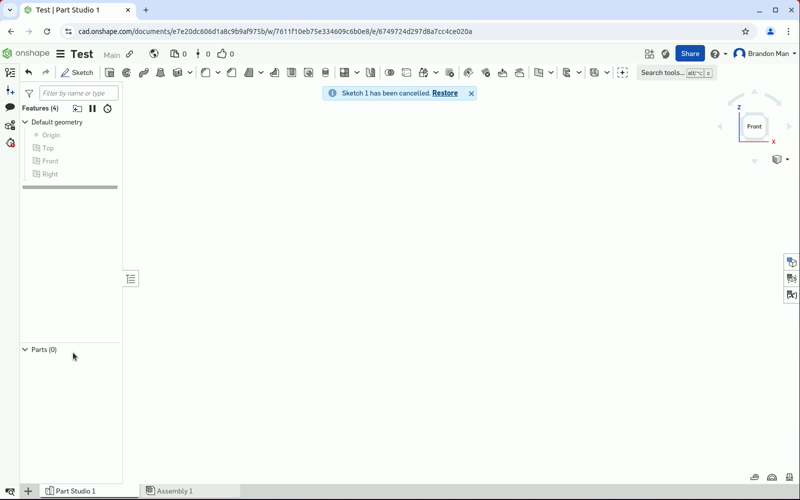
key(shift+s)
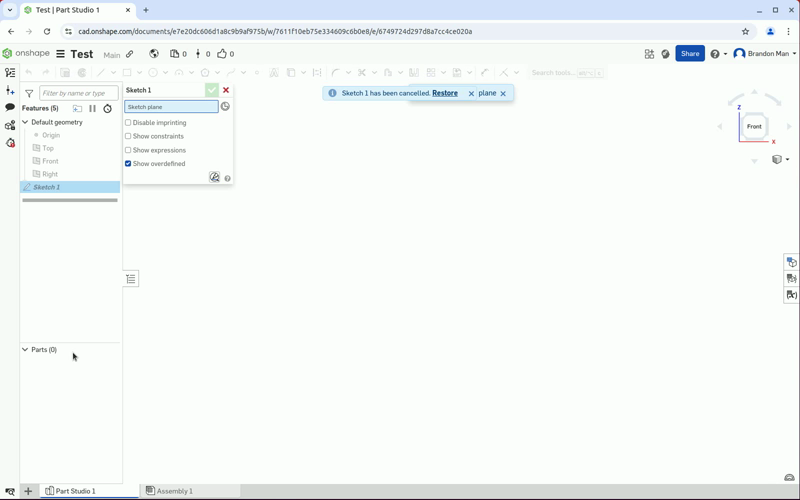
mouse_move(73, 163)
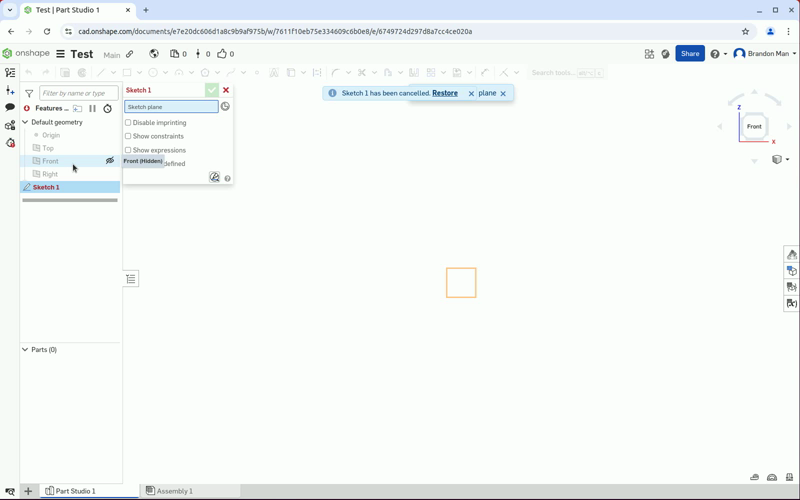
click(73, 163)
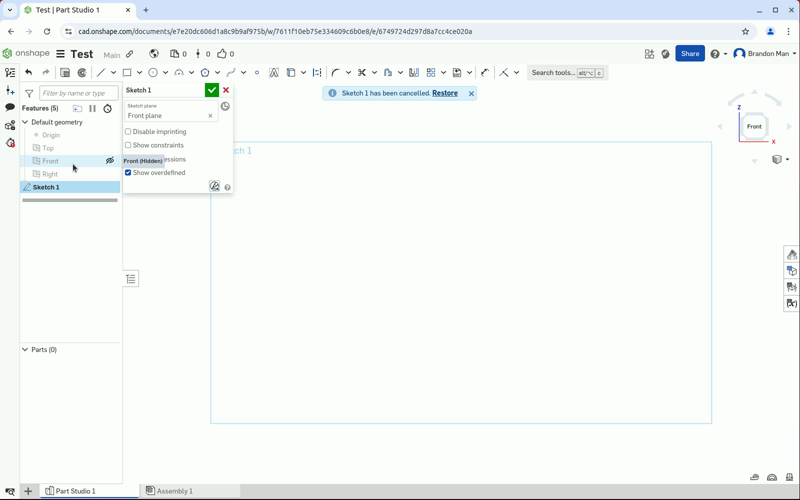
mouse_move(73, 352)
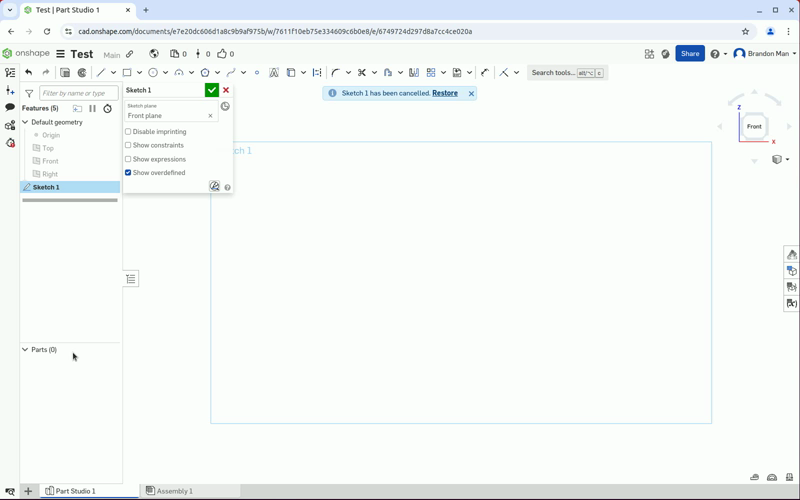
key(y)
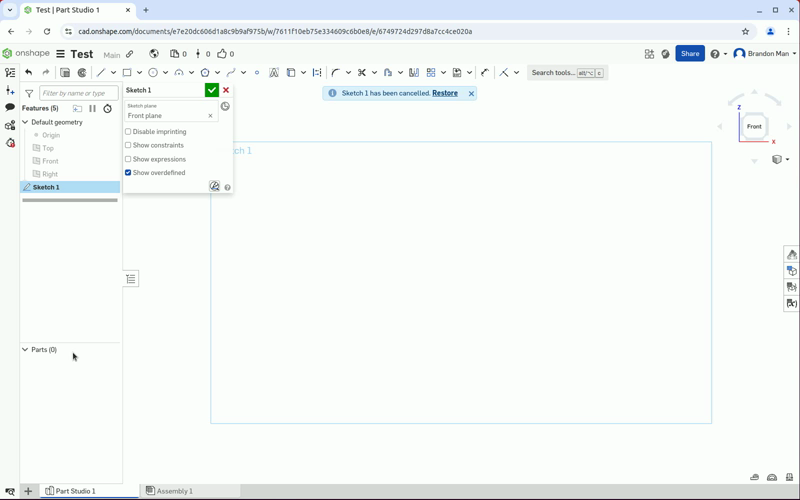
key(l)
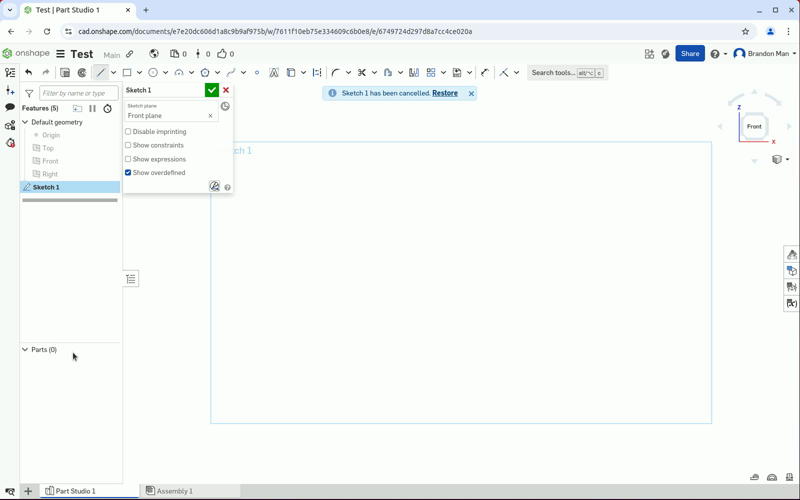
key_down(shift)
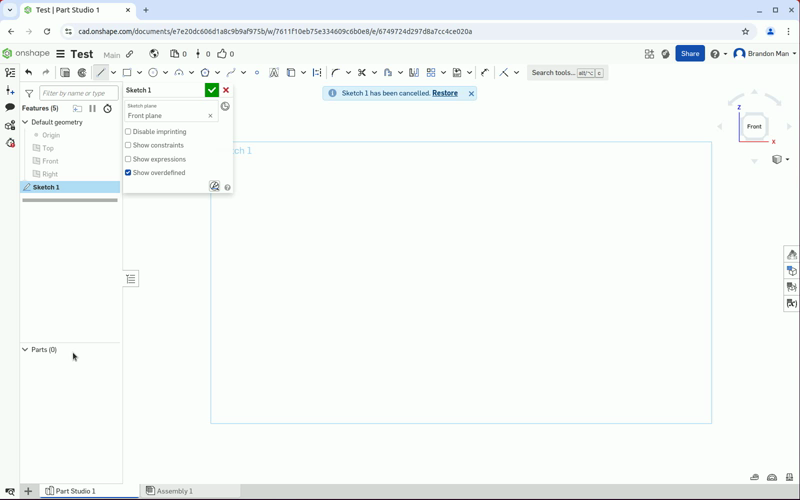
mouse_move(384, 363)
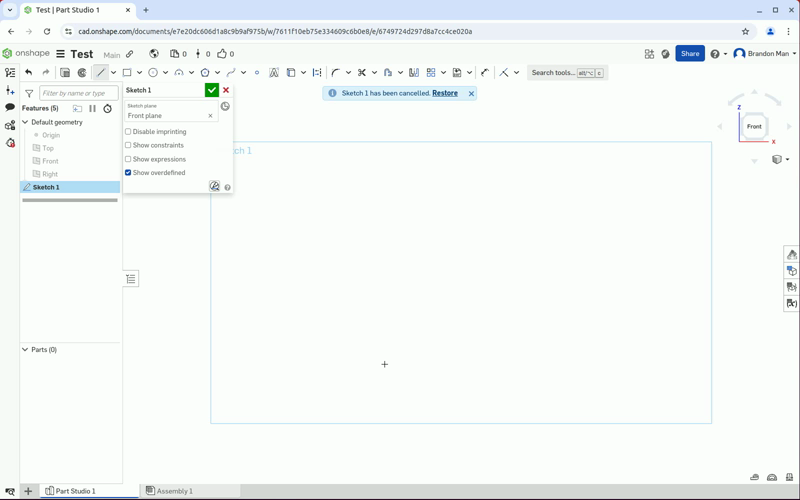
click(384, 363)
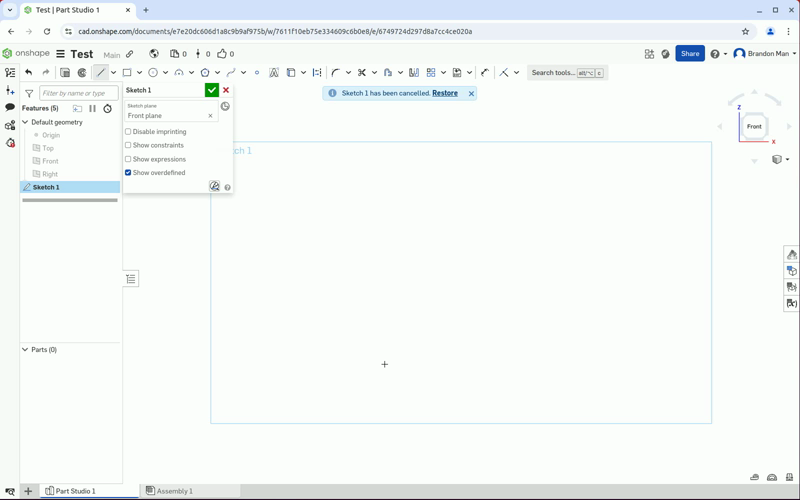
key_up(shift)
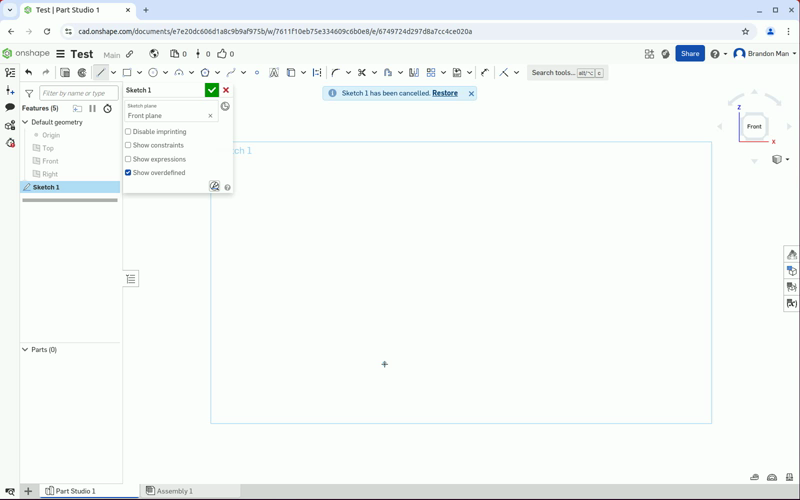
key_down(shift)
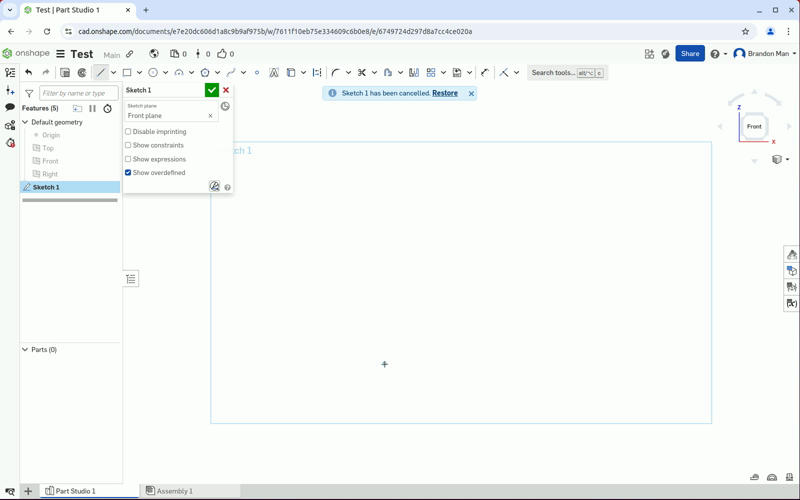
mouse_move(414, 363)
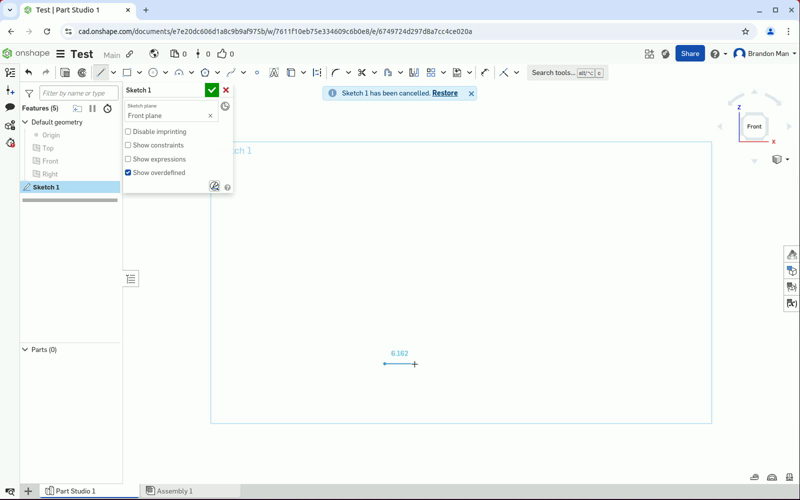
mouse_move(398, 372)
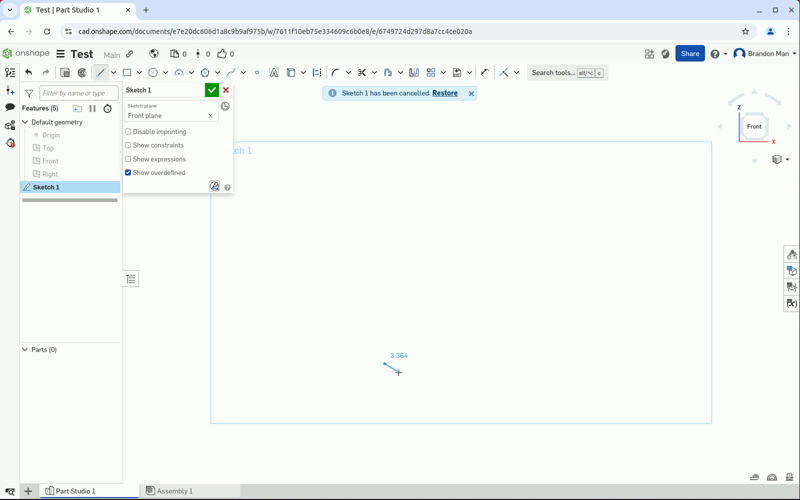
click(398, 372)
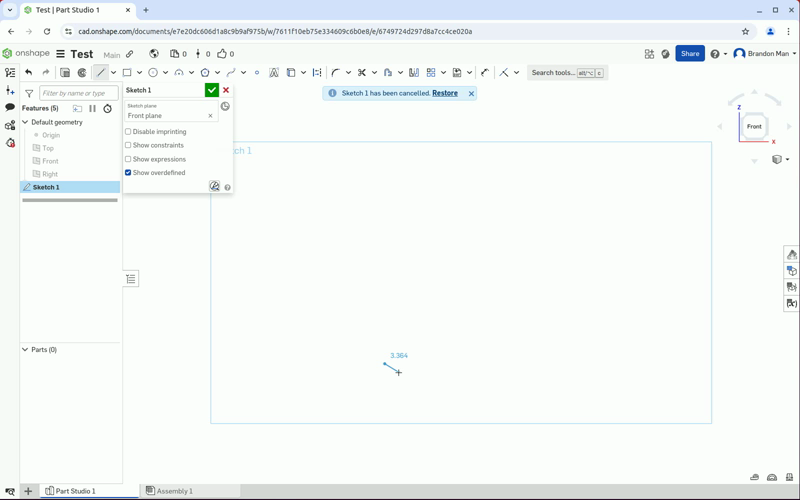
key_up(shift)
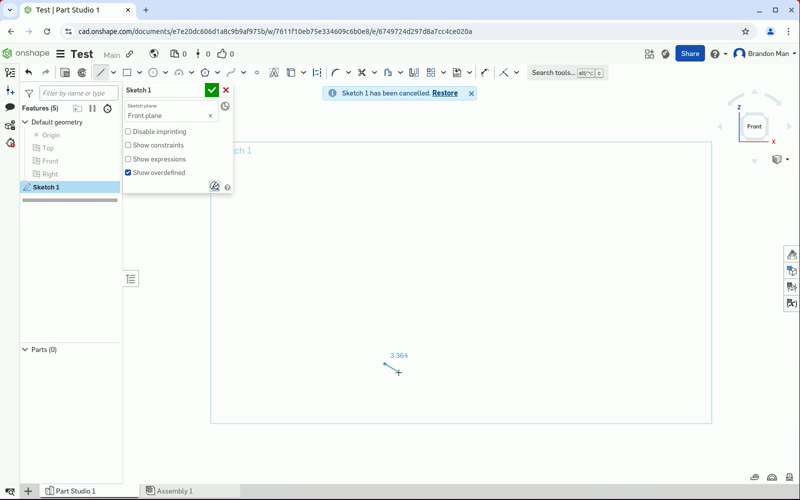
key_down(shift)
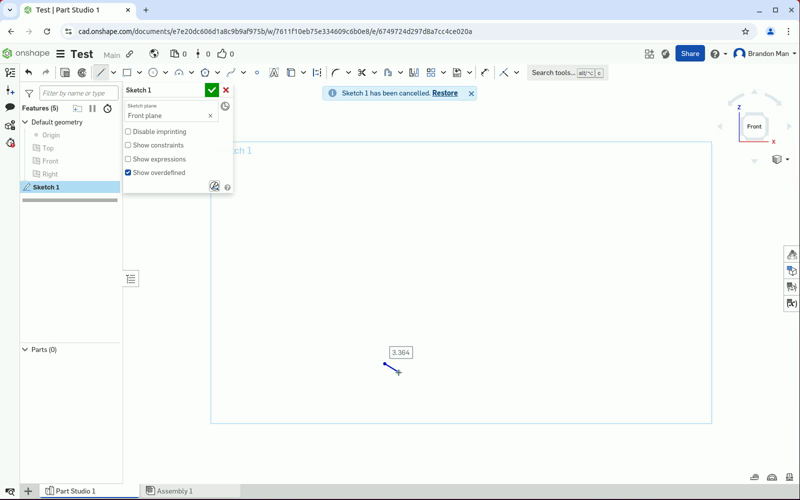
mouse_move(398, 260)
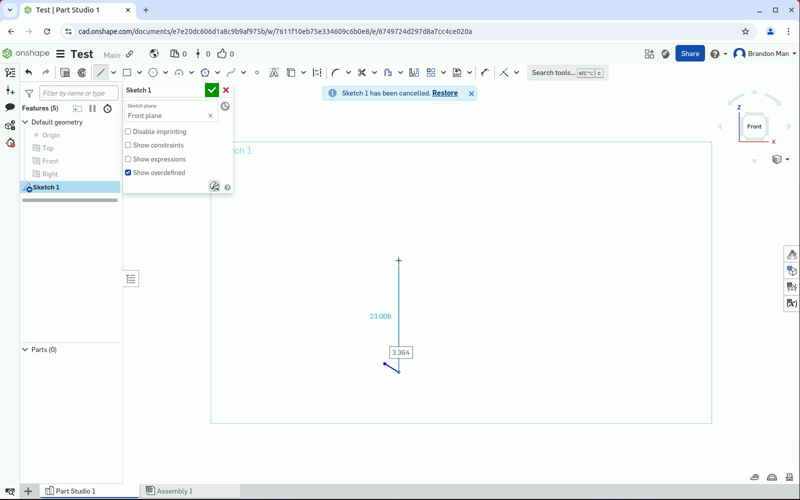
click(398, 260)
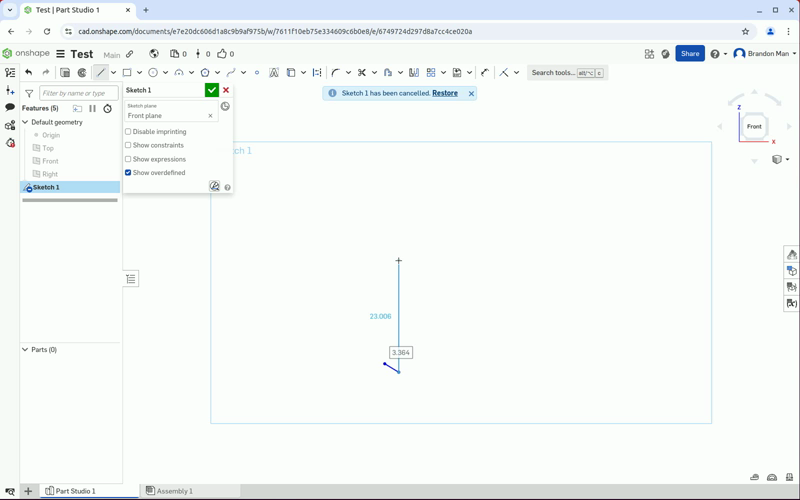
key_up(shift)
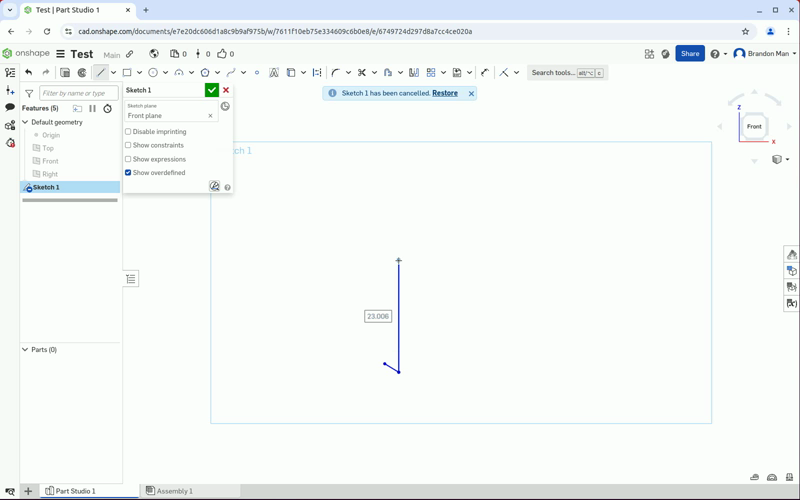
key_down(shift)
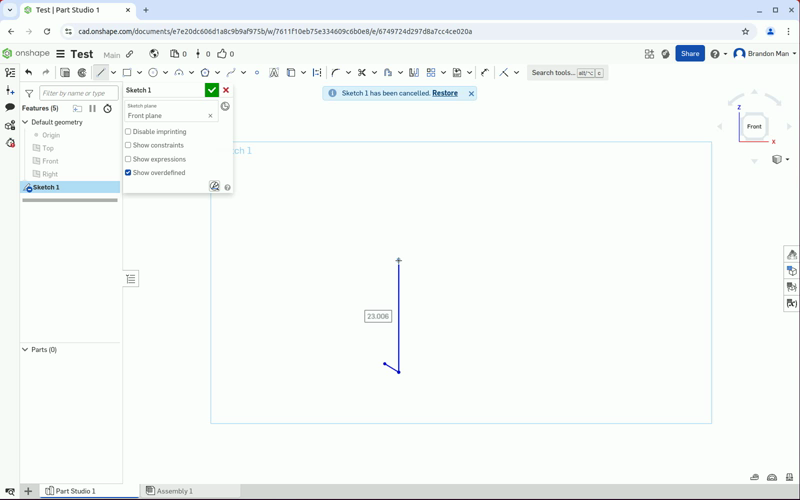
mouse_move(428, 260)
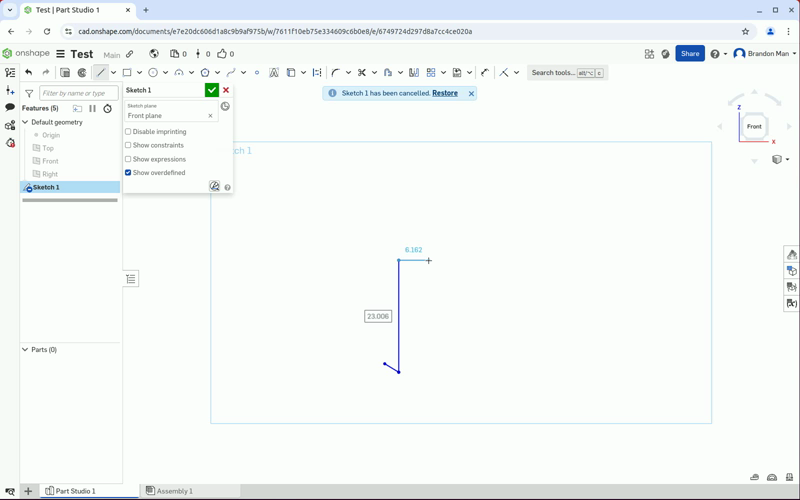
mouse_move(429, 268)
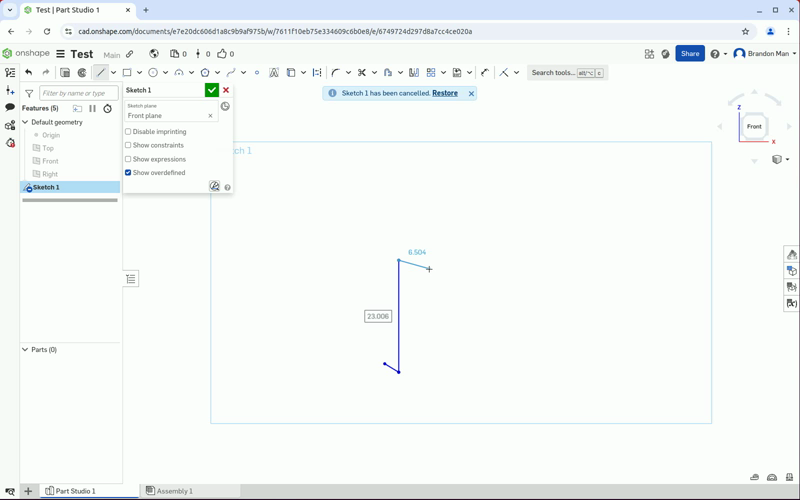
click(429, 268)
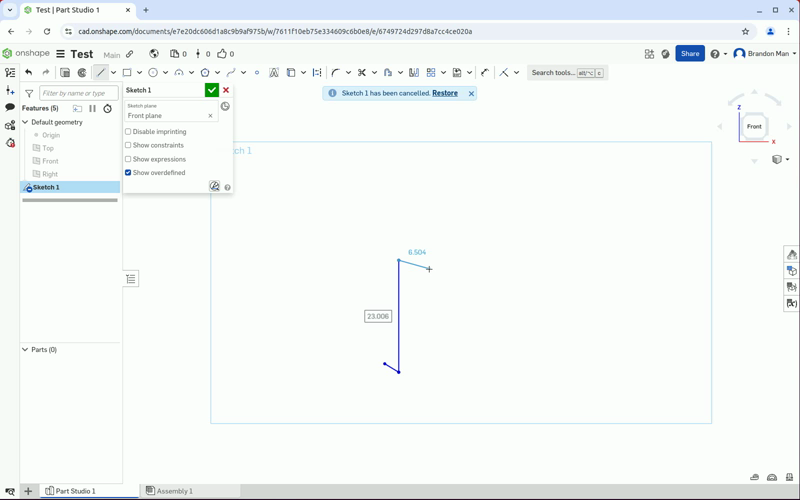
key_up(shift)
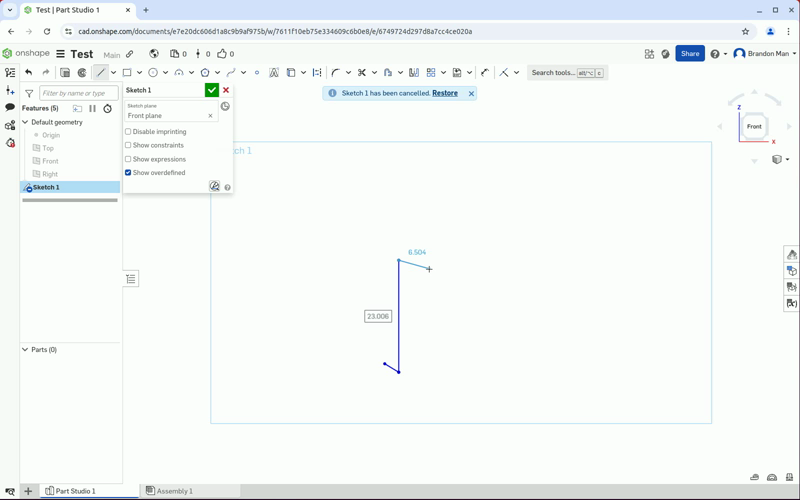
key_down(shift)
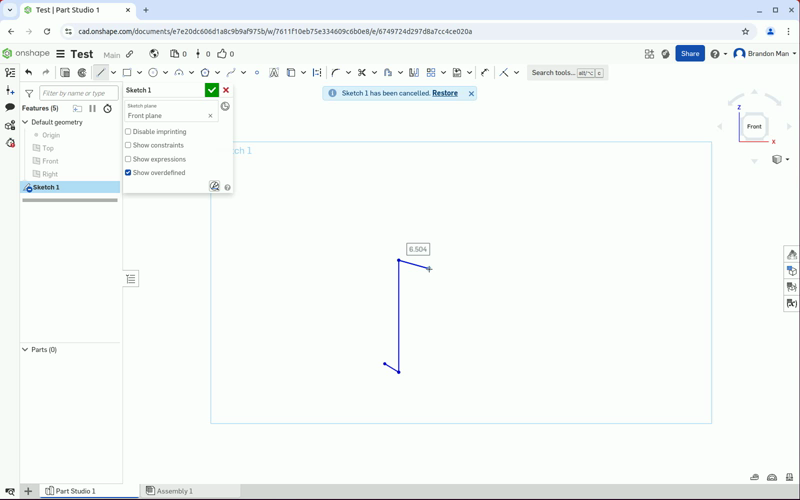
mouse_move(459, 268)
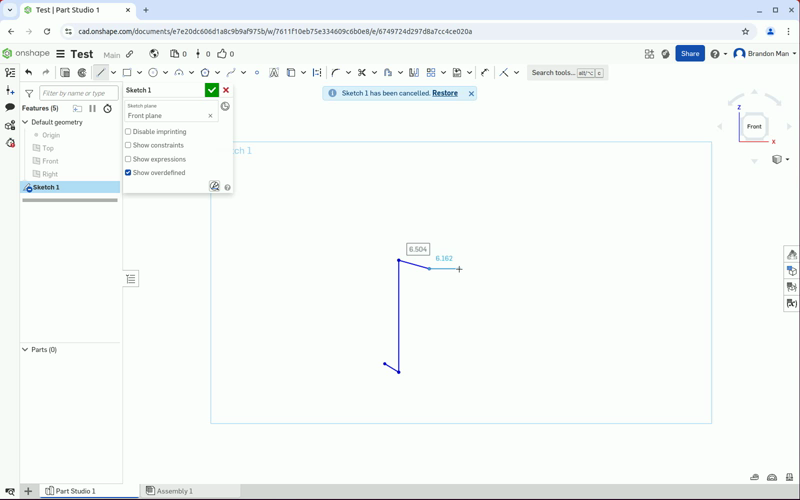
mouse_move(429, 300)
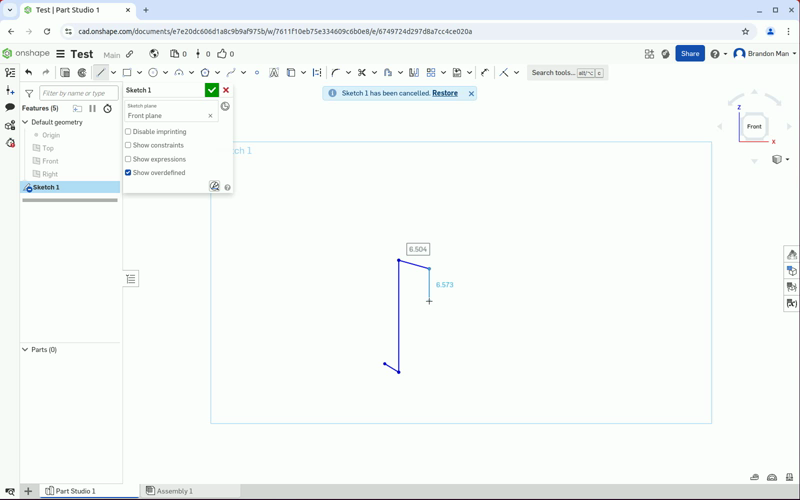
click(429, 300)
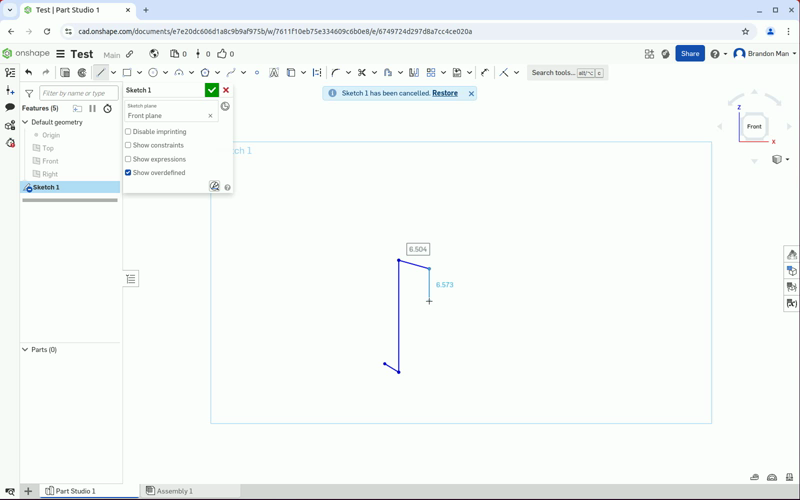
key_up(shift)
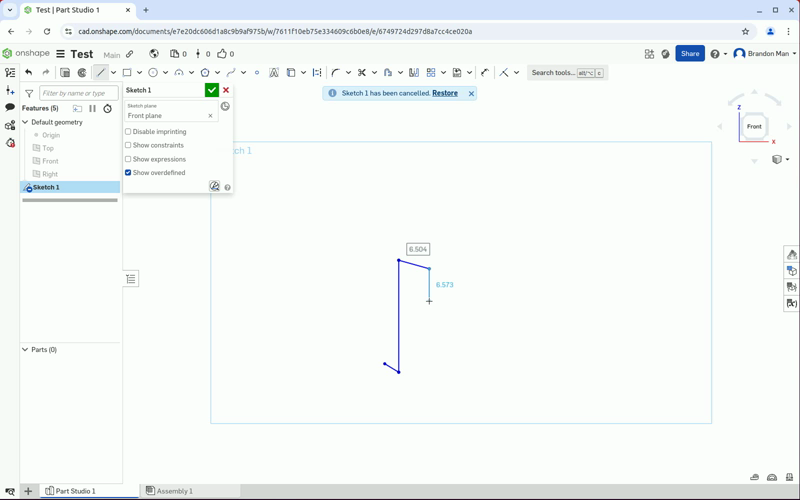
key_down(shift)
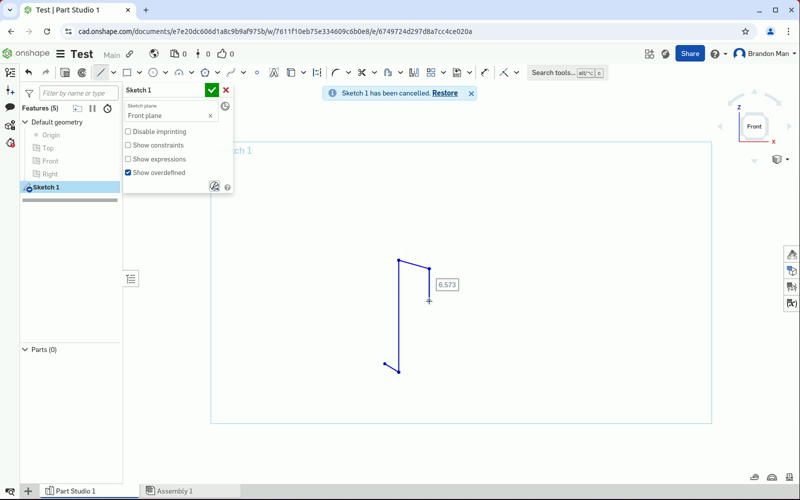
mouse_move(459, 300)
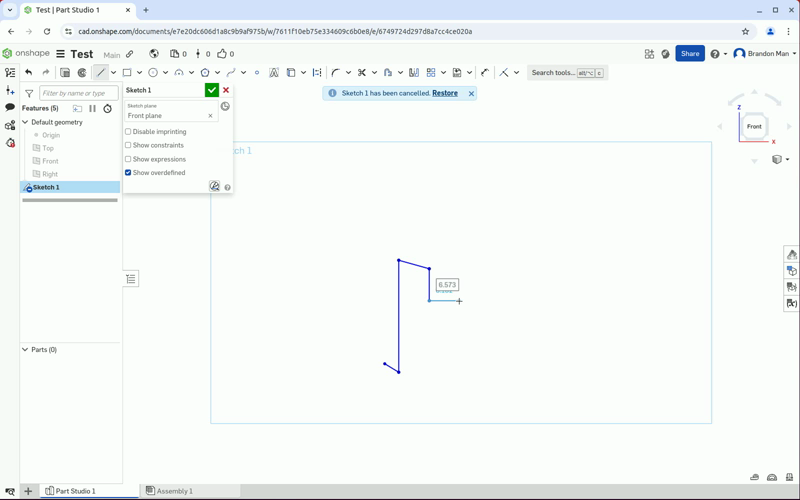
mouse_move(453, 300)
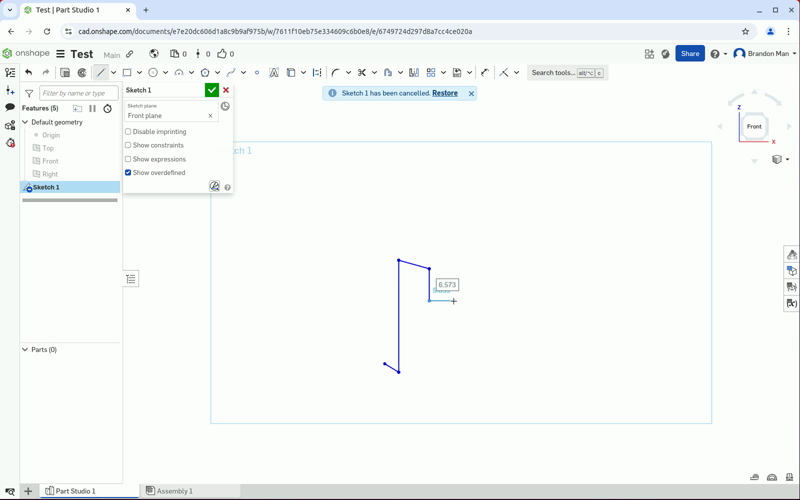
click(453, 300)
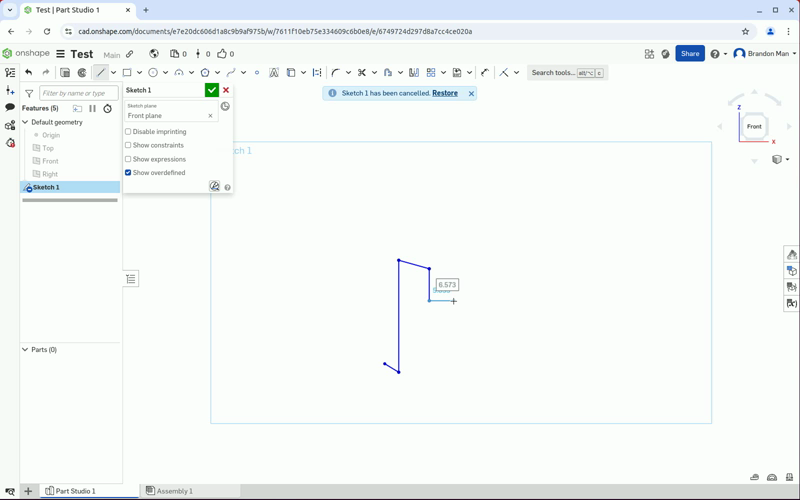
key_up(shift)
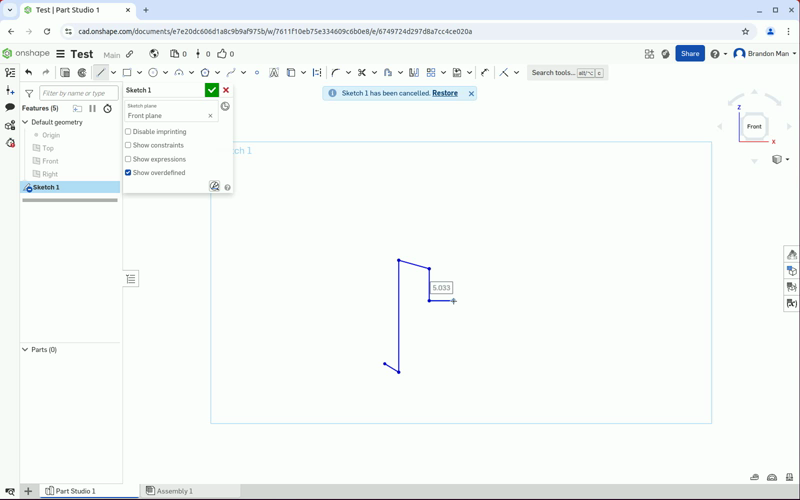
key_down(shift)
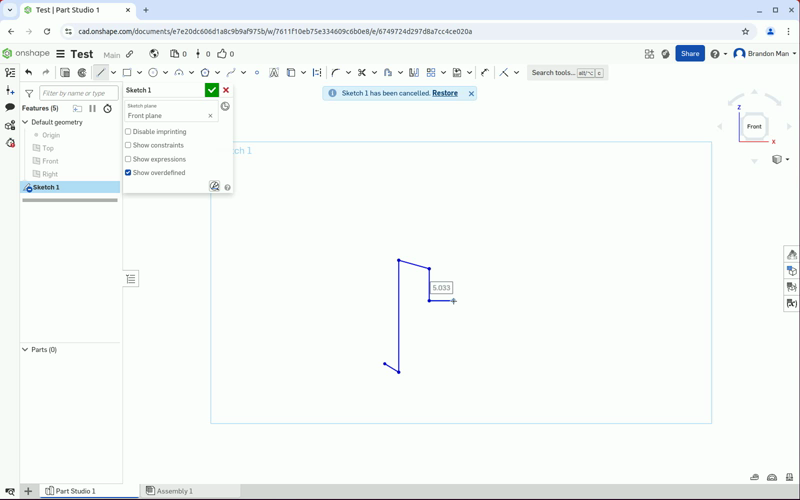
mouse_move(483, 300)
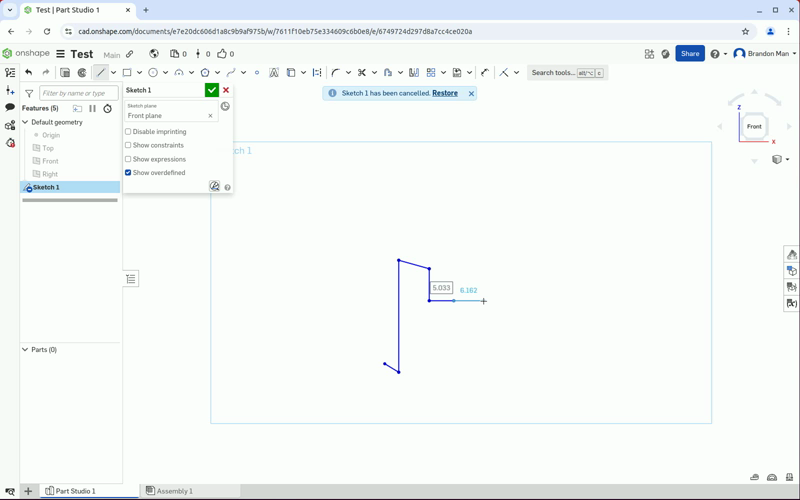
mouse_move(453, 260)
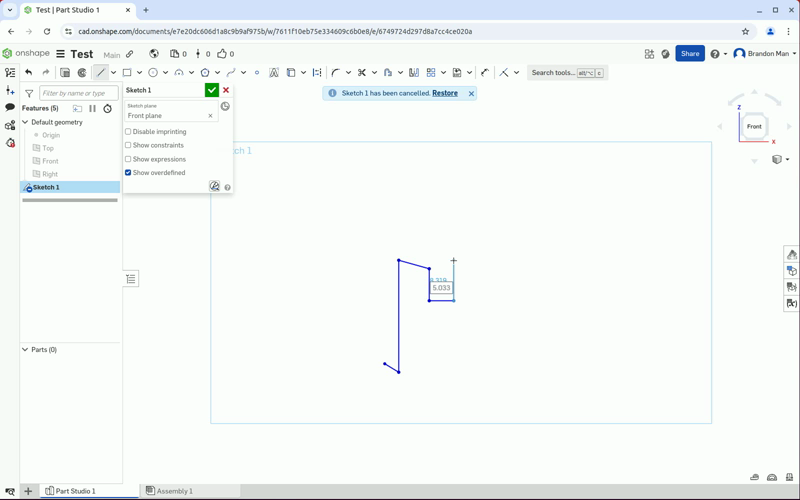
click(453, 260)
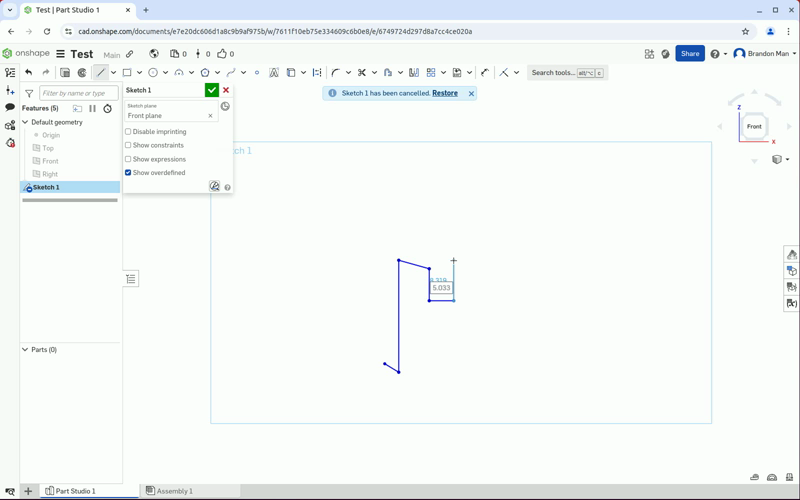
key_up(shift)
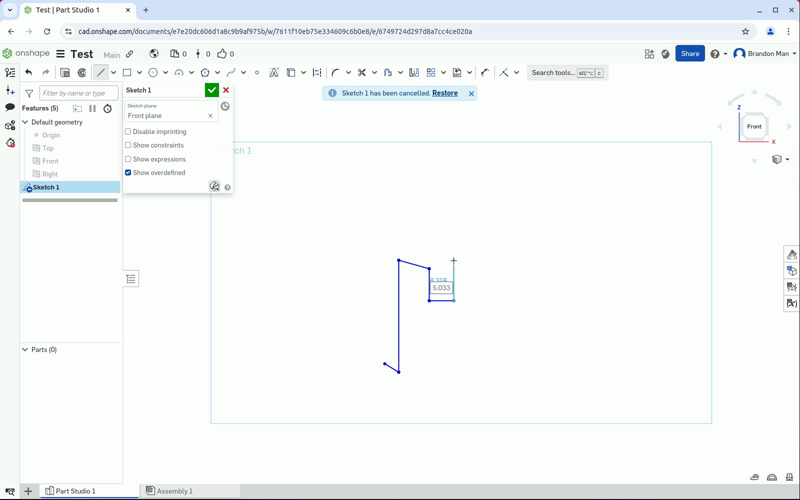
key_down(shift)
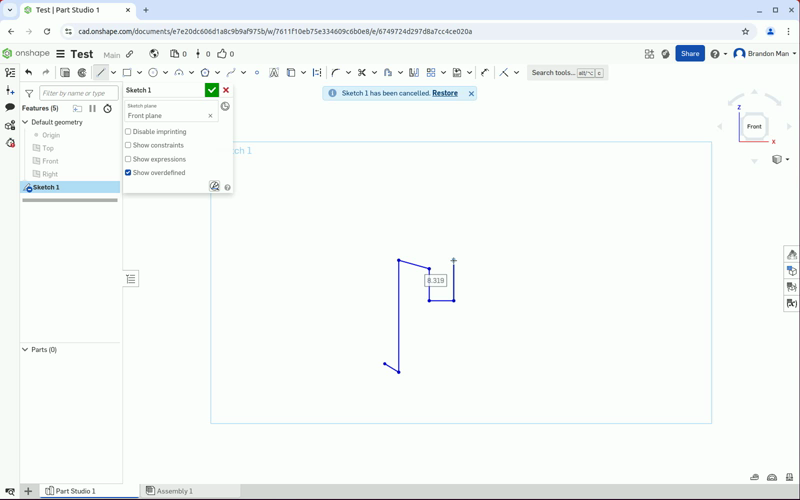
mouse_move(524, 203)
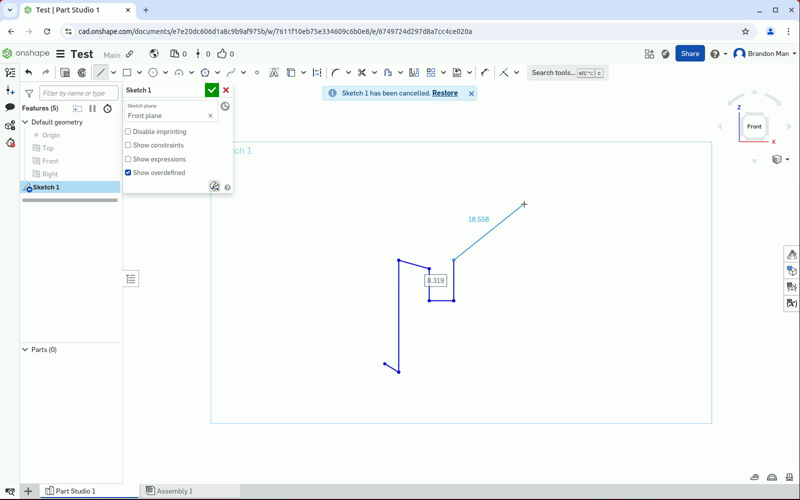
click(524, 203)
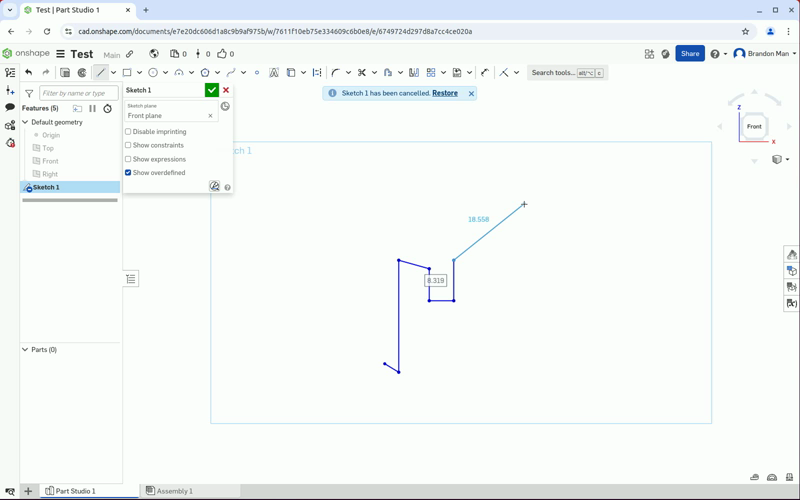
key_up(shift)
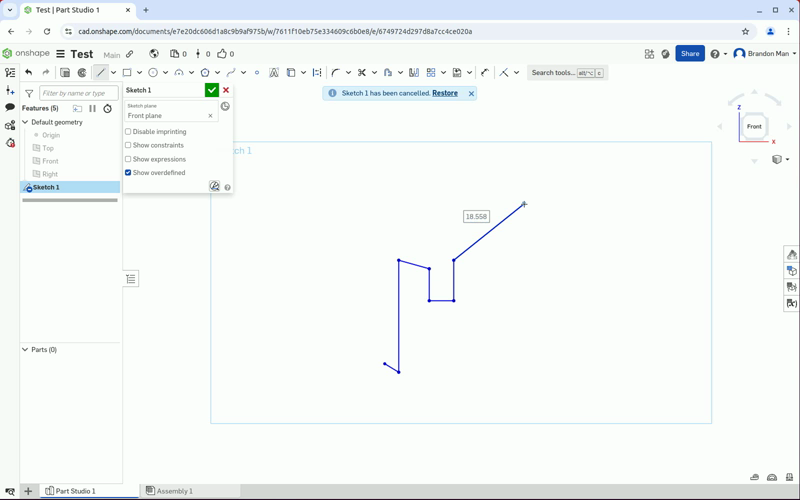
key_down(shift)
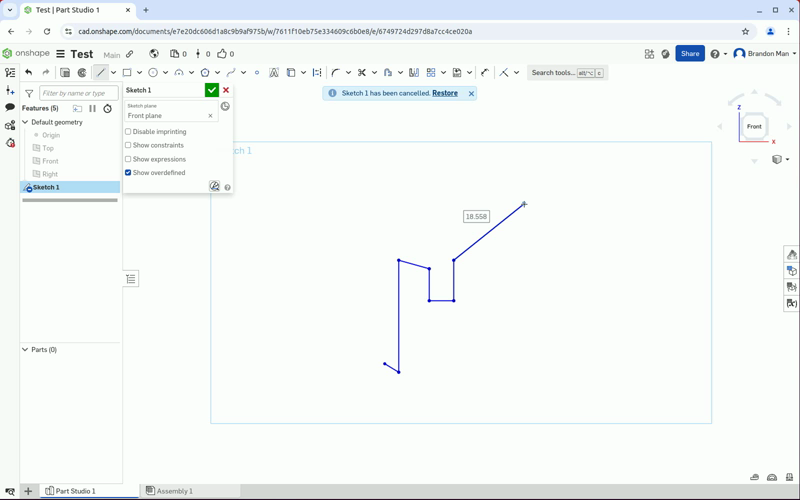
mouse_move(459, 171)
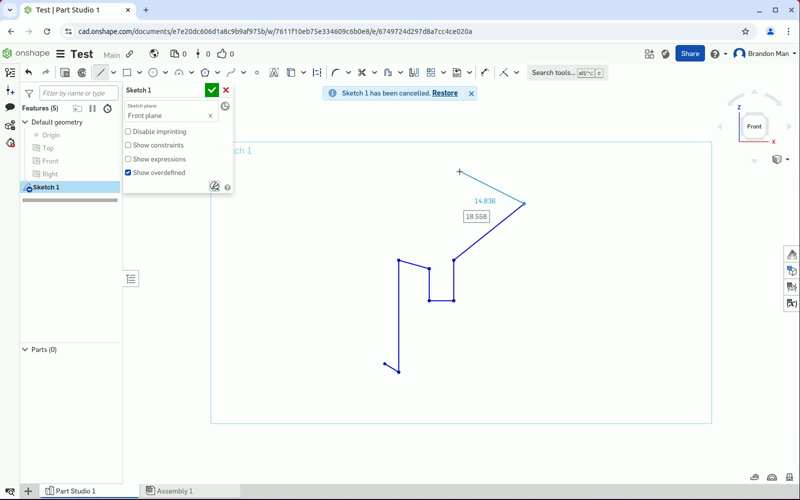
click(459, 171)
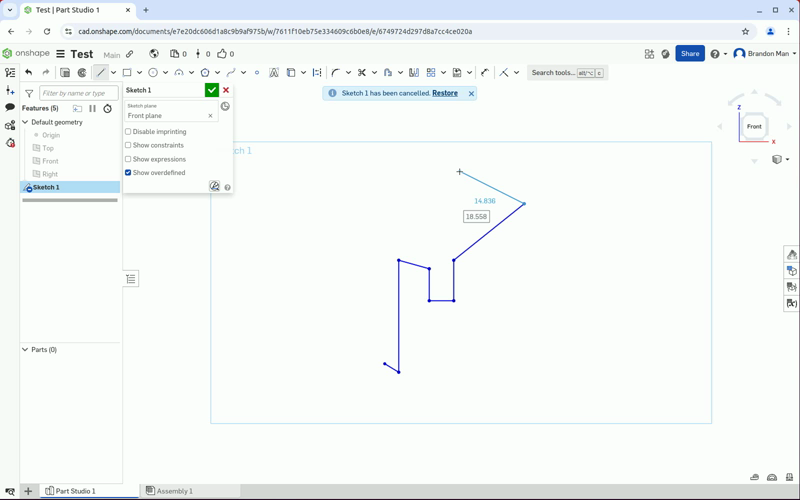
key_up(shift)
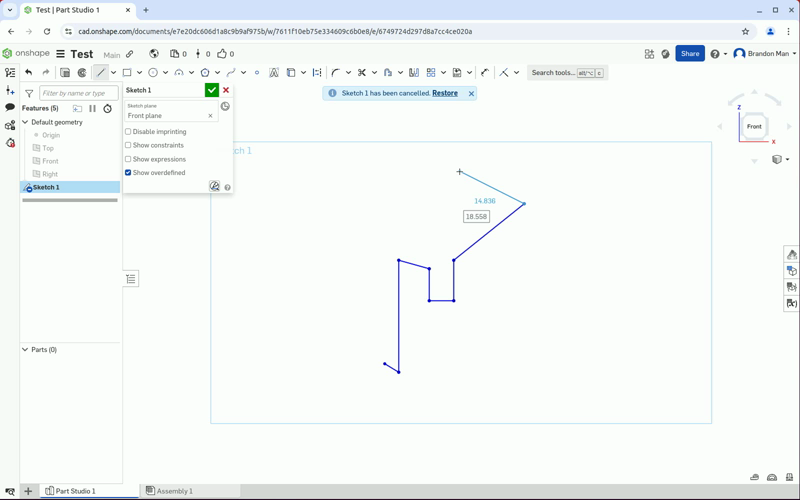
key_down(shift)
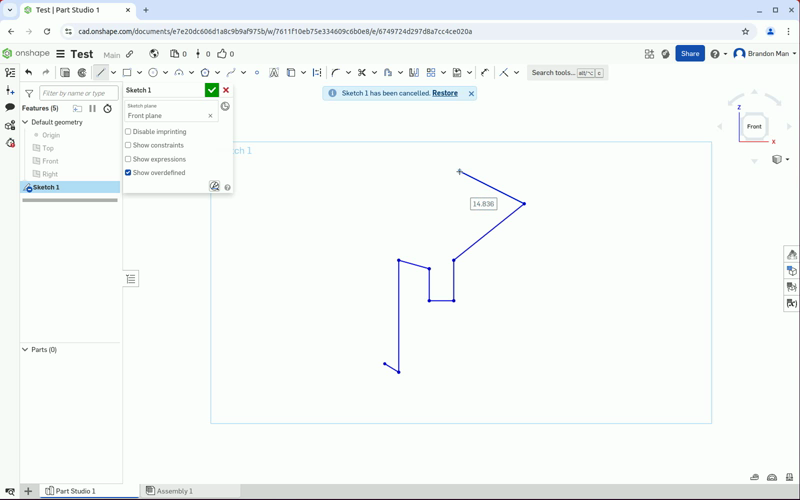
mouse_move(384, 238)
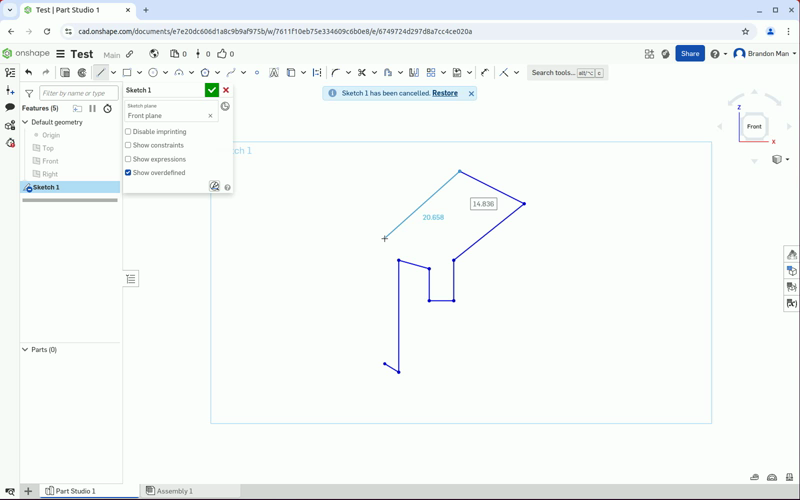
click(384, 238)
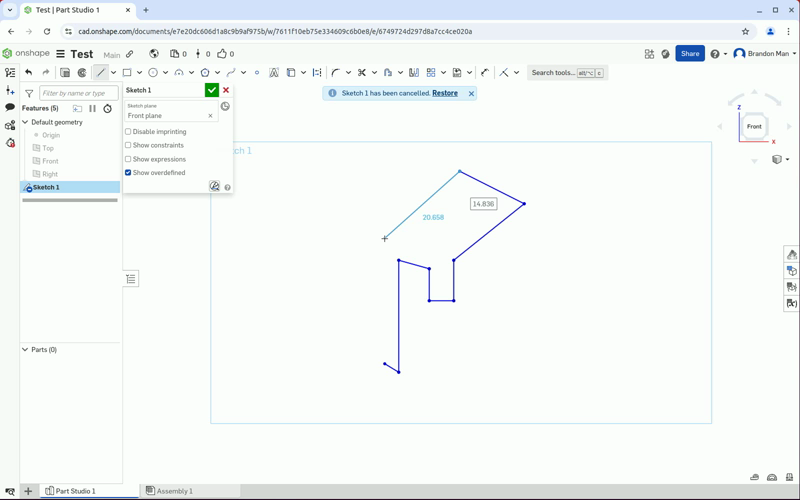
key_up(shift)
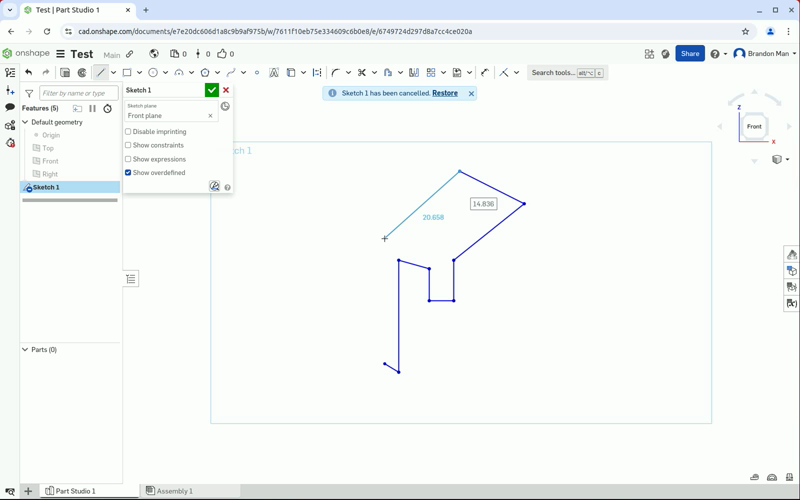
key_down(shift)
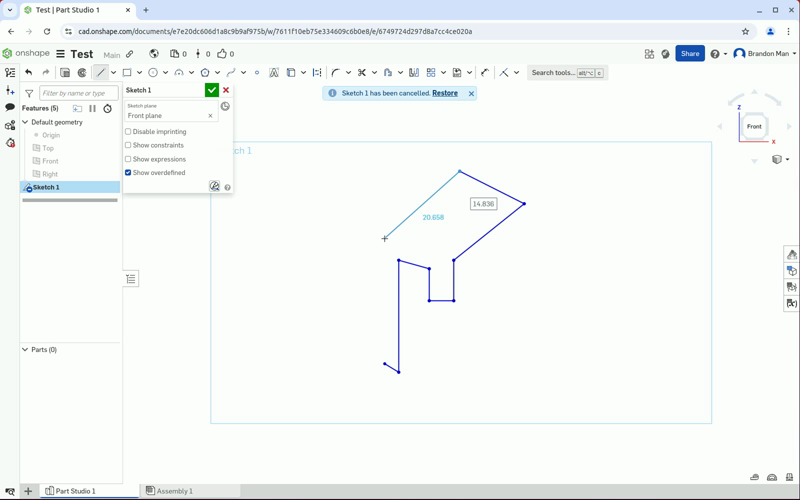
mouse_move(384, 363)
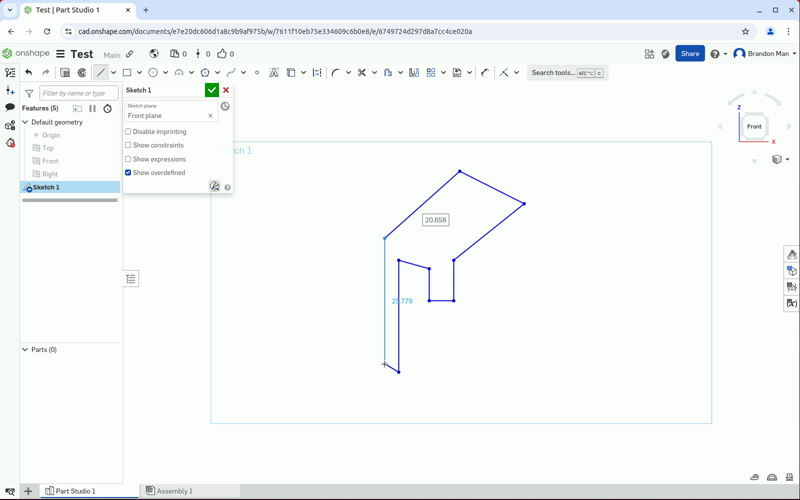
key_up(shift)
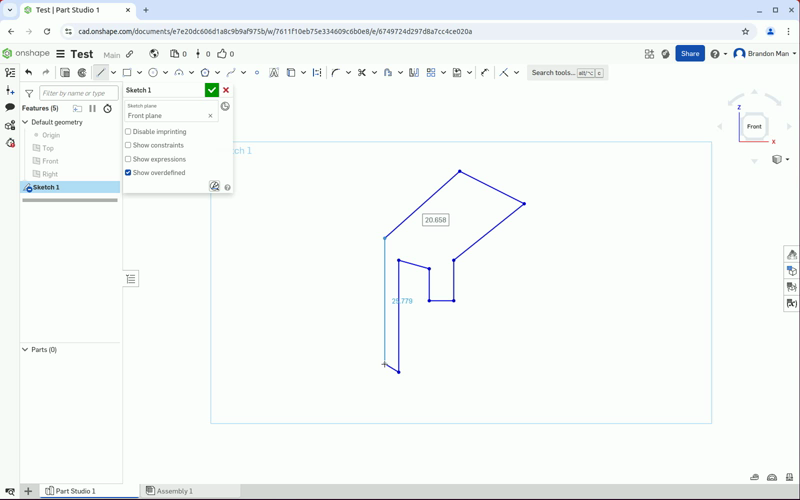
click(384, 363)
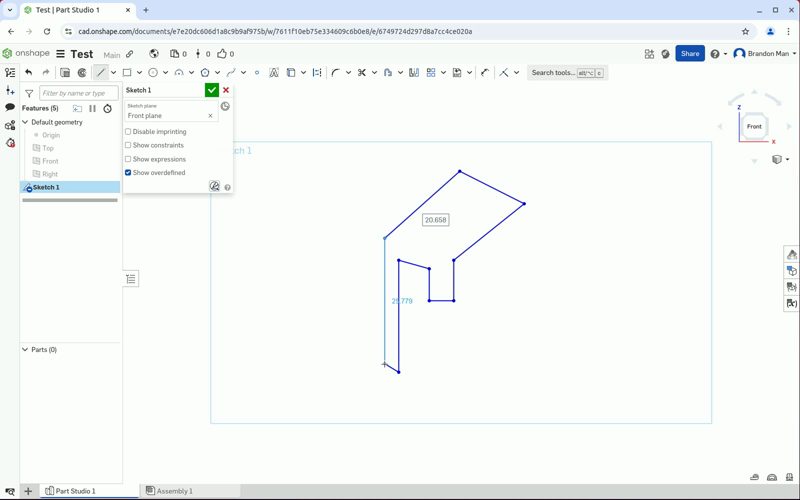
key(esc)
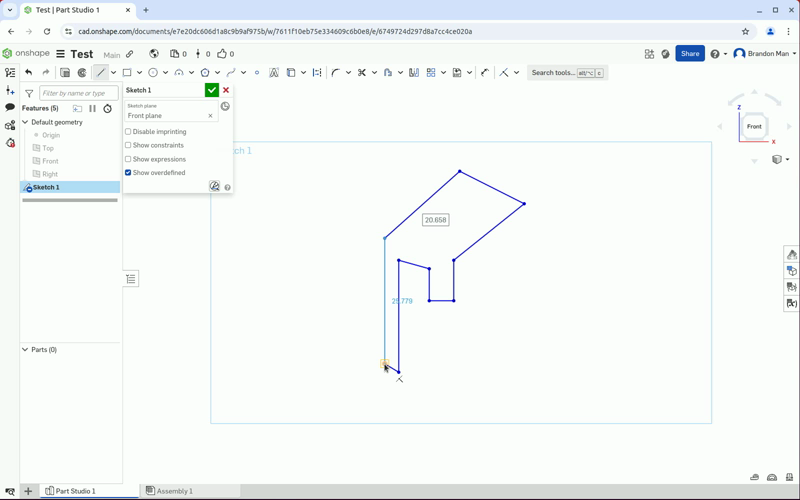
mouse_move(491, 202)
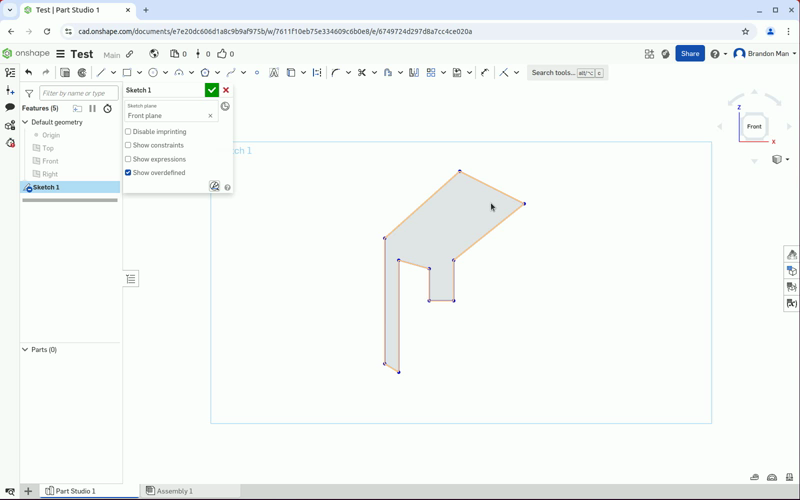
click(491, 202)
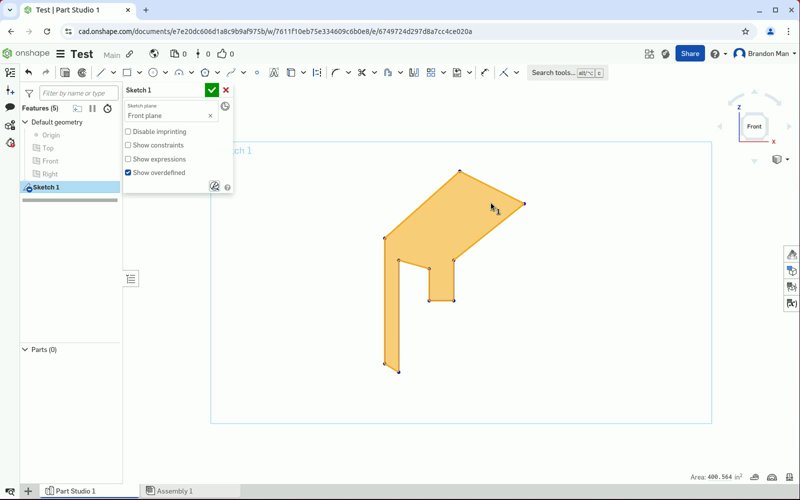
mouse_move(73, 352)
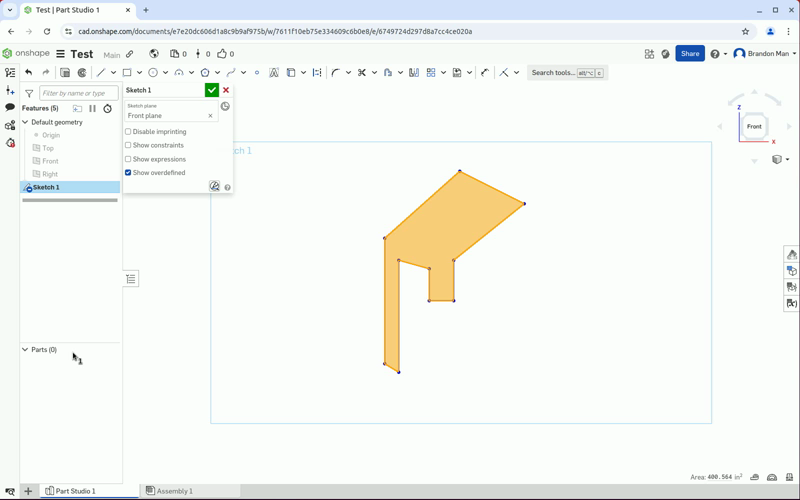
key(shift+y)
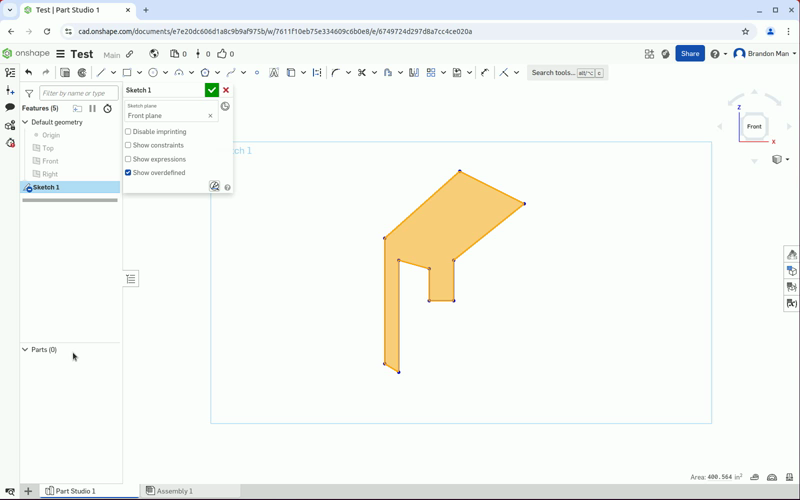
key(shift+e)
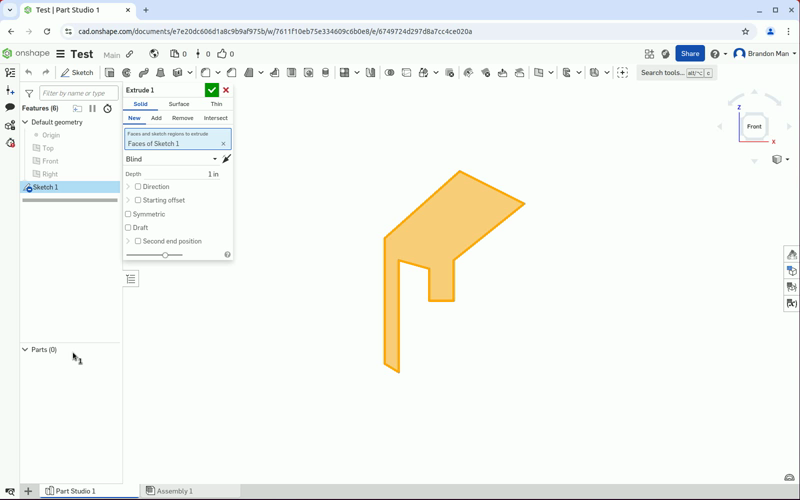
mouse_move(143, 106)
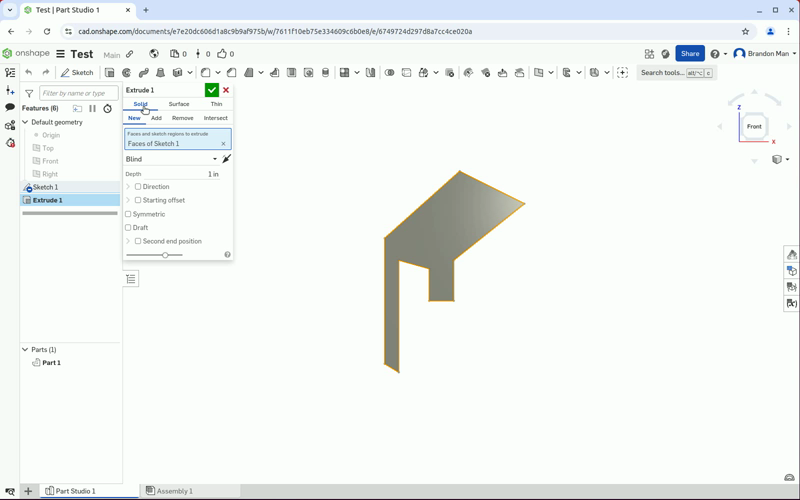
click(143, 106)
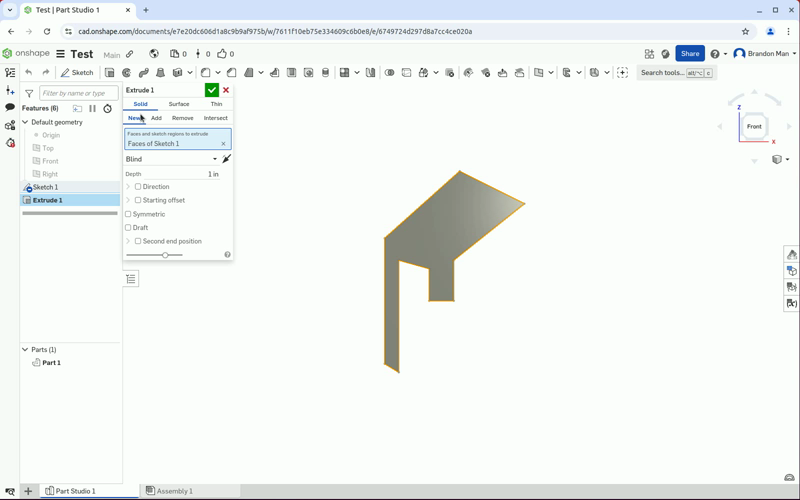
mouse_move(137, 120)
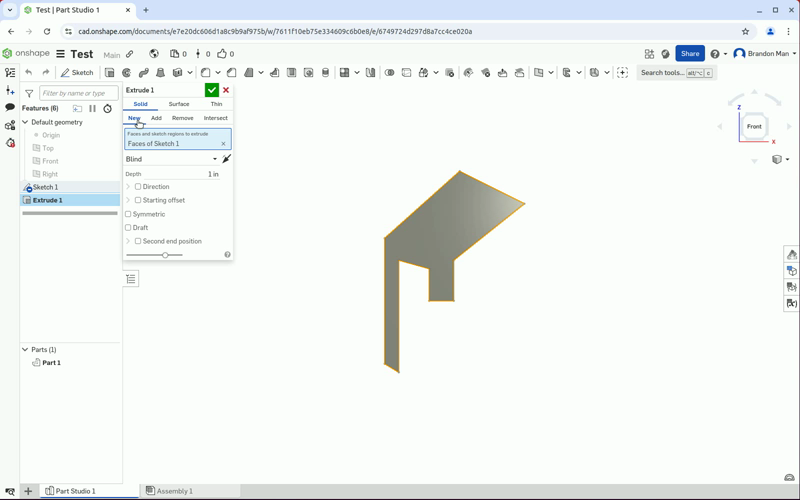
click(137, 120)
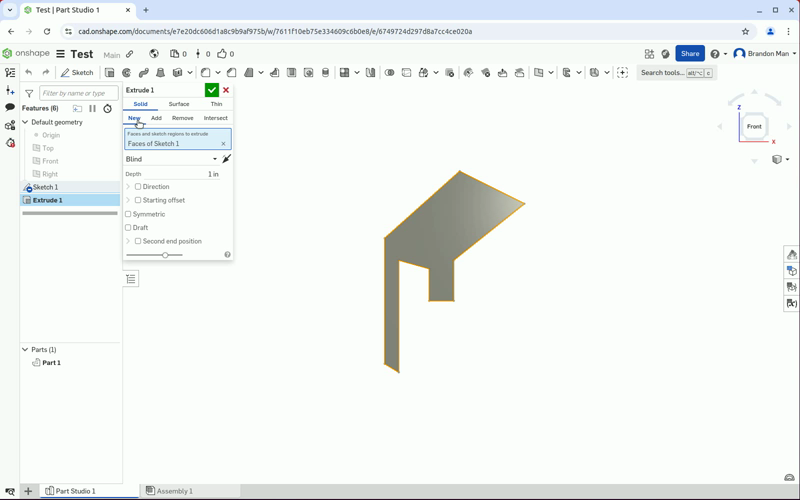
key(tab, 4)
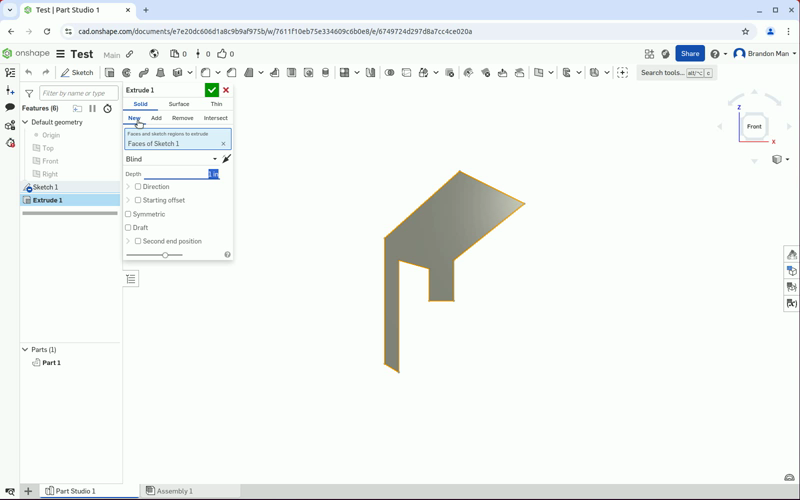
text(12.036)
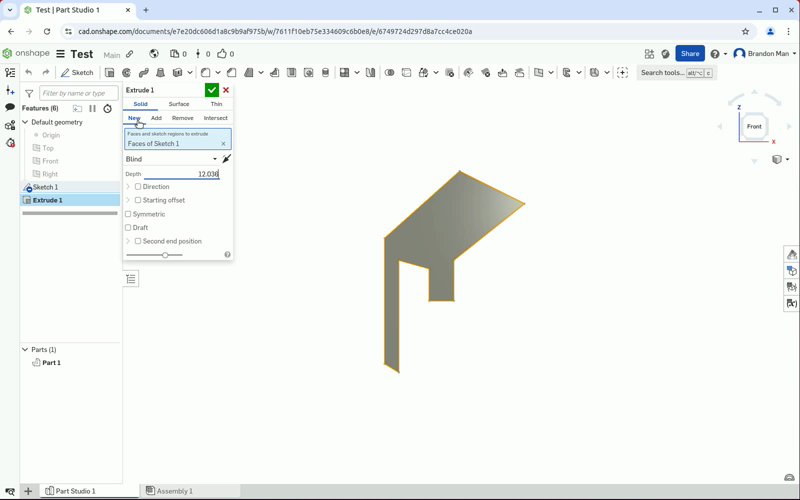
key(enter)
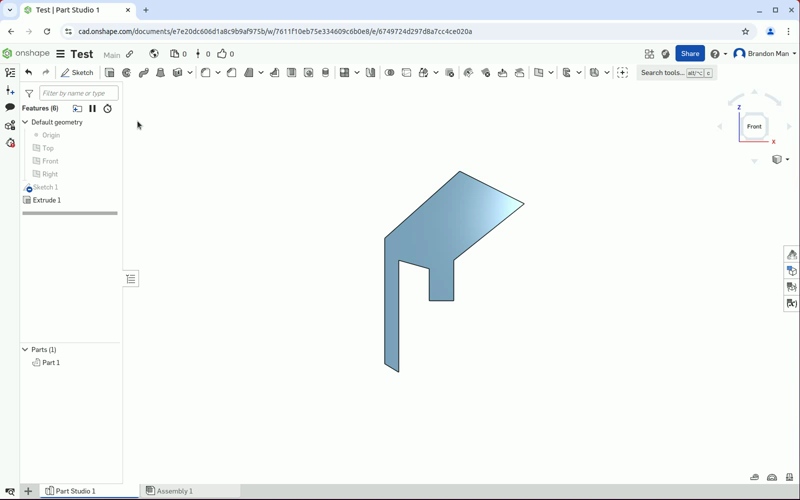
key(shift+h)
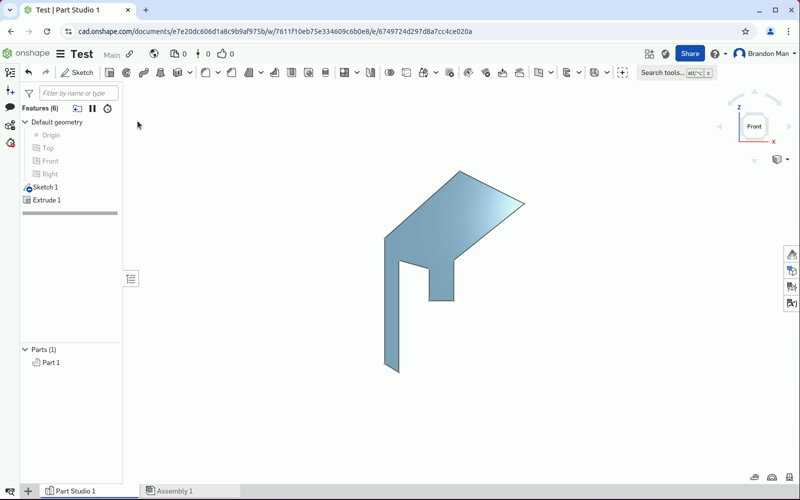
key(shift+h)
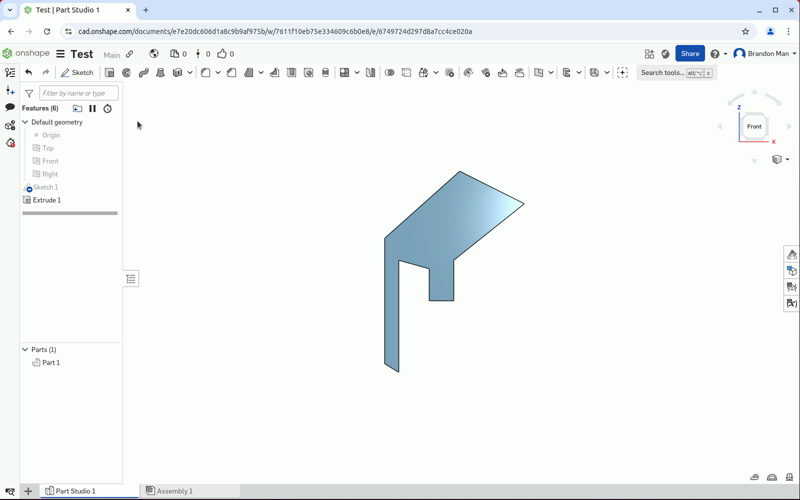
mouse_move(73, 189)
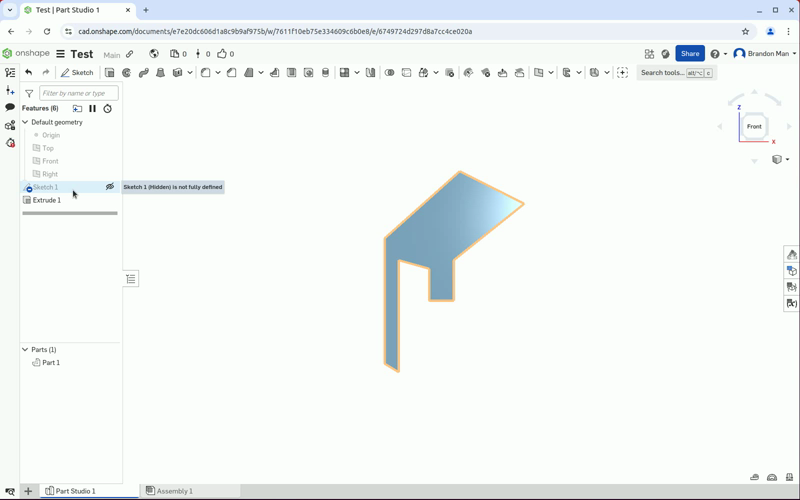
click(73, 189)
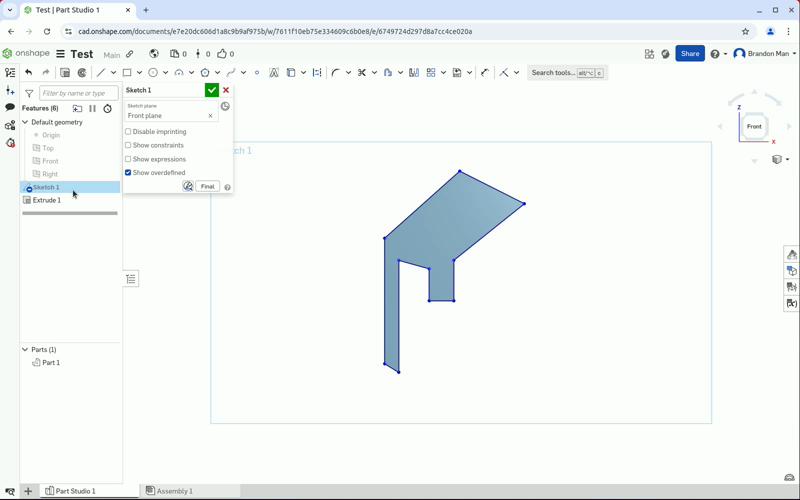
mouse_move(229, 92)
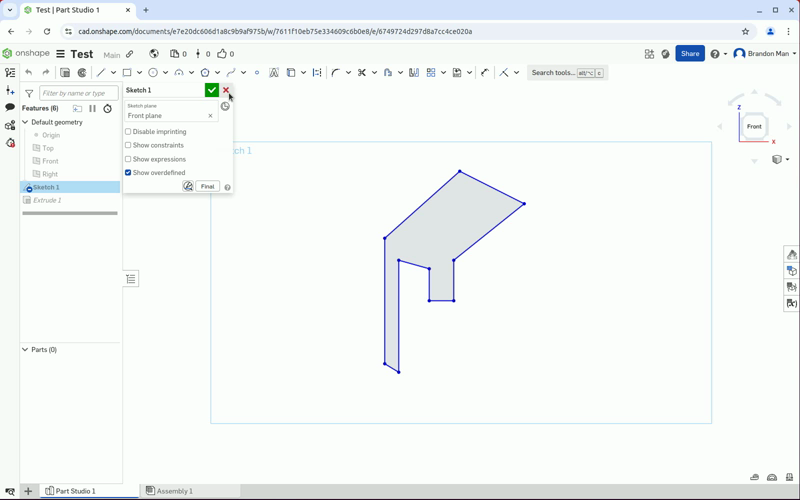
click(229, 92)
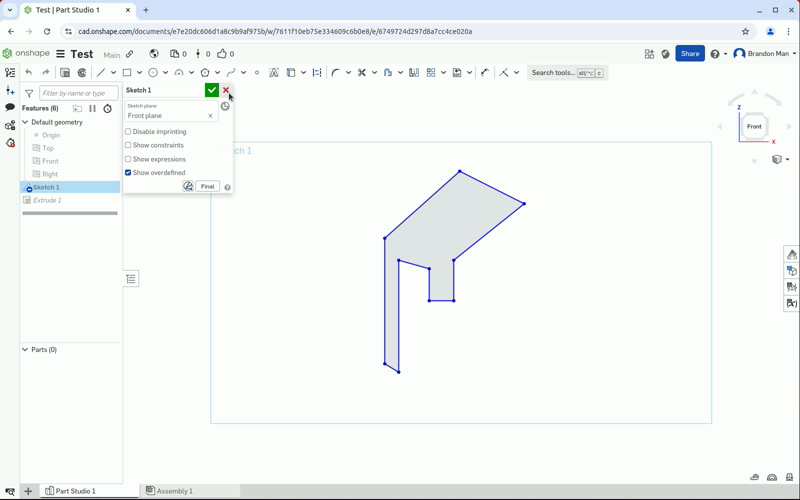
key(shift+s)
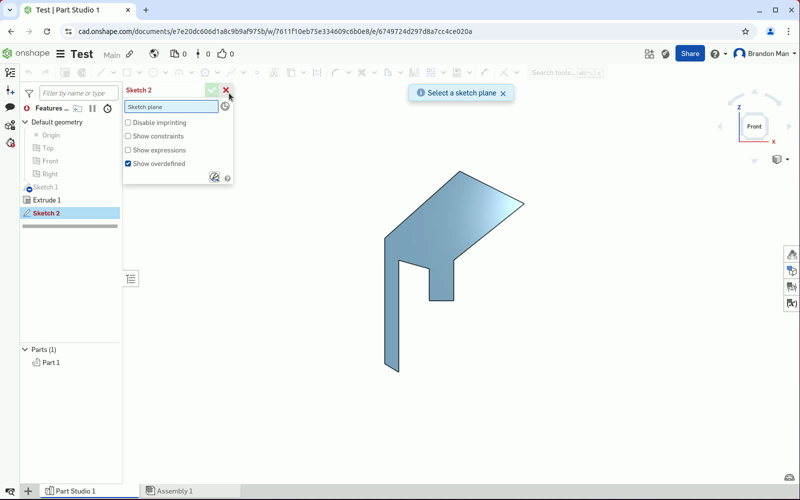
mouse_move(73, 163)
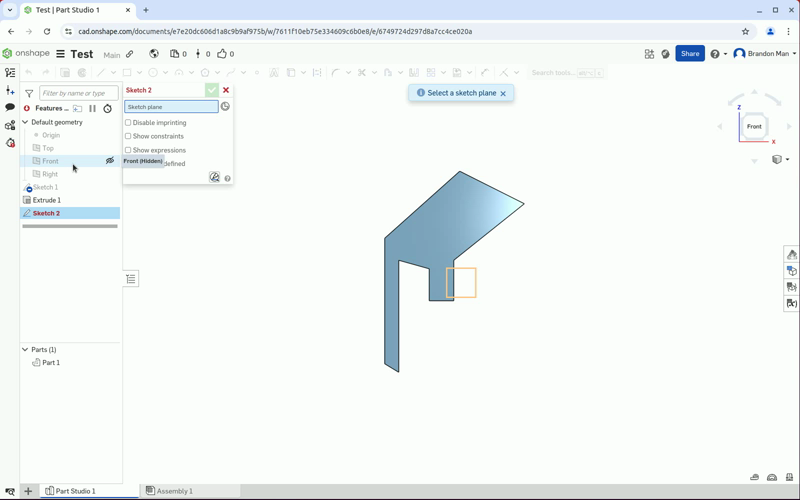
click(73, 163)
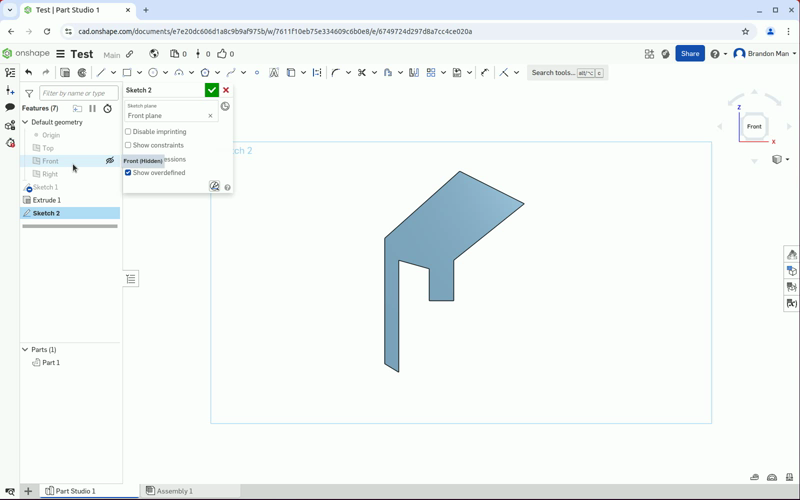
mouse_move(73, 352)
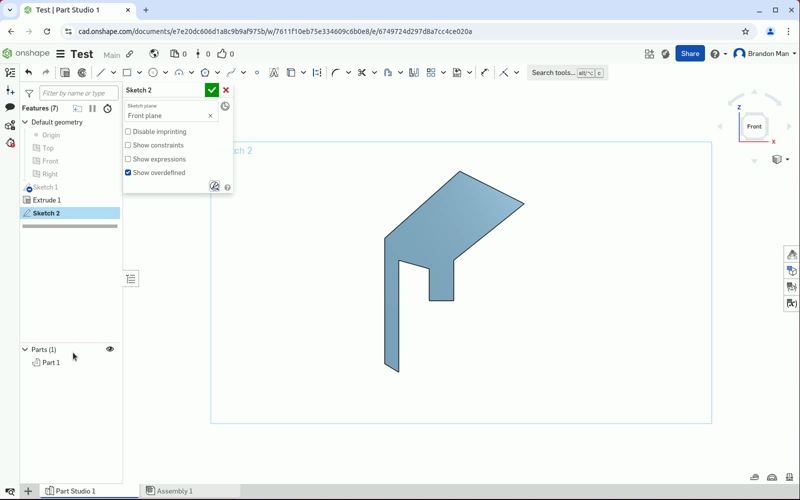
key(y)
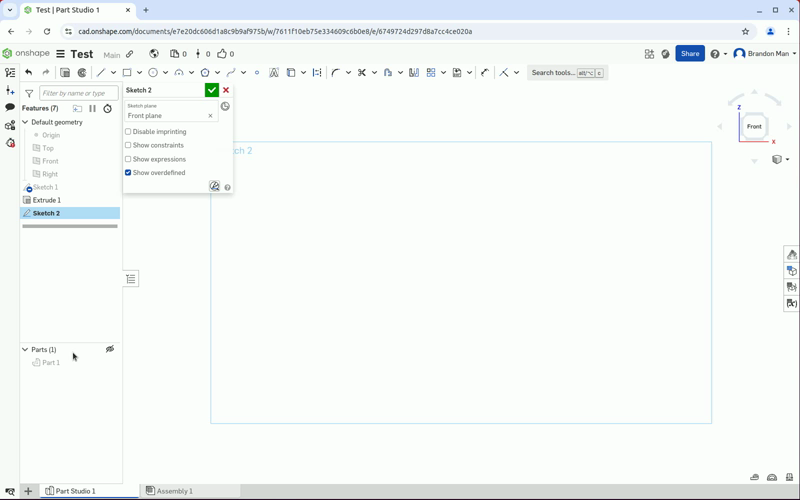
key(l)
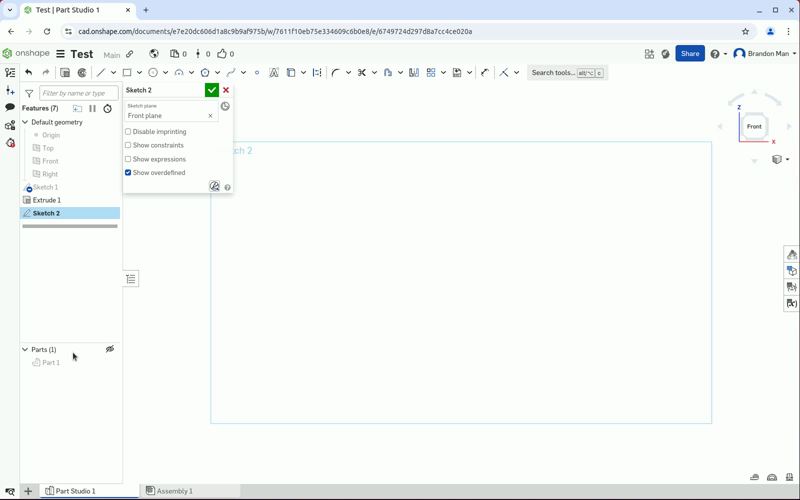
key_down(shift)
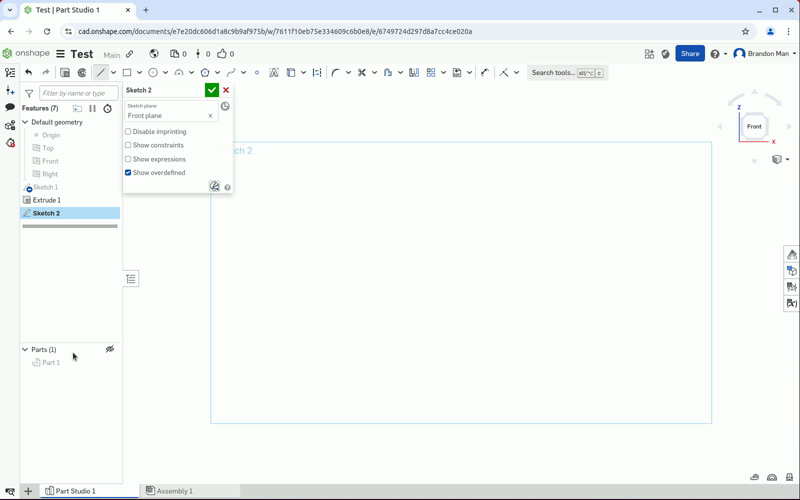
mouse_move(397, 372)
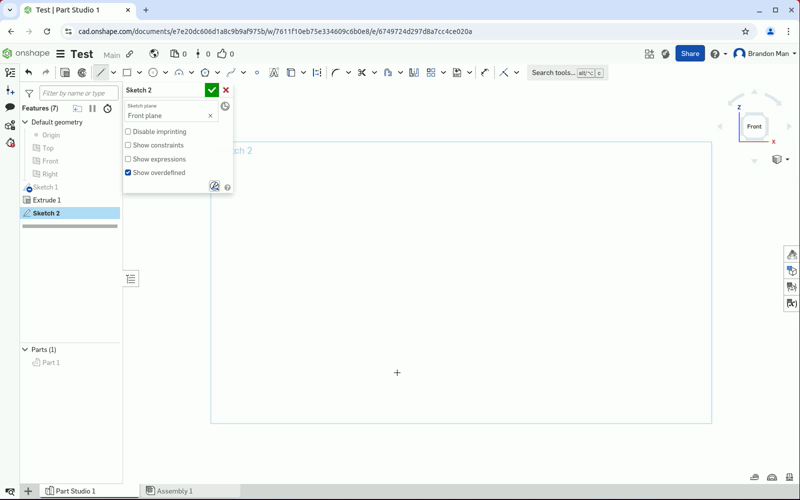
click(397, 372)
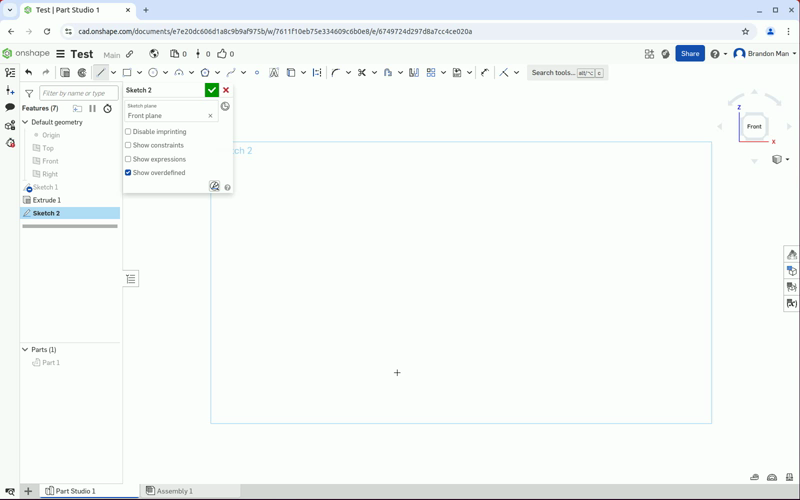
key_up(shift)
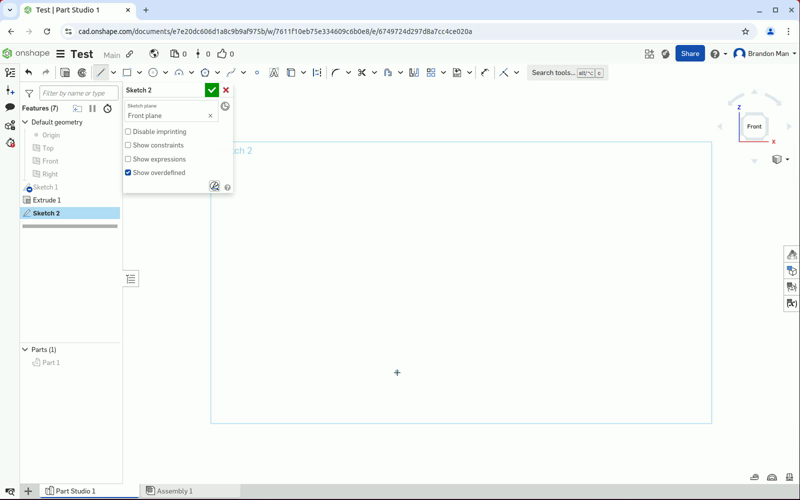
key_down(shift)
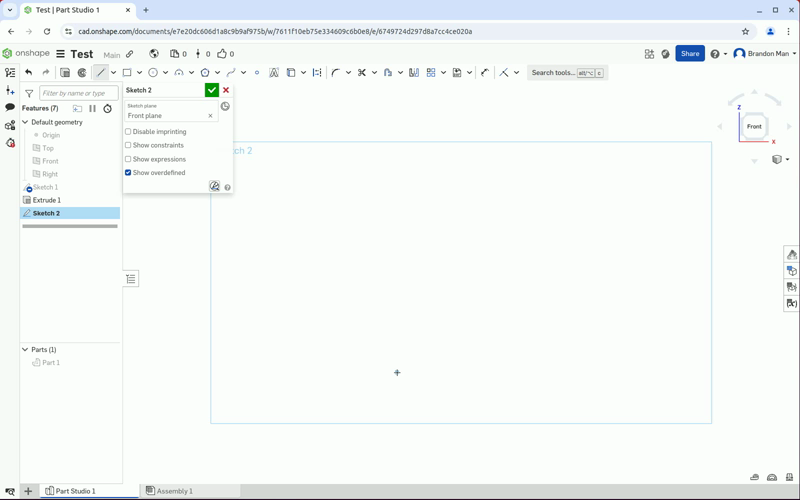
mouse_move(511, 311)
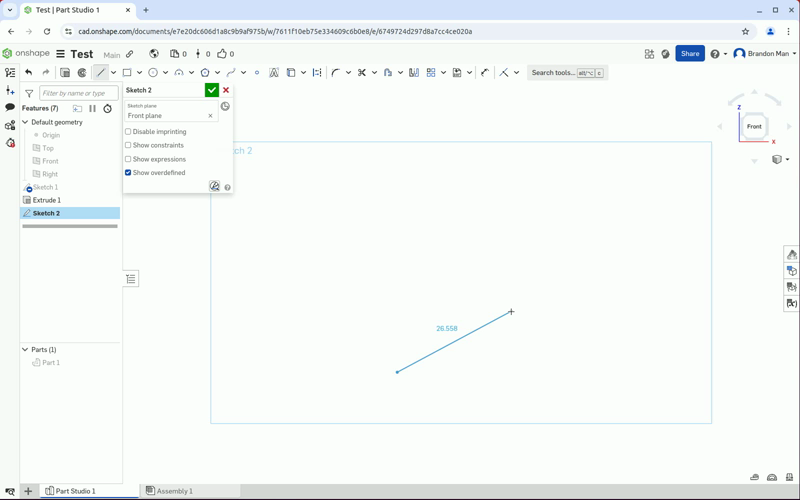
click(511, 311)
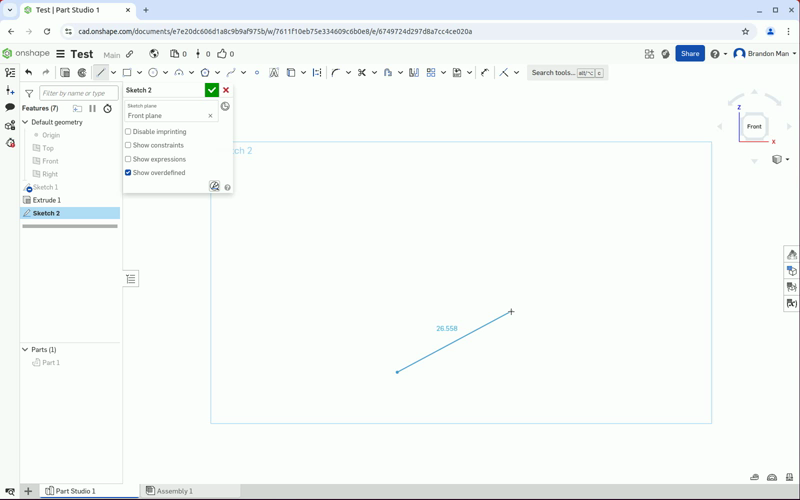
key_up(shift)
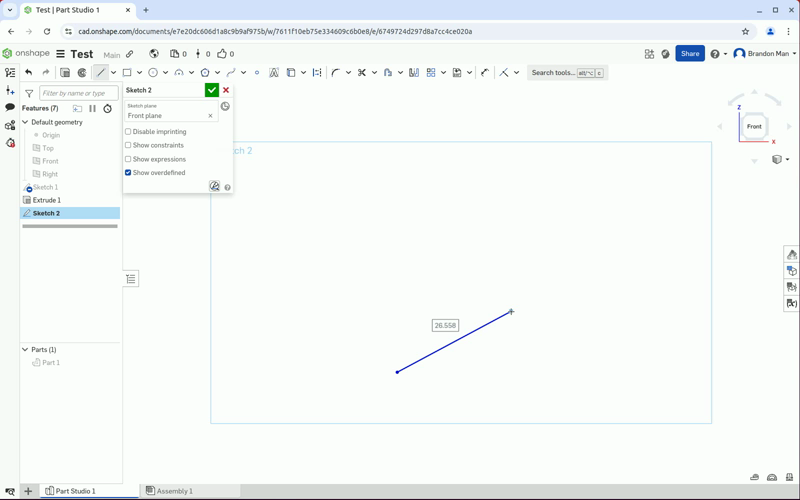
key_down(shift)
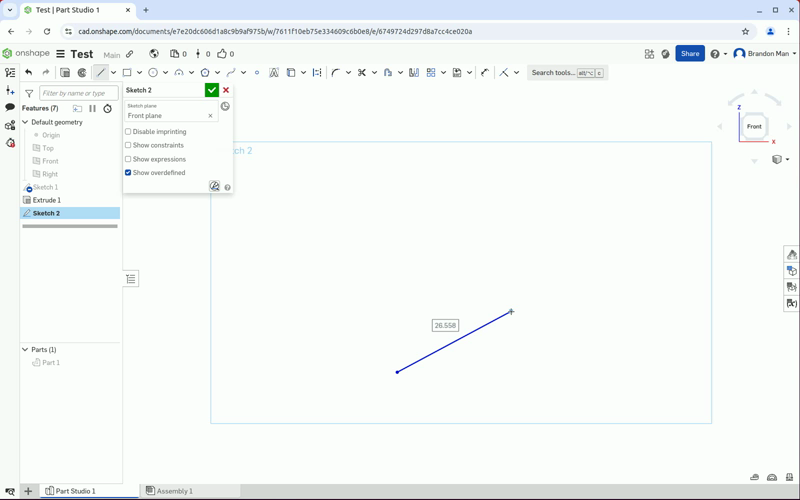
mouse_move(541, 311)
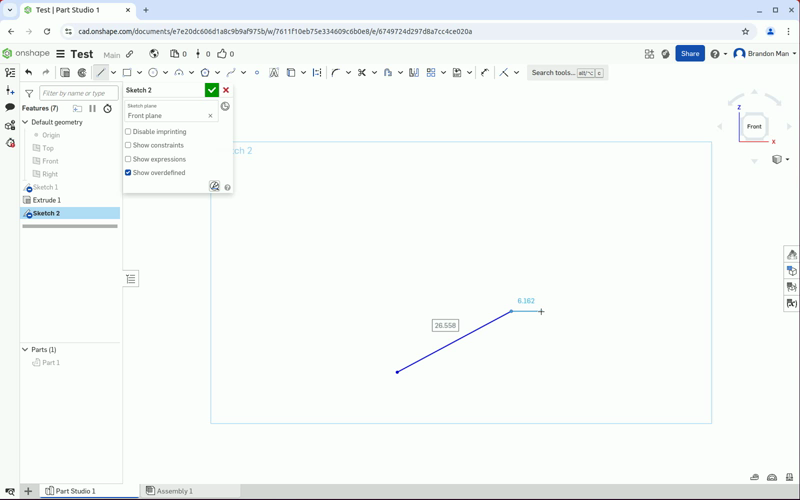
mouse_move(511, 259)
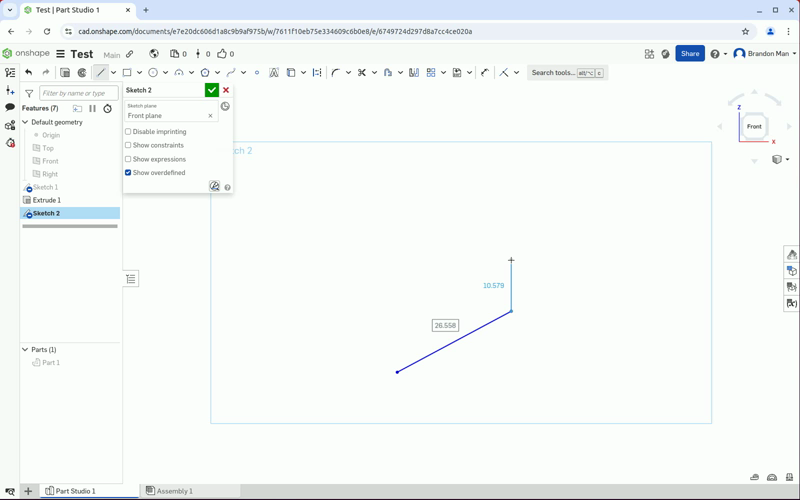
click(511, 259)
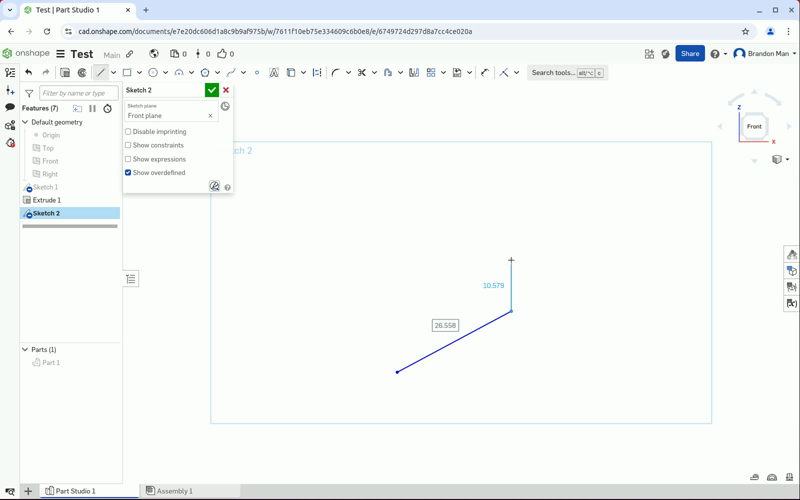
key_up(shift)
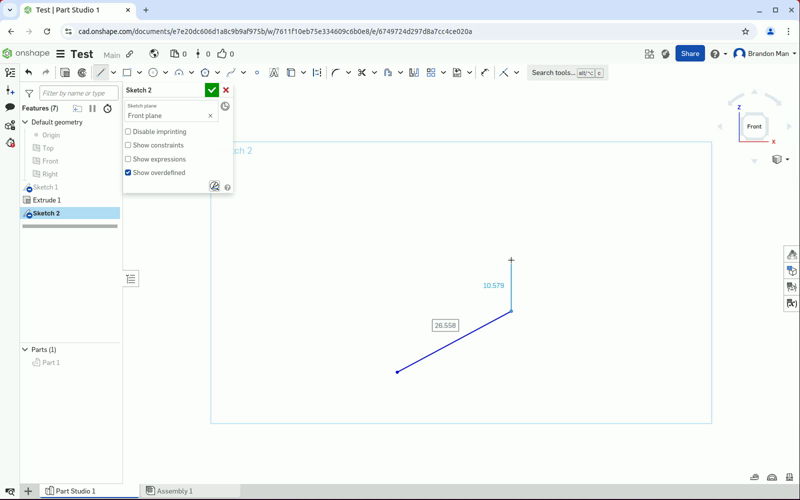
key_down(shift)
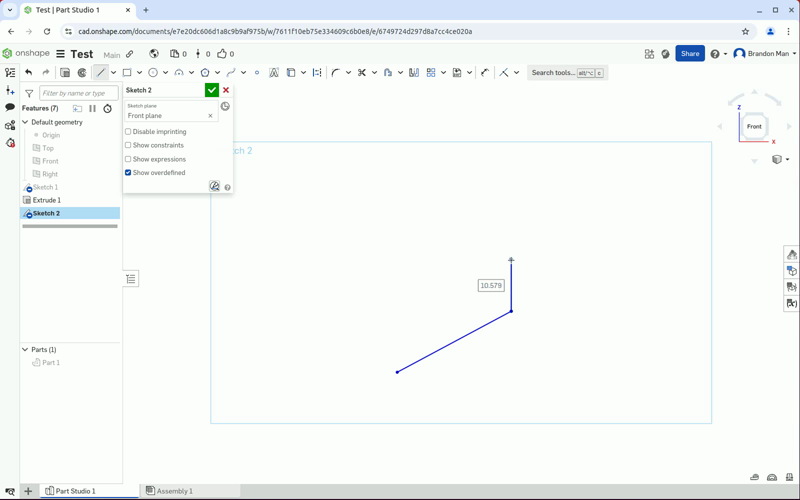
mouse_move(452, 300)
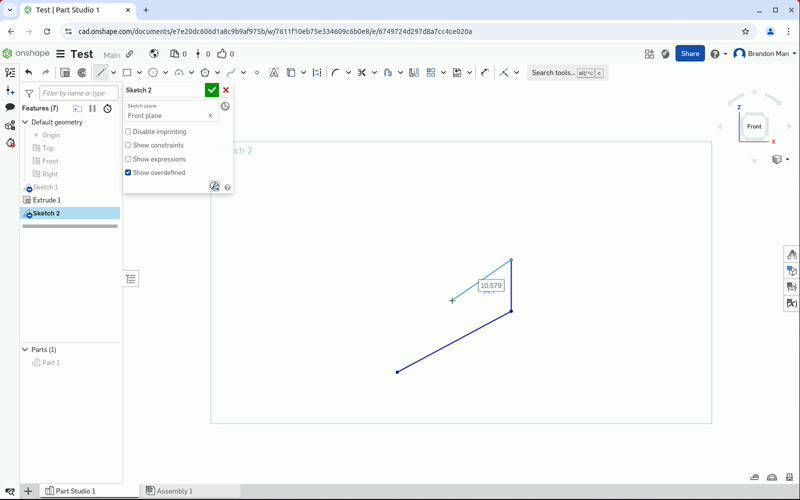
click(452, 300)
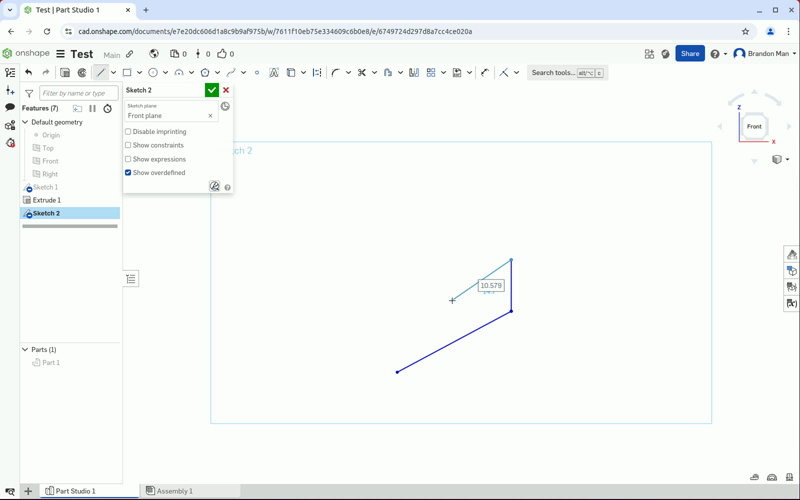
key_up(shift)
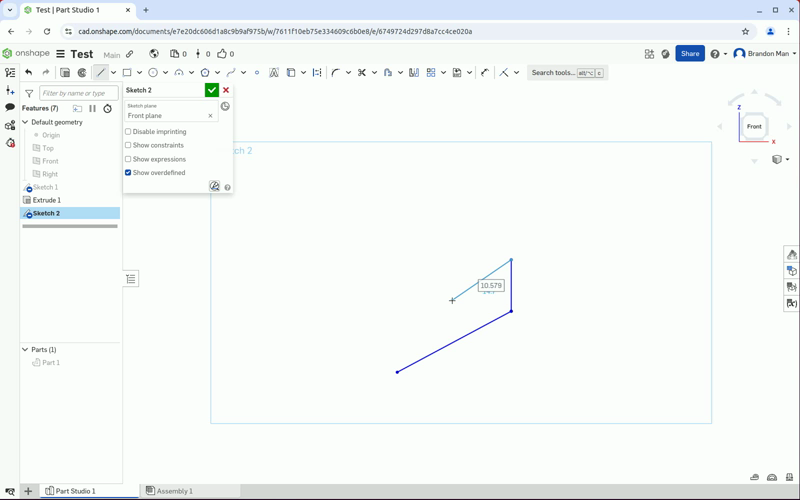
key_down(shift)
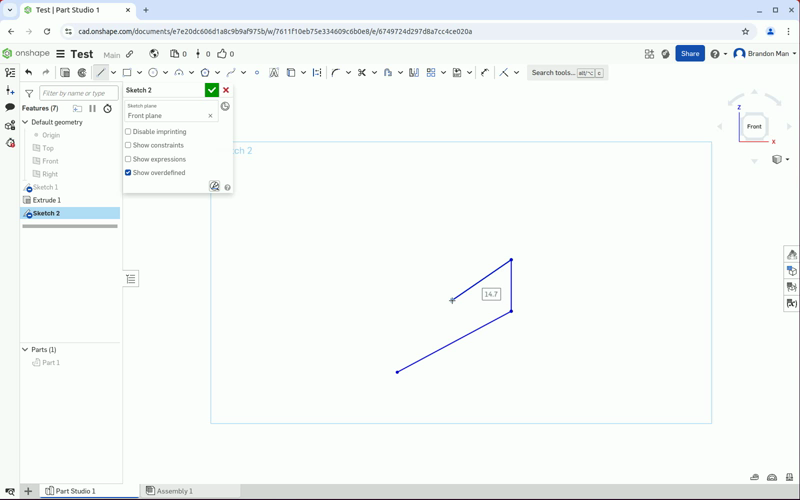
mouse_move(482, 300)
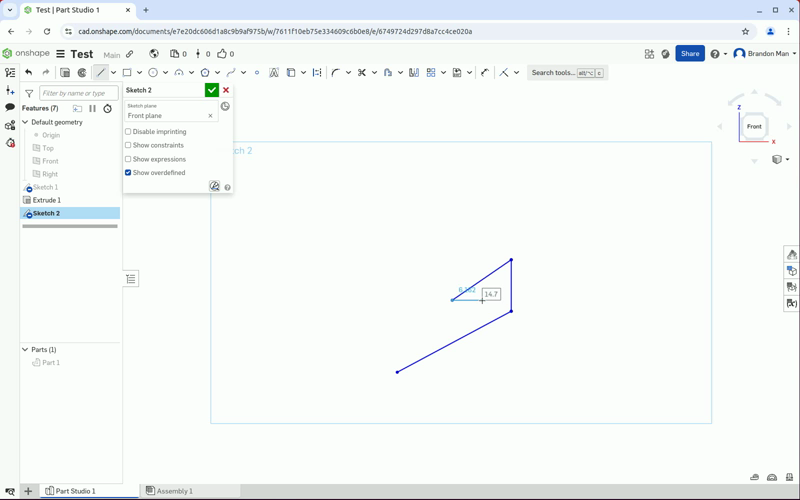
mouse_move(428, 300)
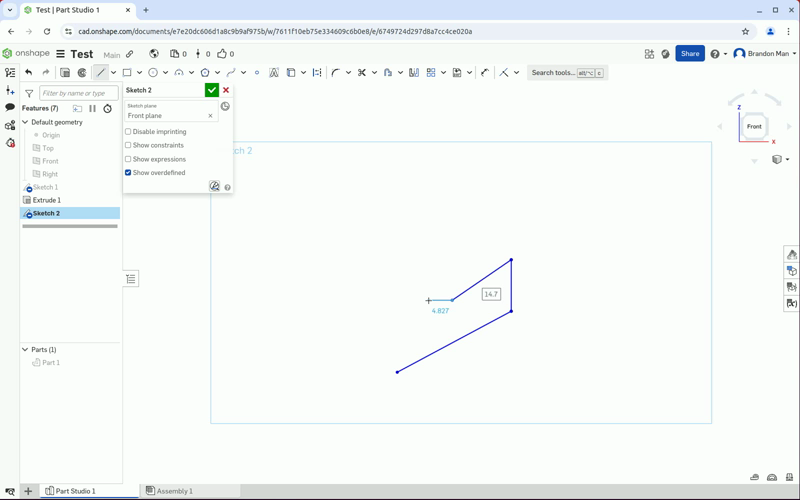
click(428, 300)
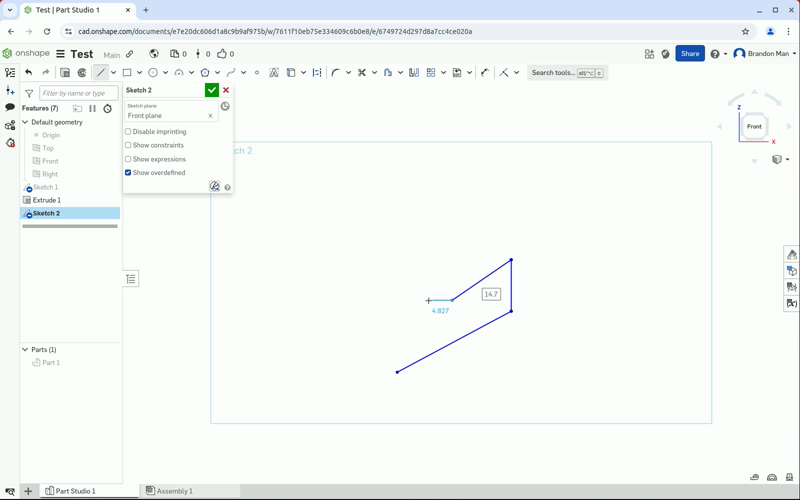
key_up(shift)
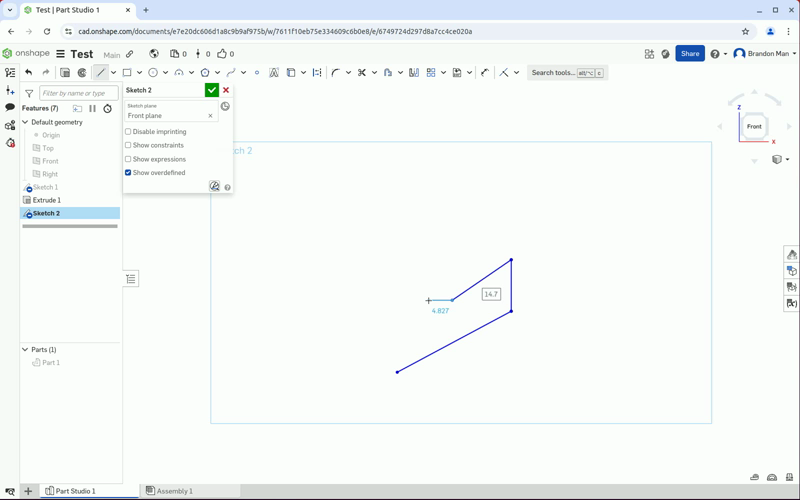
key_down(shift)
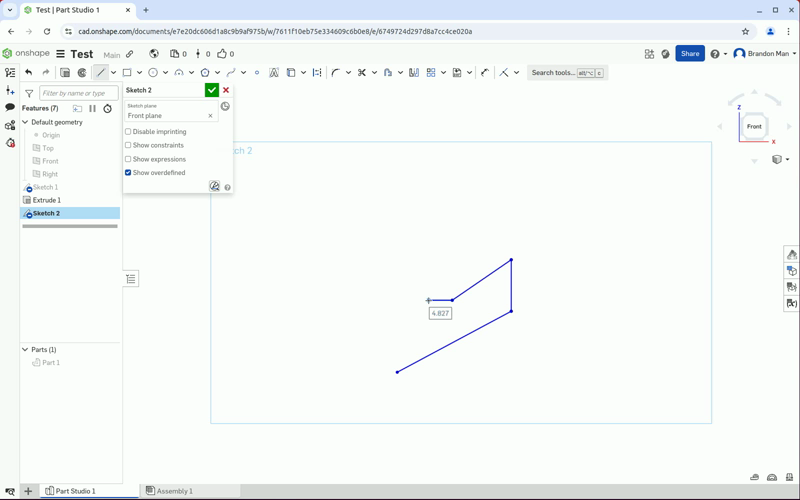
mouse_move(458, 300)
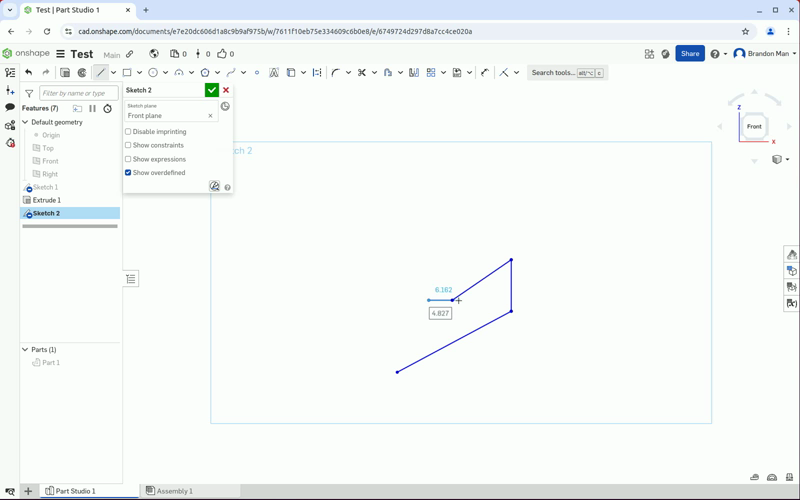
mouse_move(428, 269)
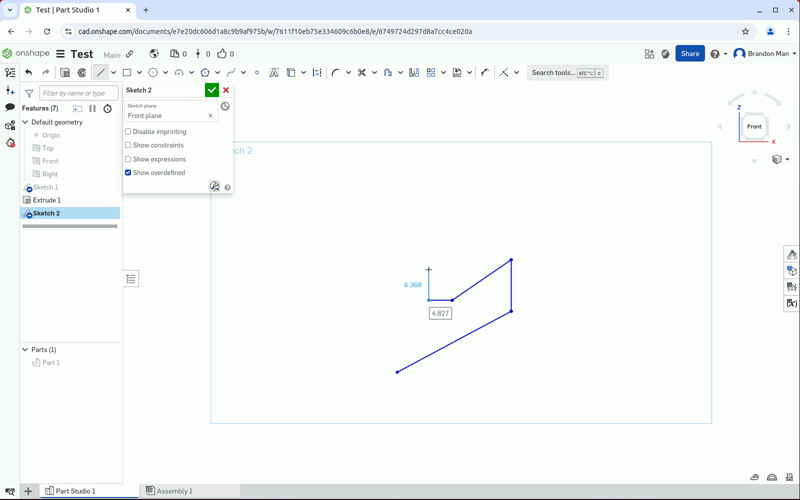
click(428, 269)
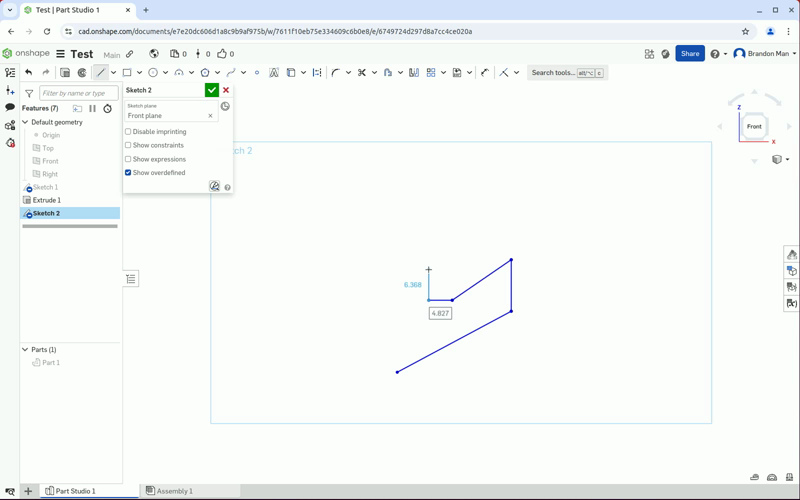
key_up(shift)
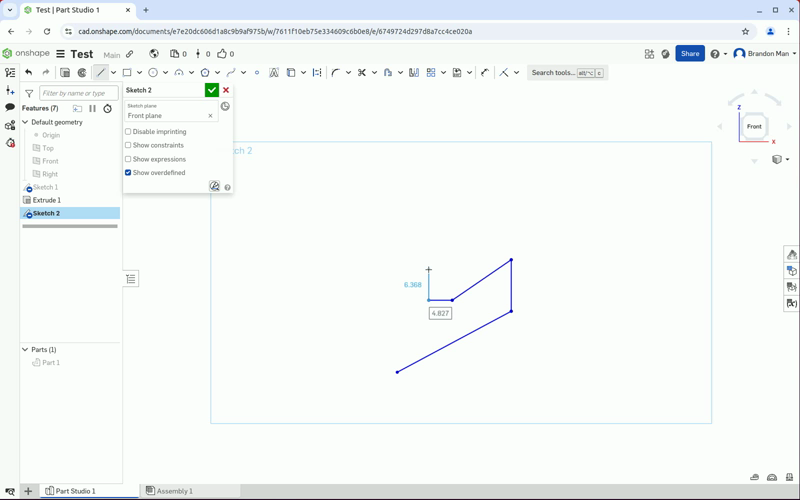
key_down(shift)
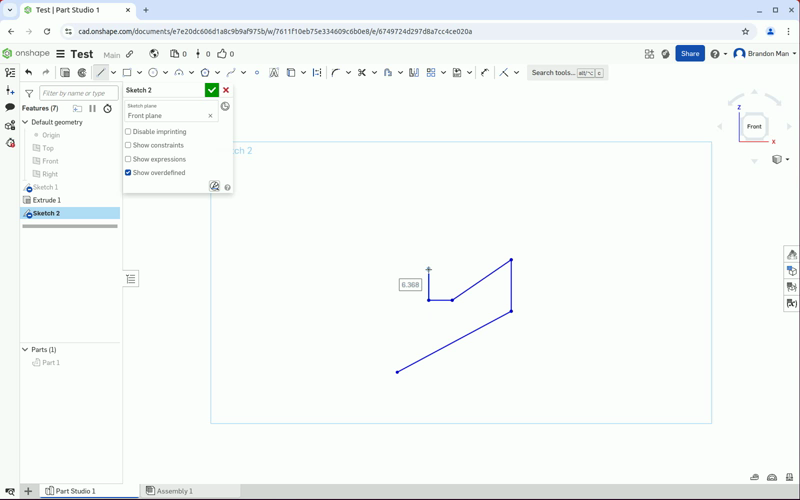
mouse_move(458, 269)
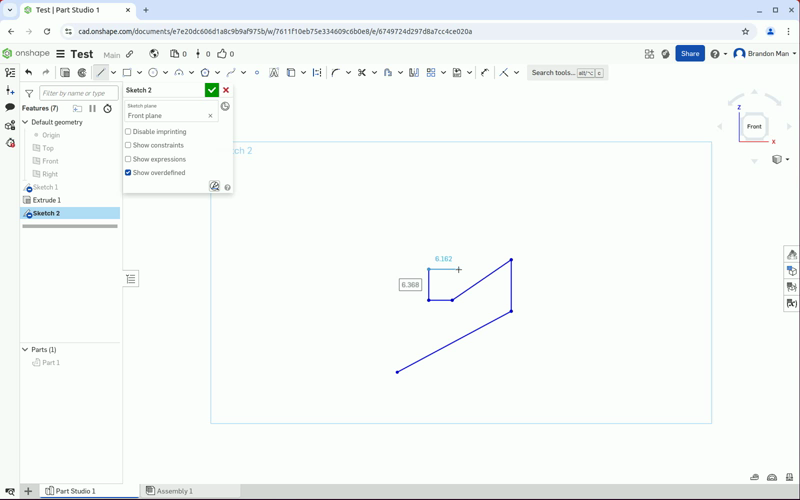
mouse_move(397, 259)
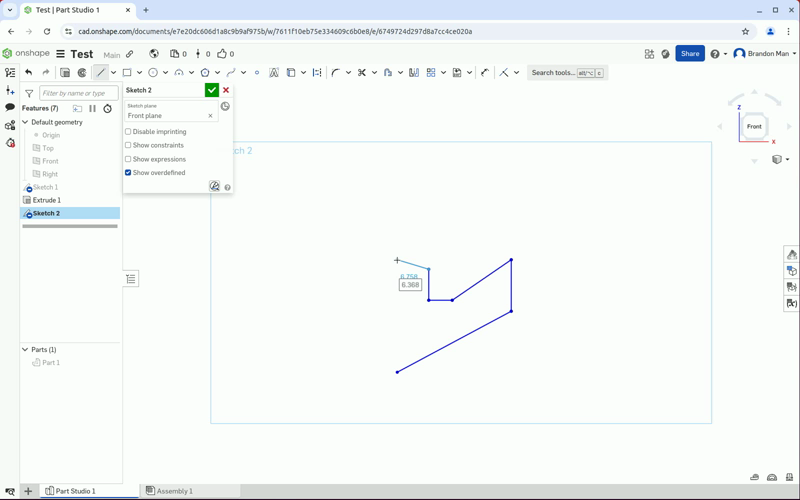
click(397, 259)
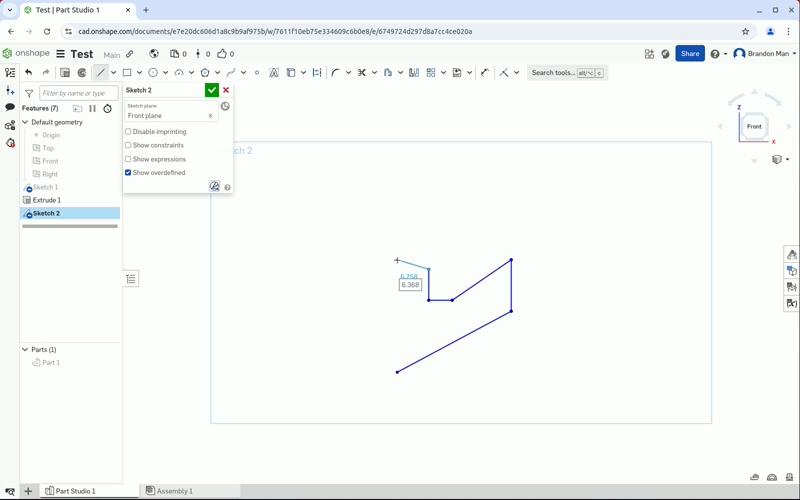
key_up(shift)
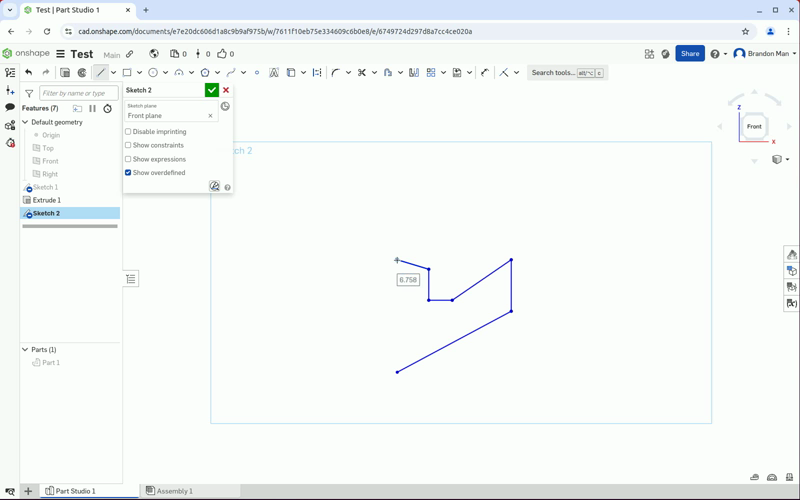
key_down(shift)
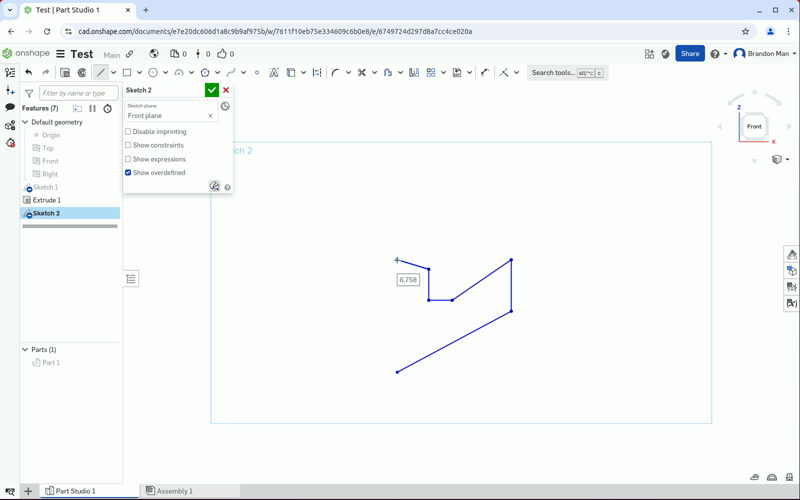
mouse_move(397, 372)
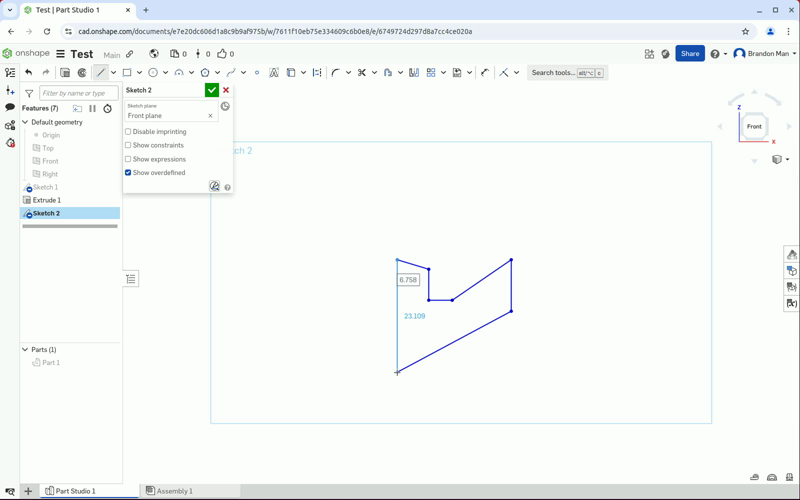
key_up(shift)
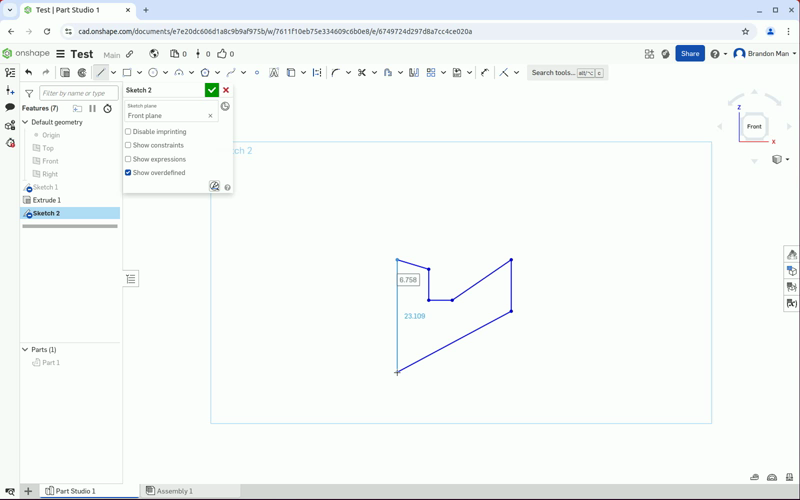
click(397, 372)
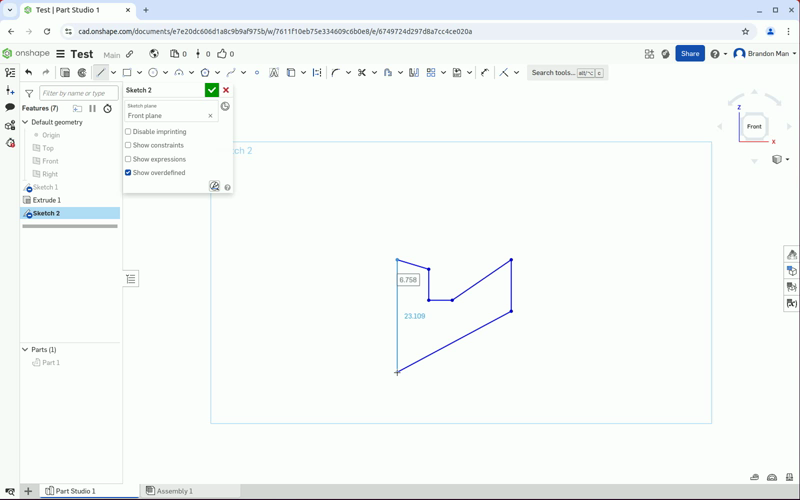
key(esc)
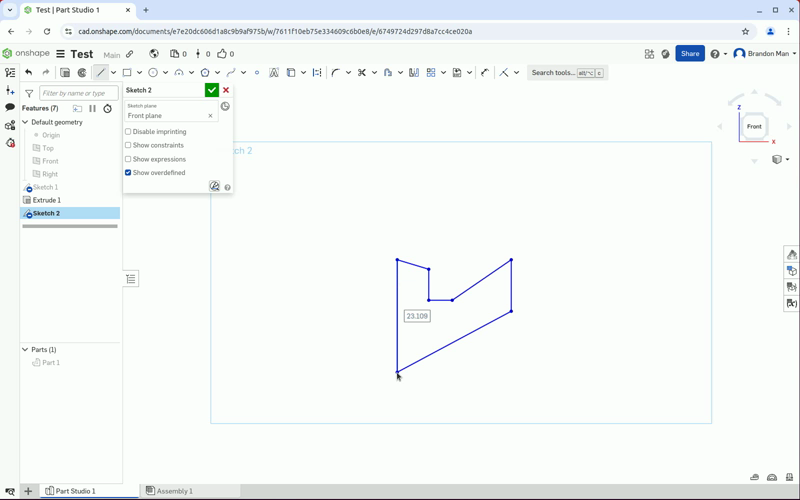
mouse_move(439, 323)
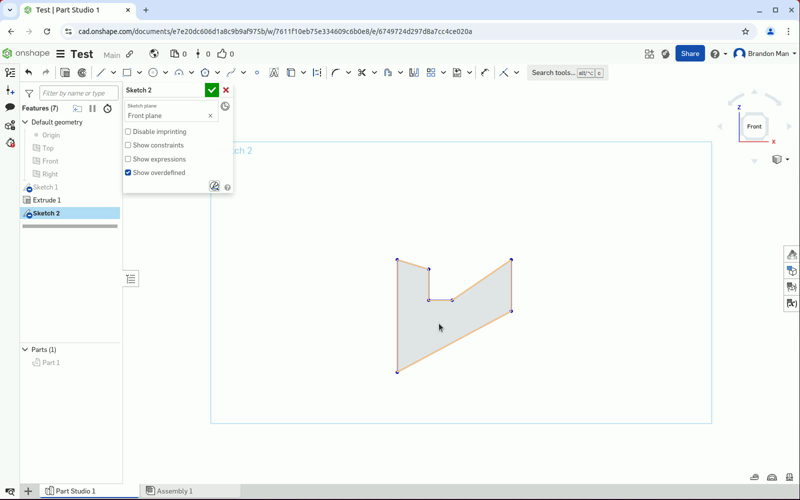
click(439, 323)
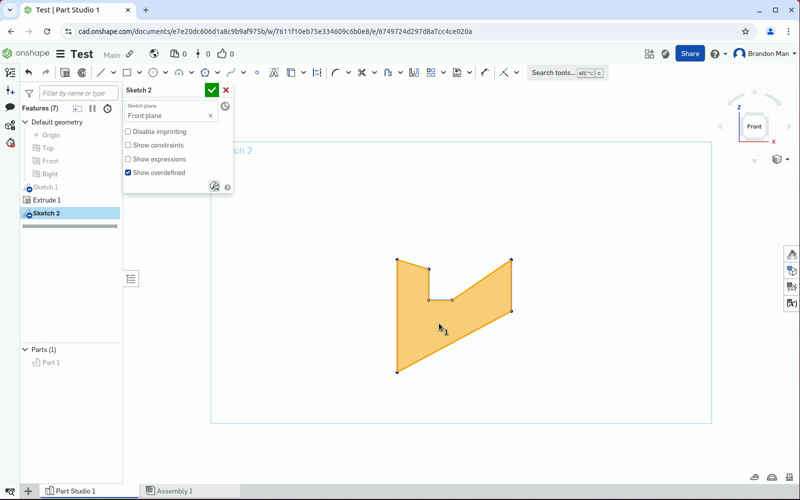
mouse_move(73, 352)
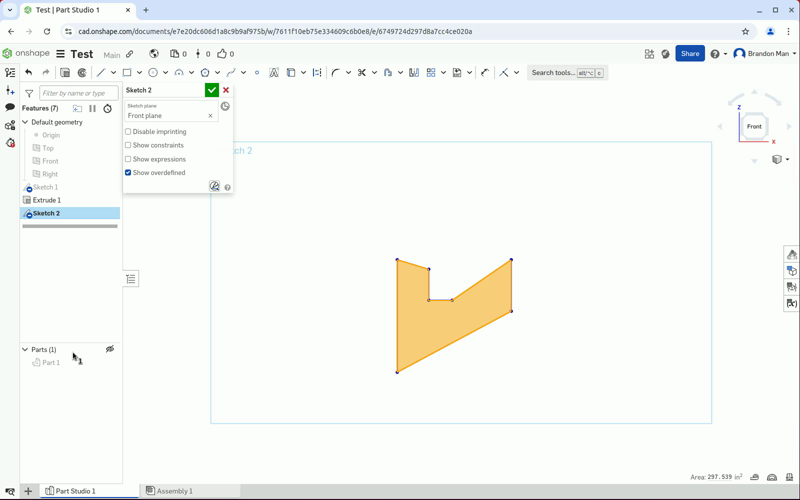
key(shift+y)
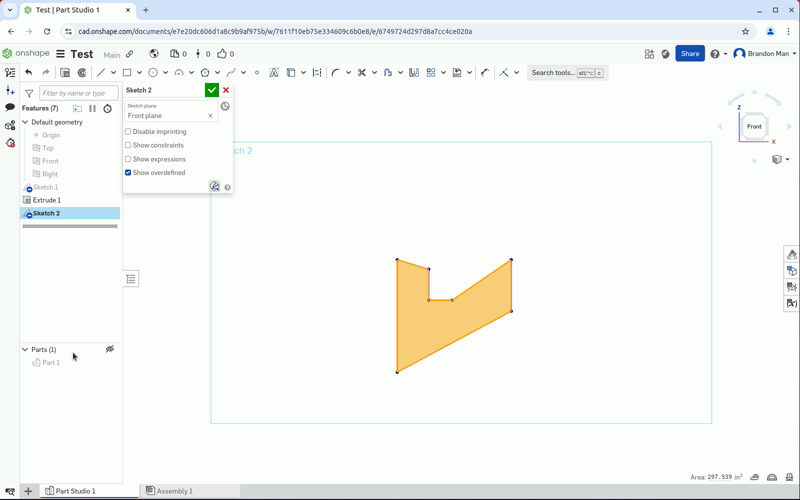
key(shift+e)
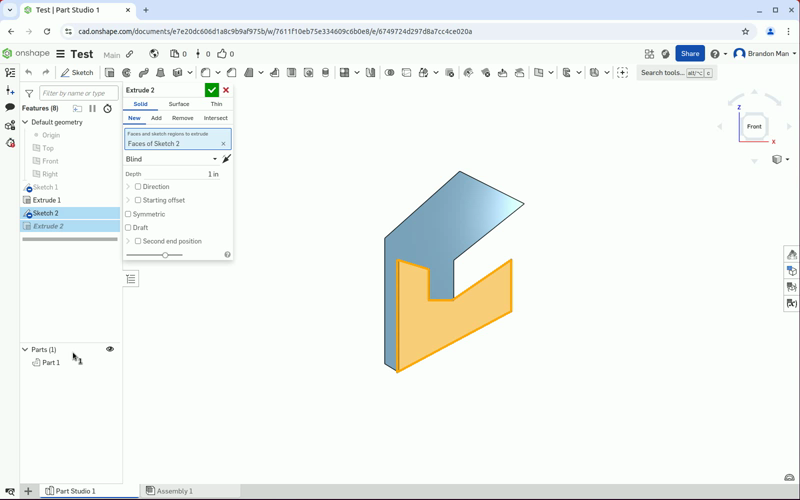
mouse_move(143, 106)
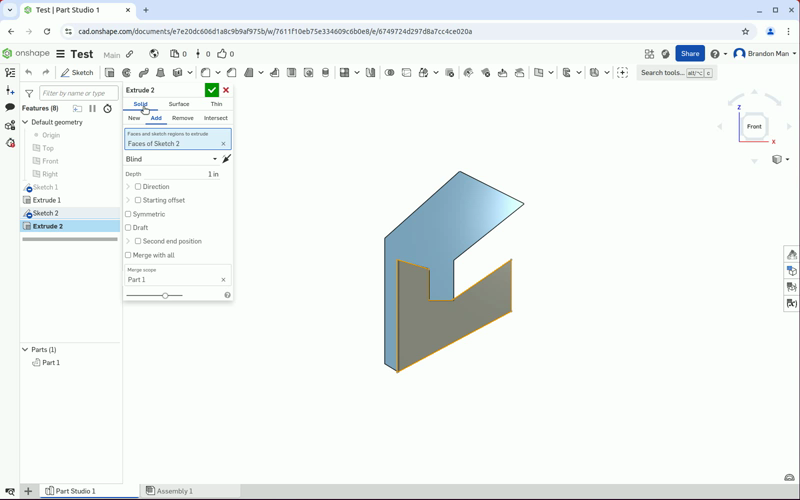
click(143, 106)
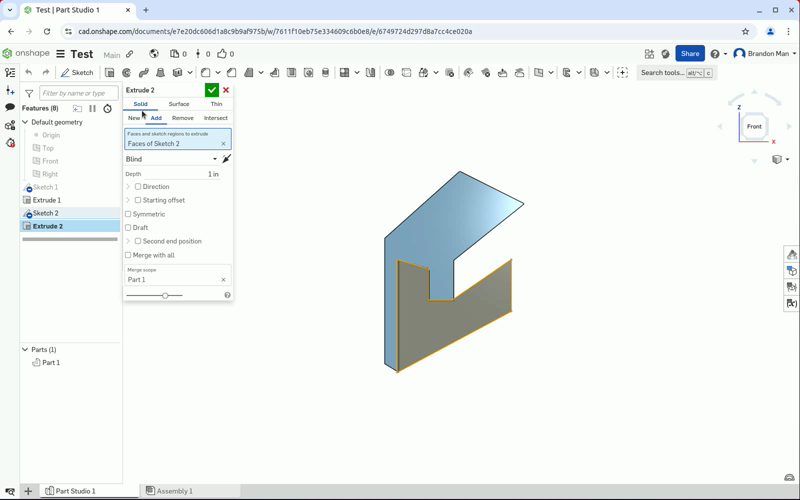
mouse_move(137, 120)
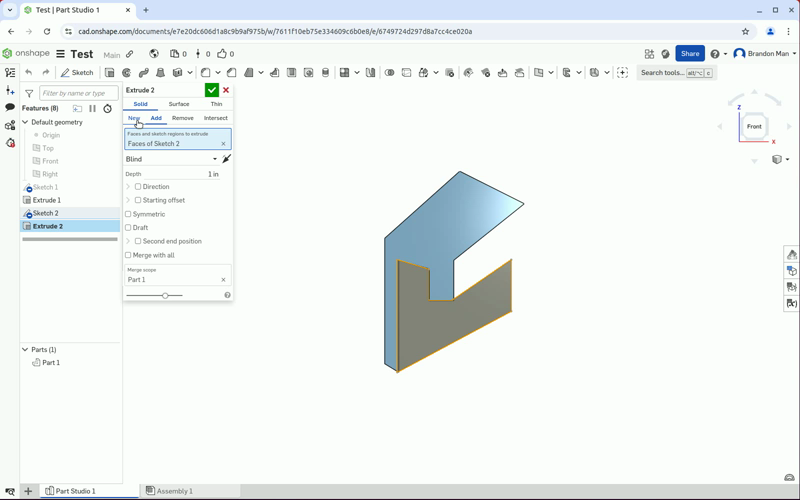
click(137, 120)
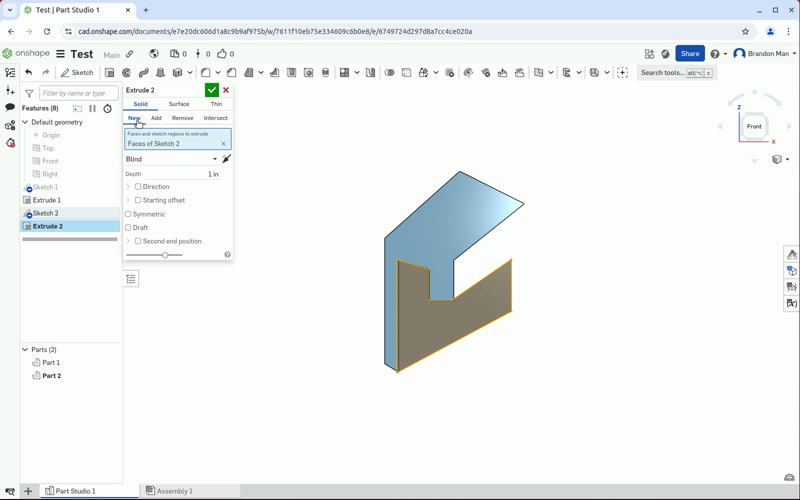
key(tab, 4)
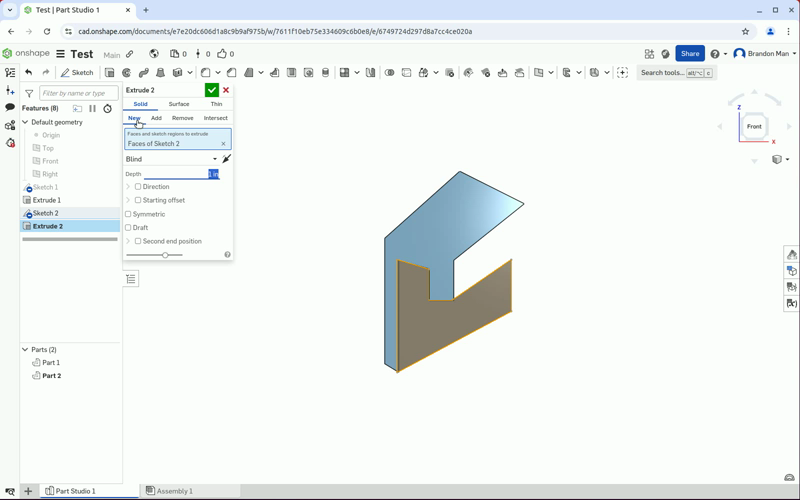
text(12.036)
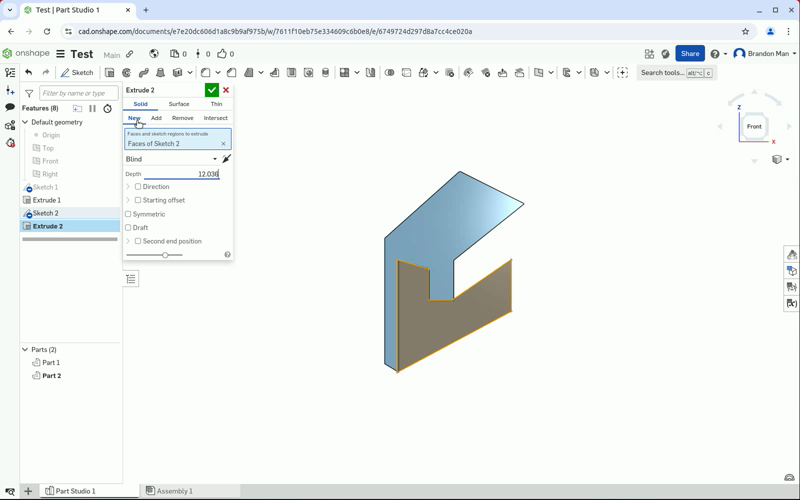
key(enter)
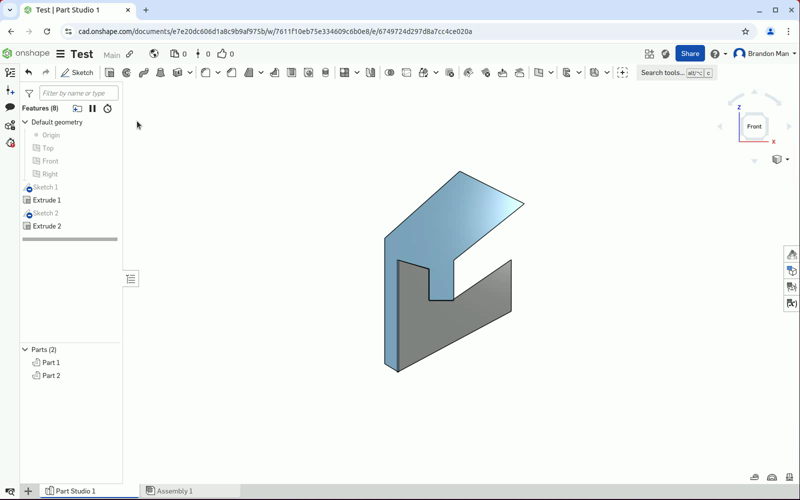
key(shift+h)
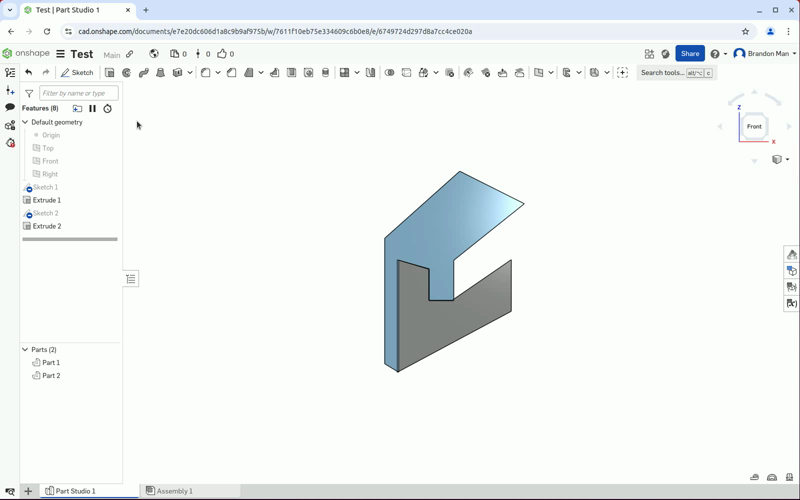
key(shift+h)
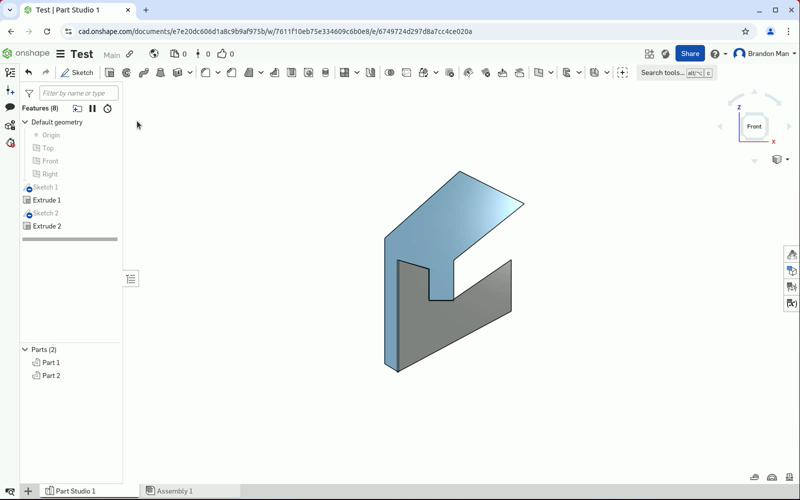
mouse_move(73, 189)
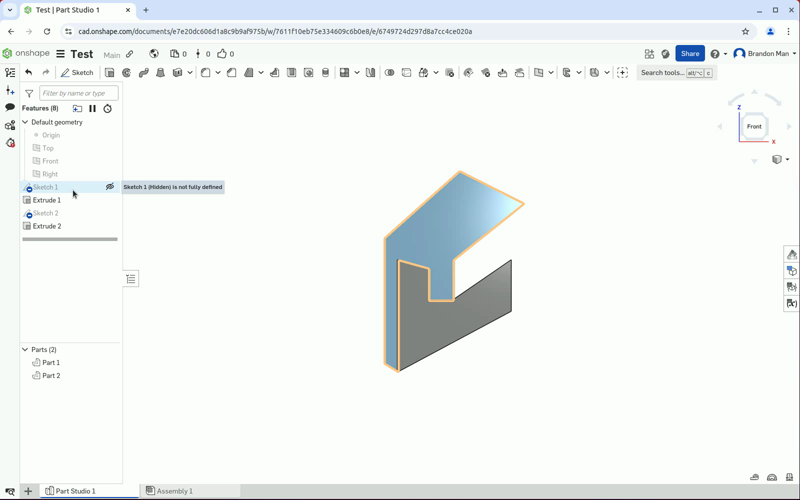
click(73, 189)
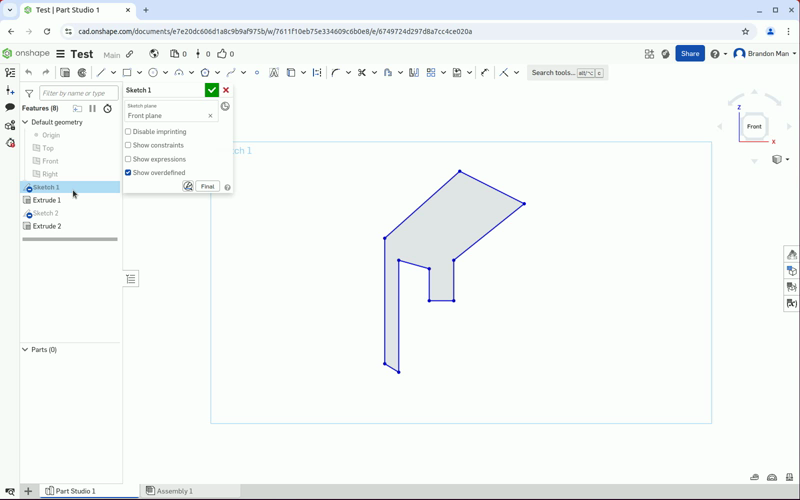
mouse_move(229, 92)
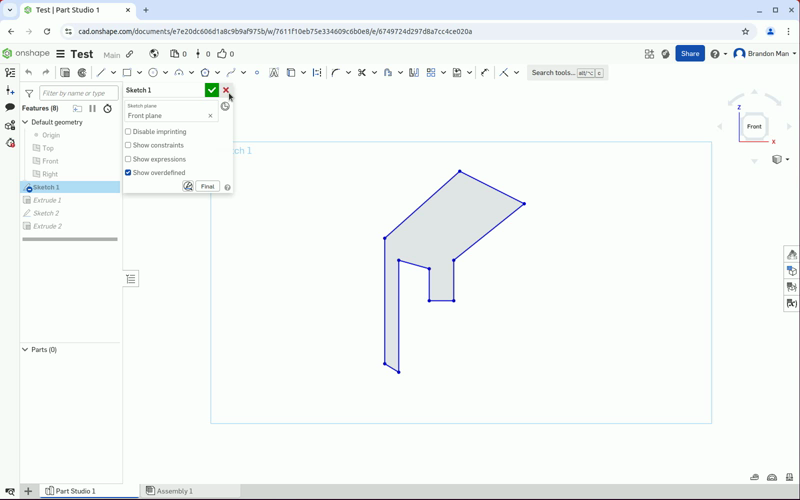
click(229, 92)
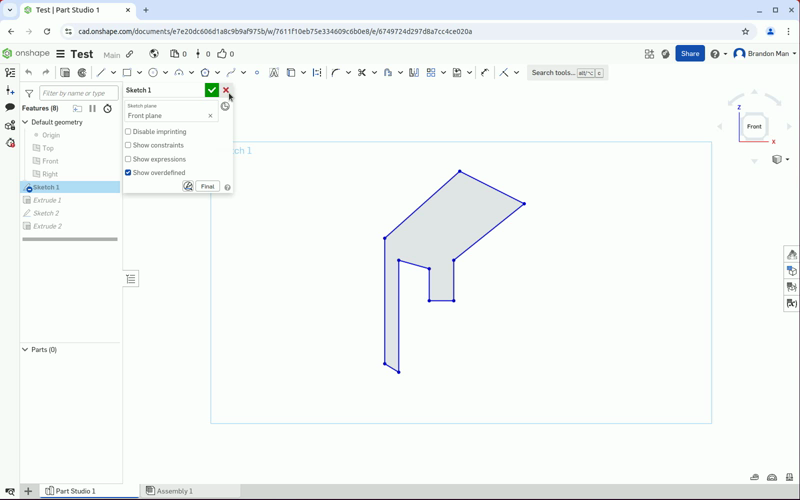
key(shift+s)
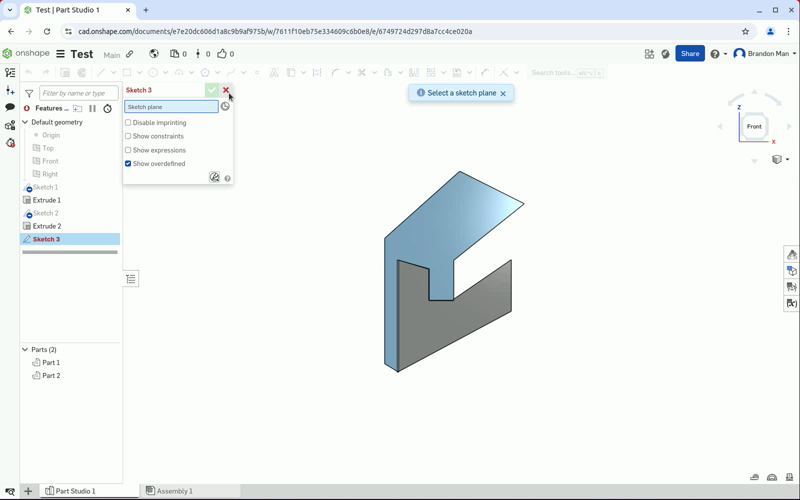
mouse_move(73, 163)
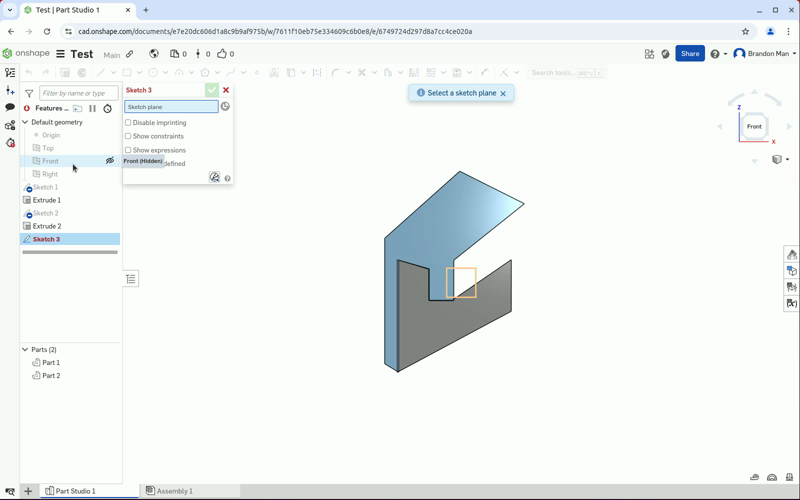
click(73, 163)
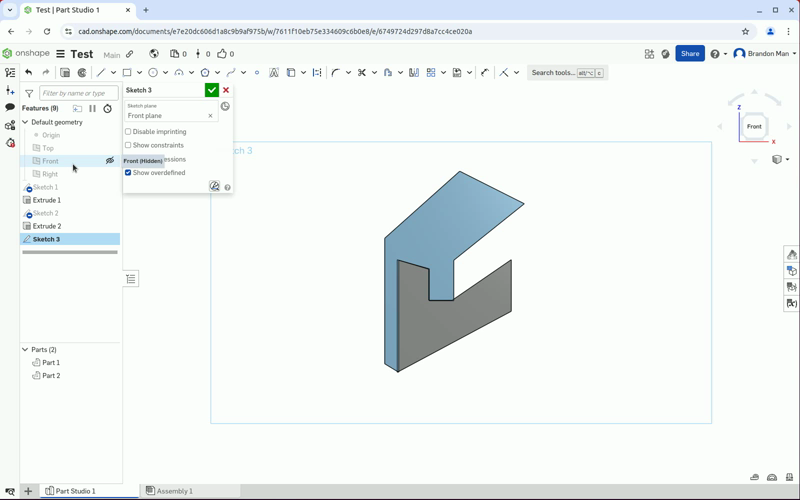
mouse_move(73, 352)
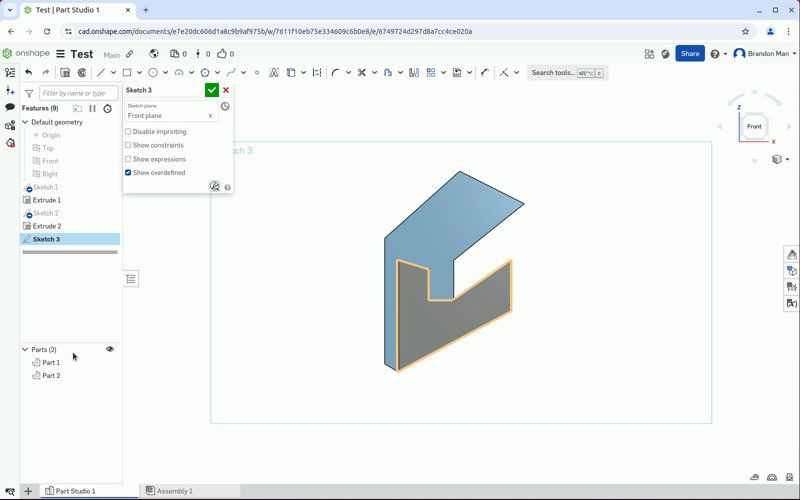
key(y)
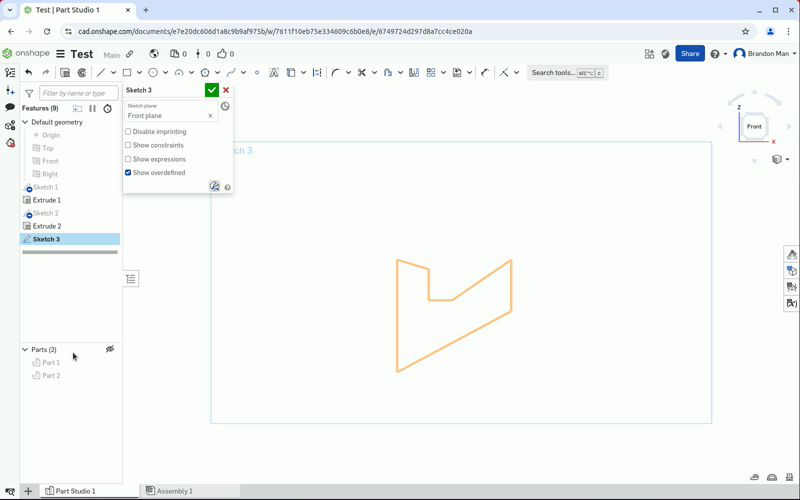
key(l)
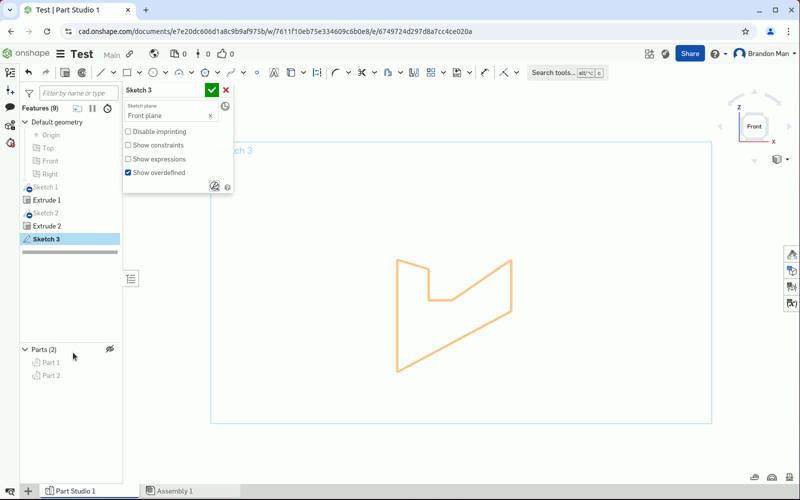
key_down(shift)
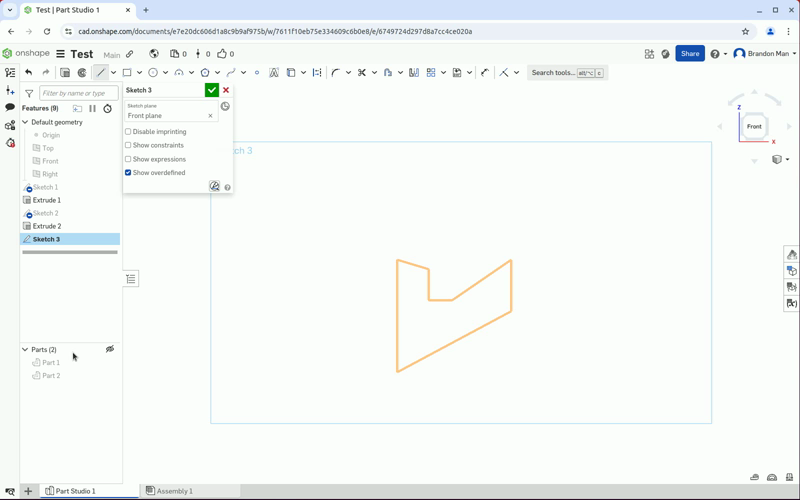
mouse_move(453, 300)
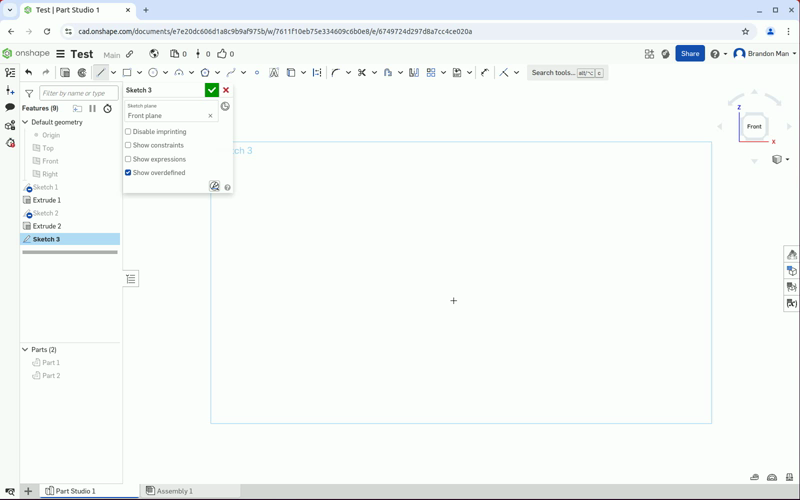
click(453, 300)
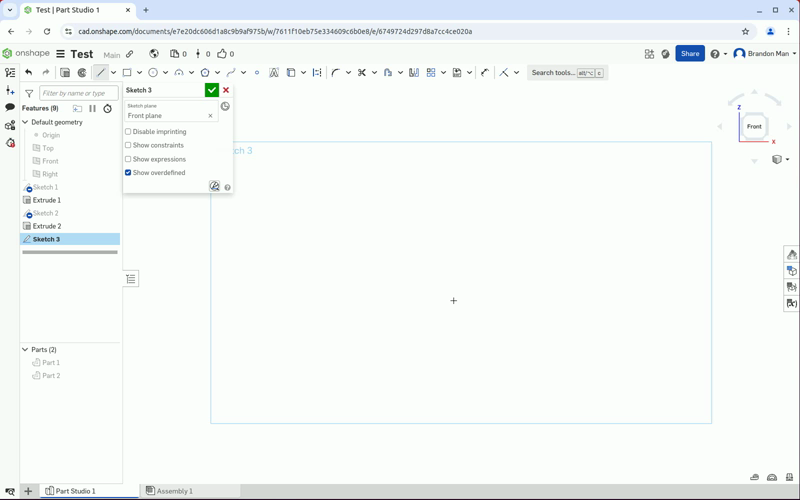
key_up(shift)
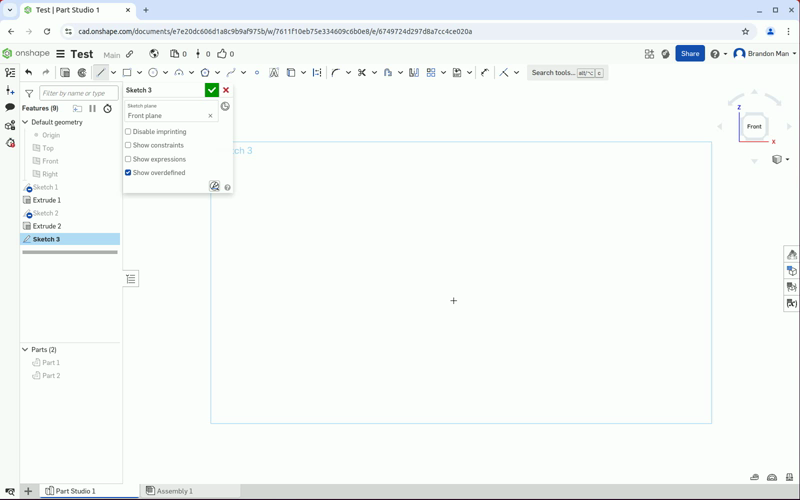
key_down(shift)
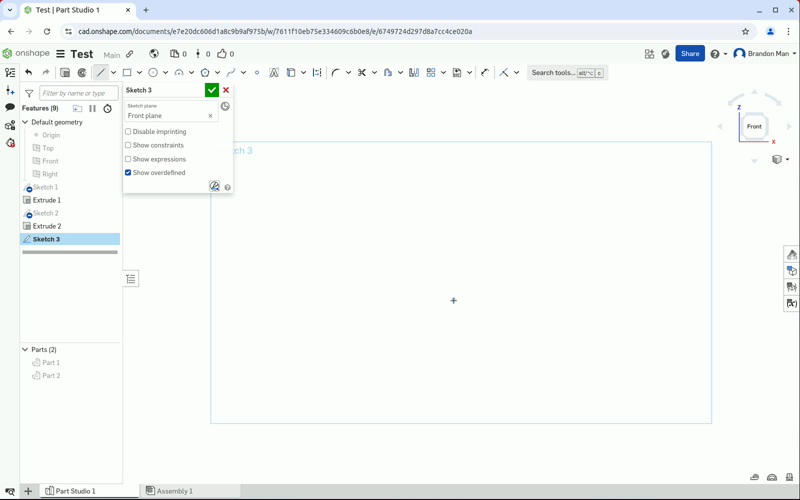
mouse_move(511, 260)
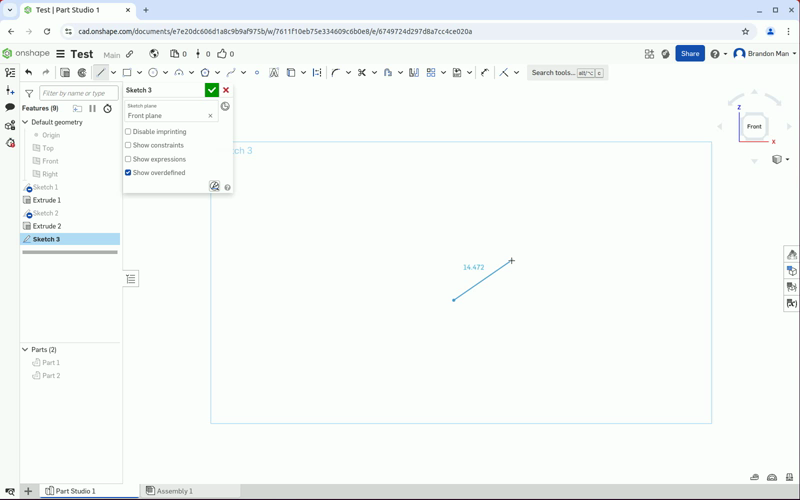
click(511, 260)
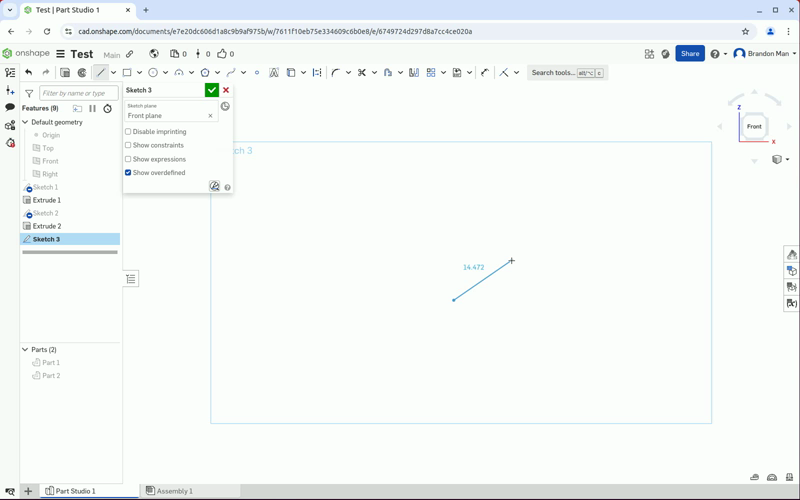
key_up(shift)
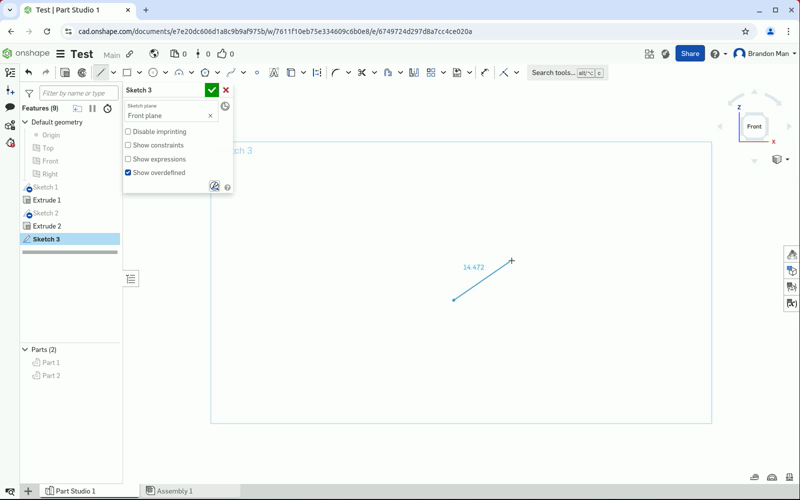
key_down(shift)
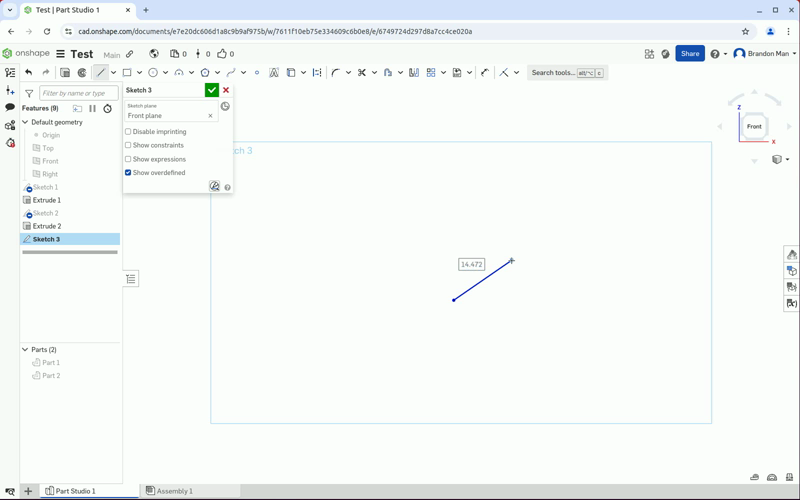
mouse_move(541, 260)
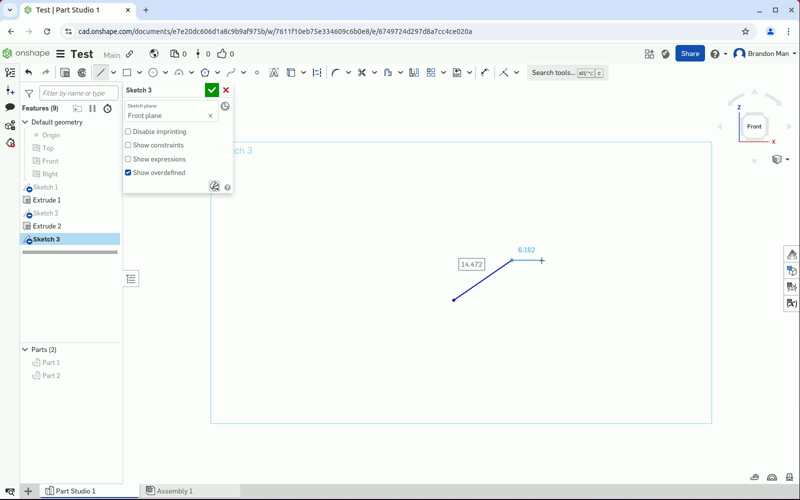
mouse_move(525, 250)
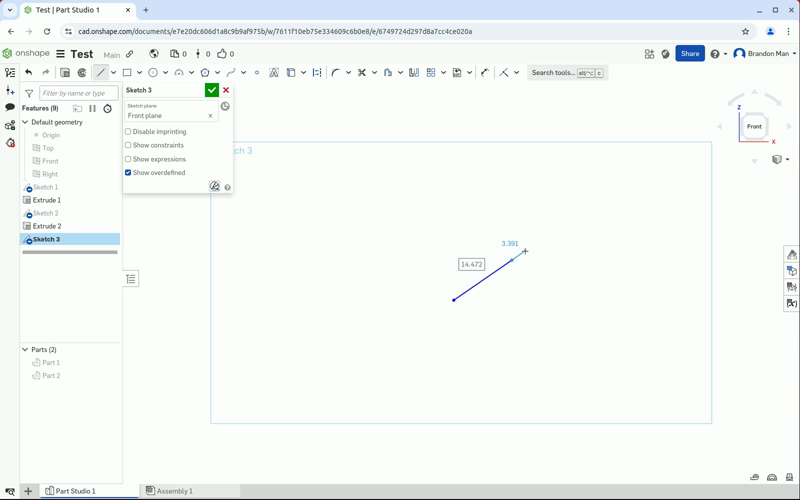
click(525, 250)
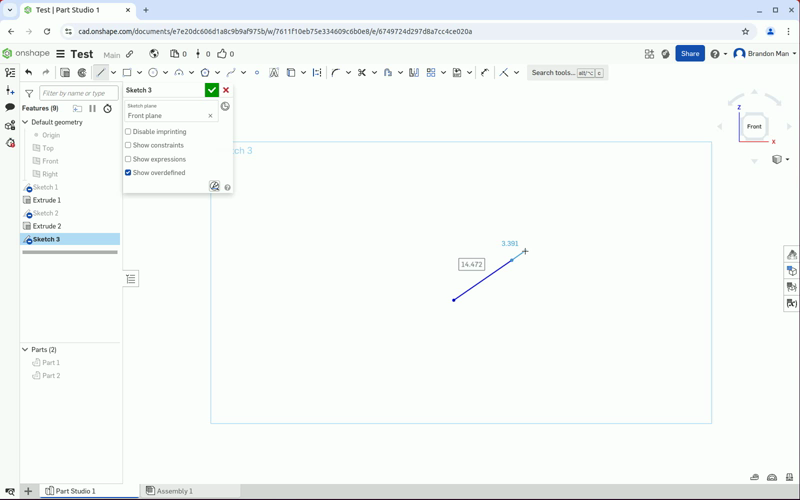
key_up(shift)
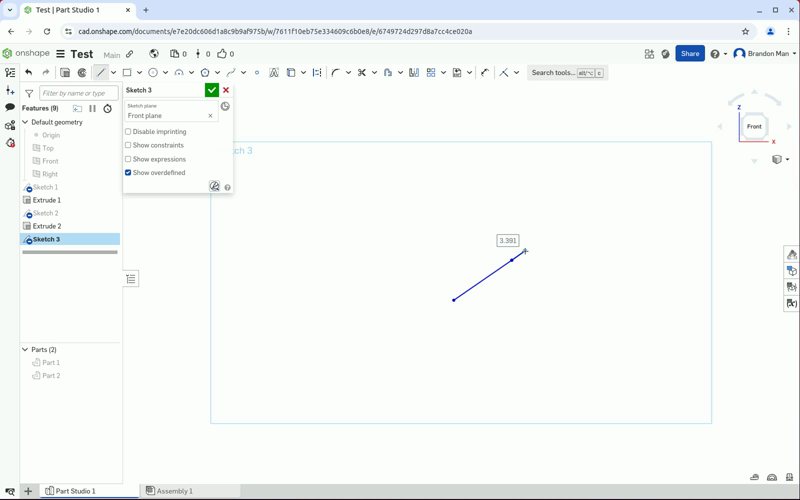
key_down(shift)
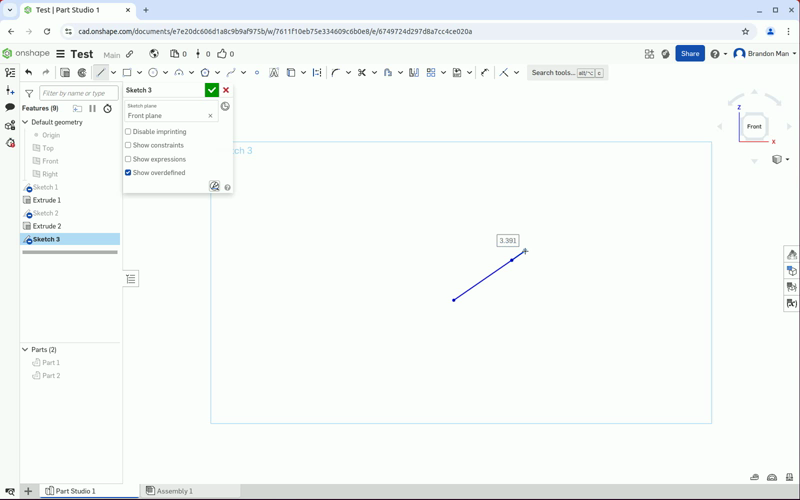
mouse_move(555, 250)
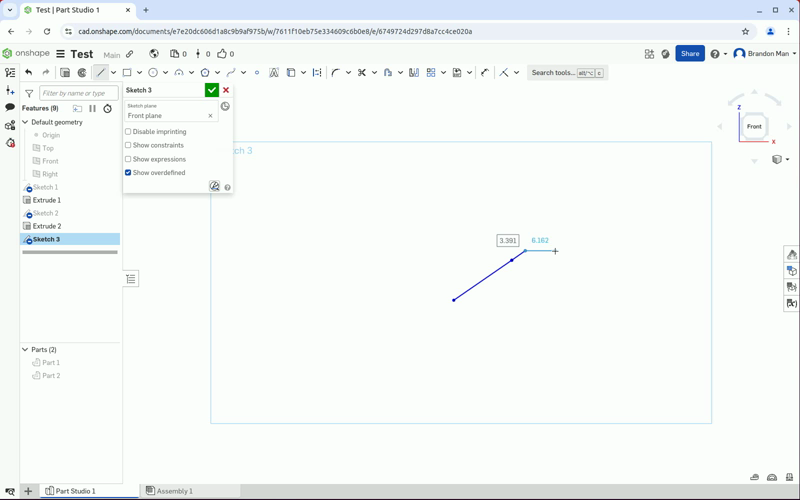
mouse_move(525, 201)
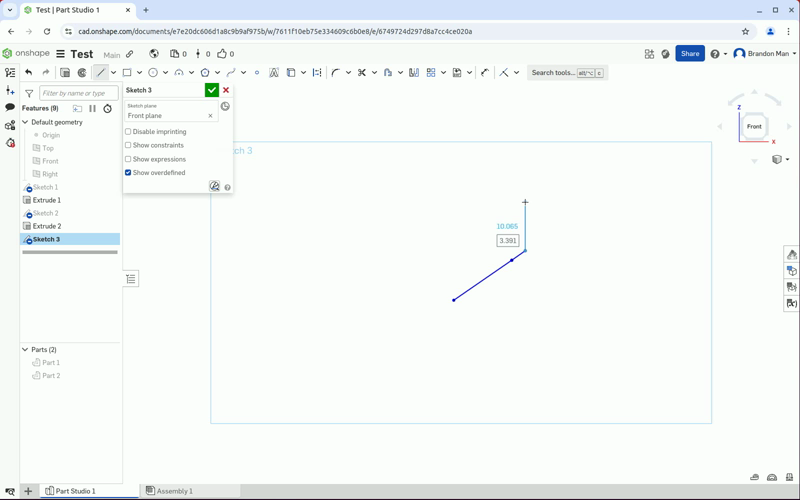
click(525, 201)
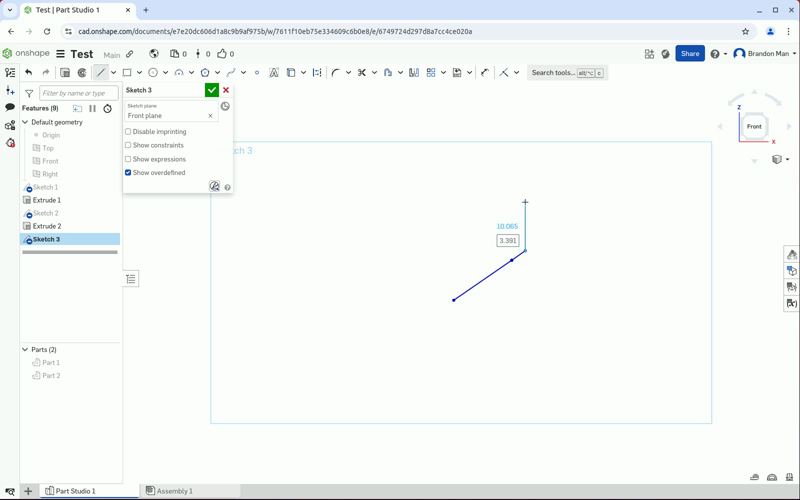
key_up(shift)
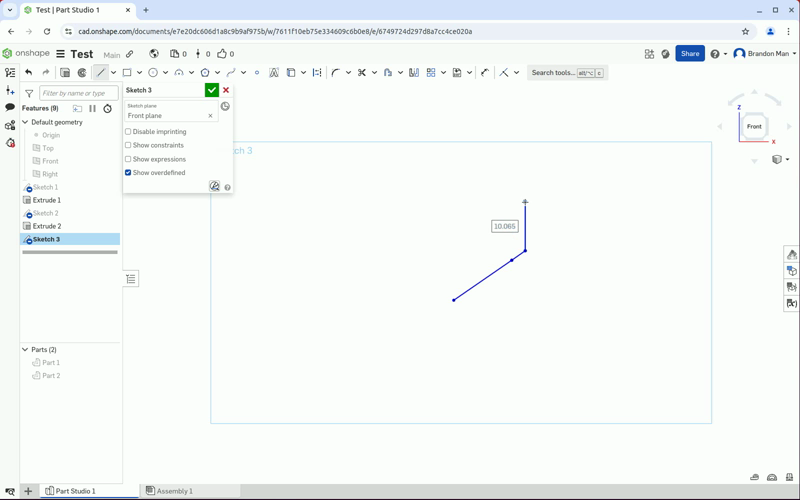
key_down(shift)
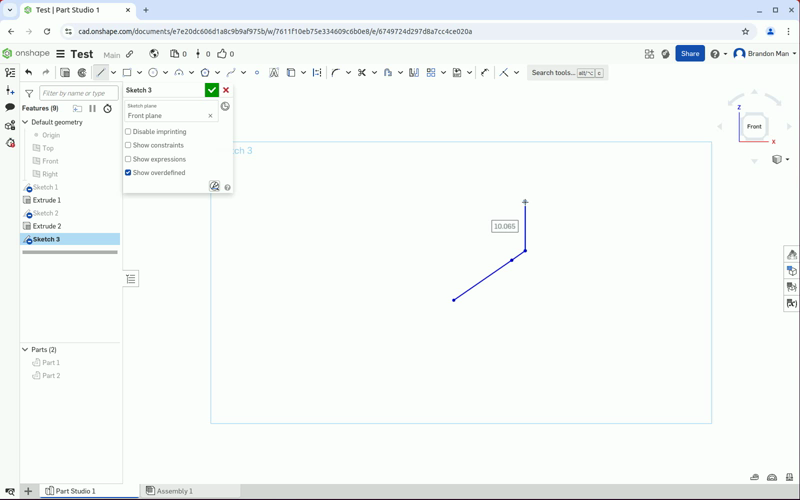
mouse_move(453, 258)
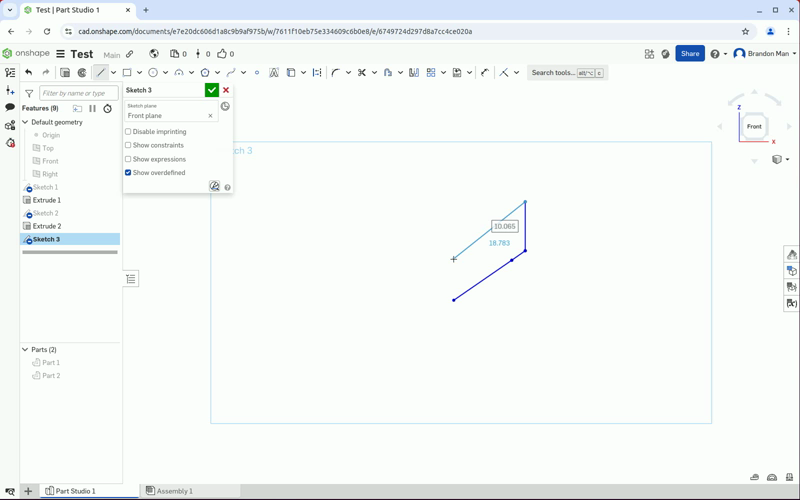
click(453, 258)
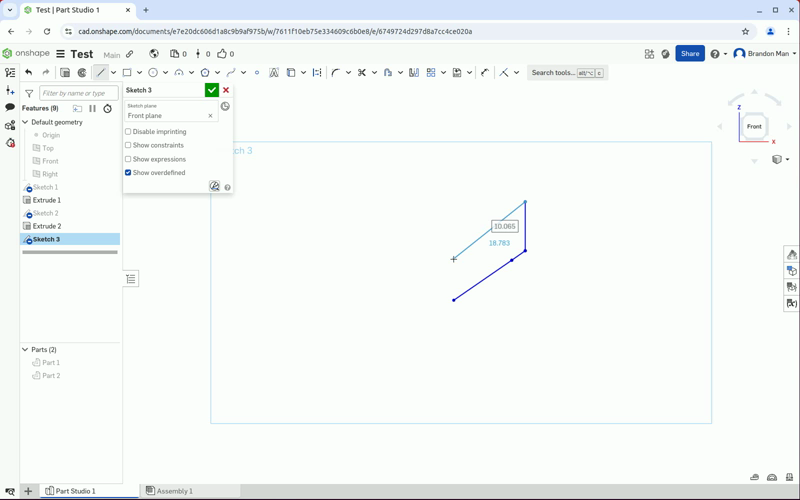
key_up(shift)
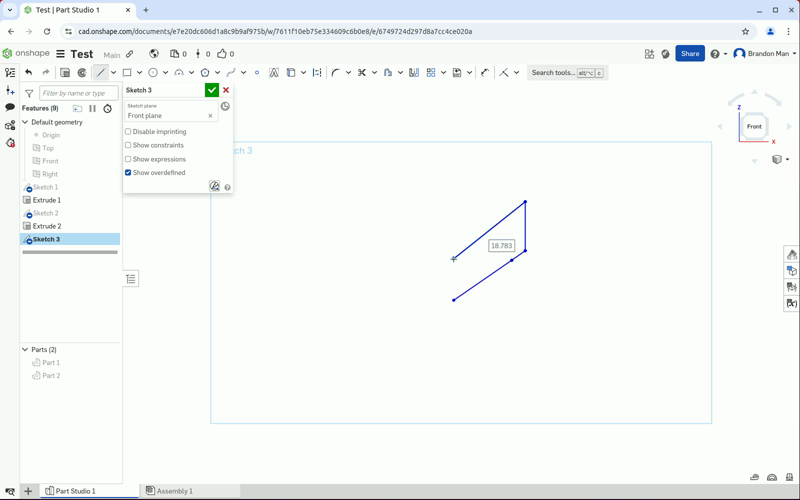
mouse_move(483, 258)
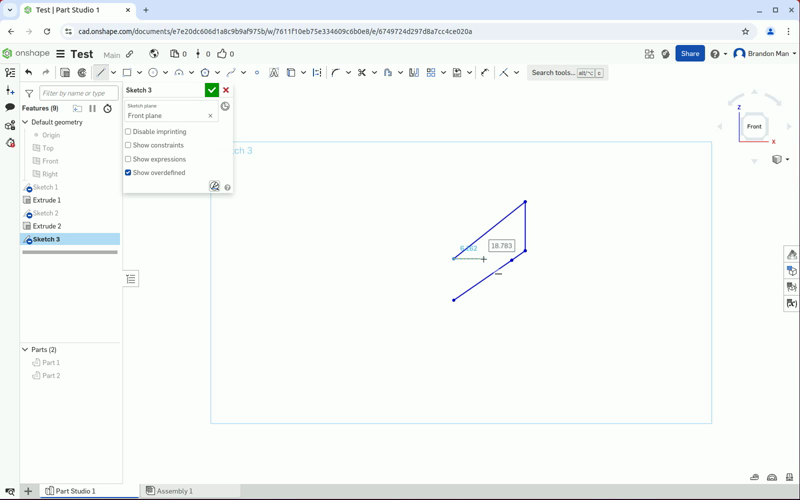
key_down(shift)
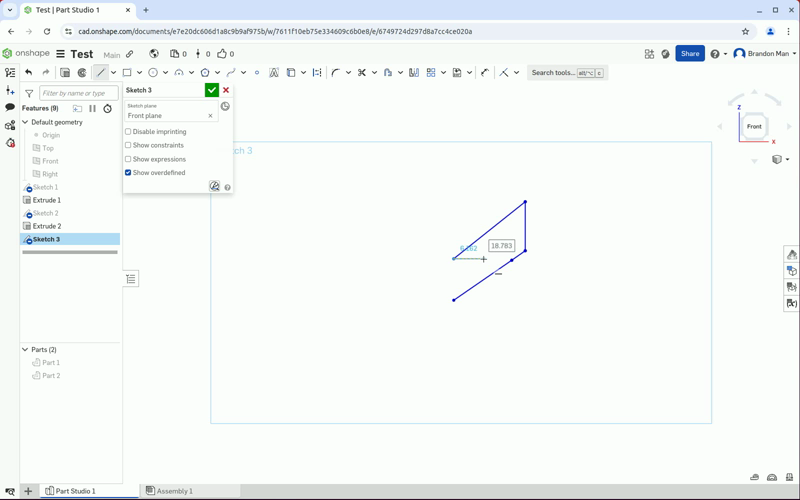
mouse_move(453, 300)
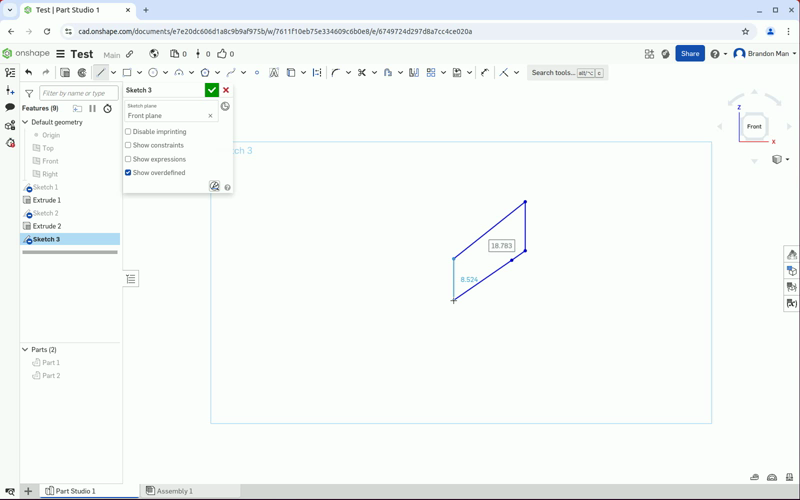
key_up(shift)
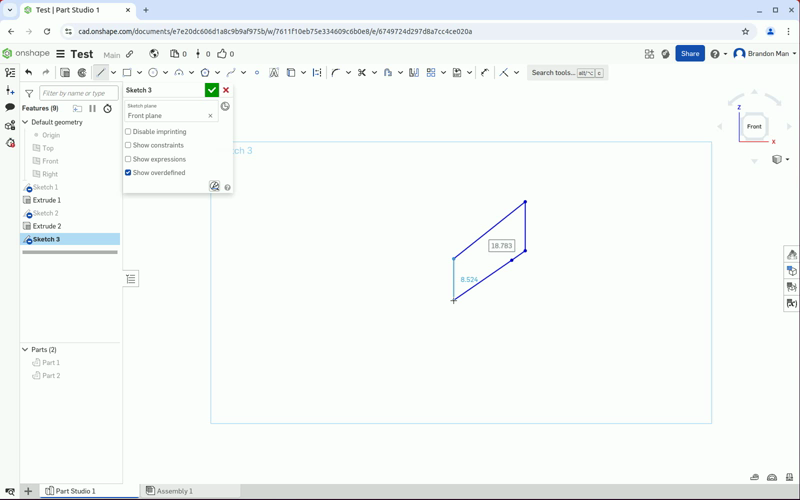
click(453, 300)
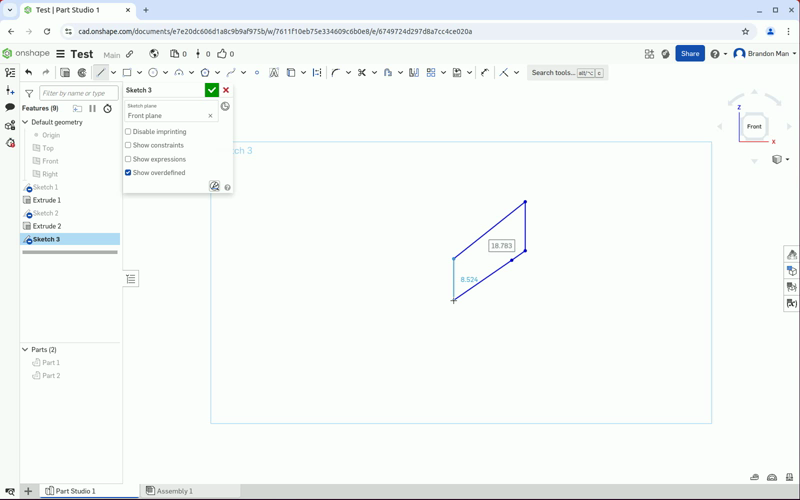
key(esc)
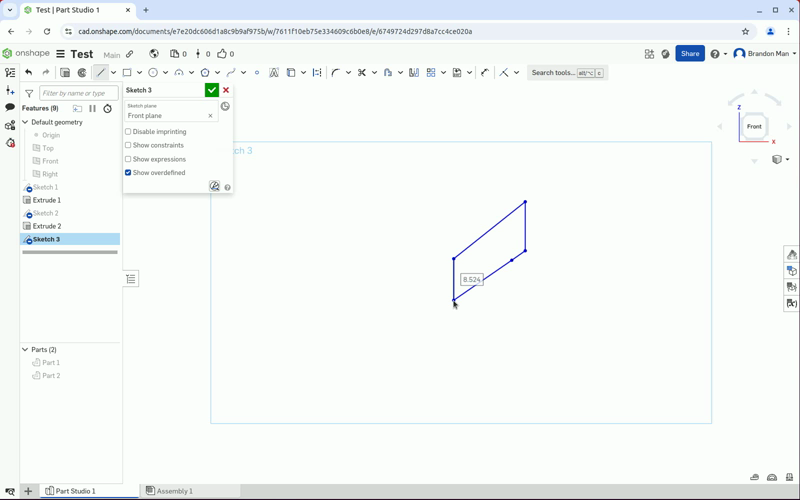
mouse_move(522, 210)
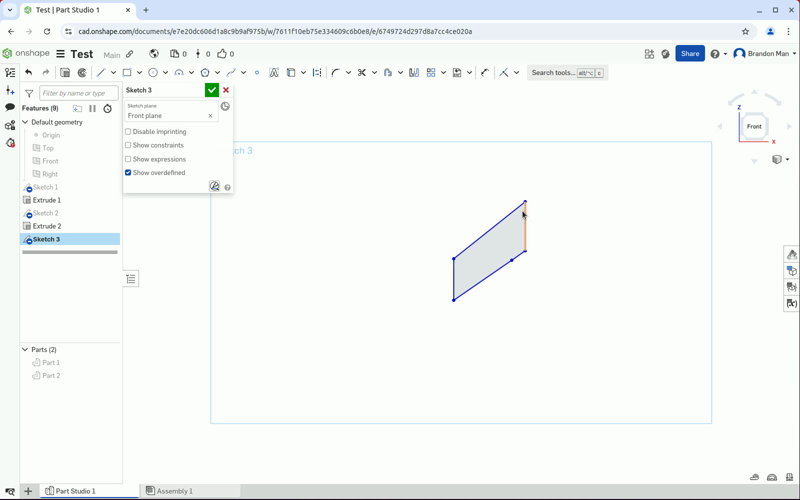
click(522, 210)
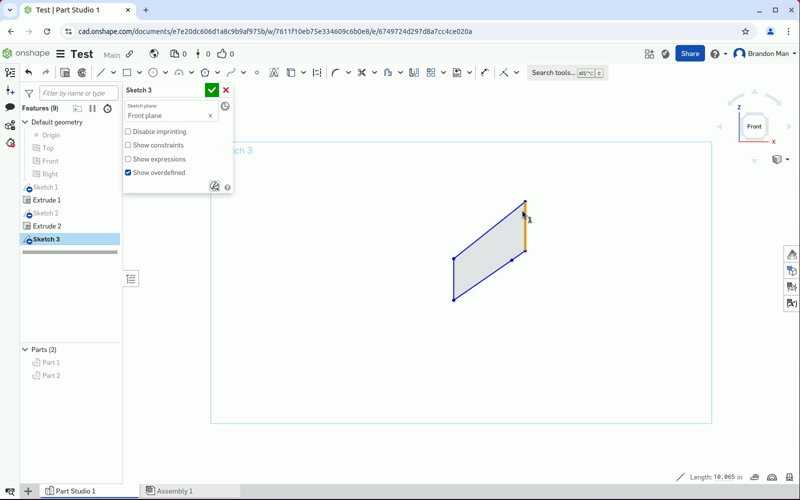
mouse_move(73, 352)
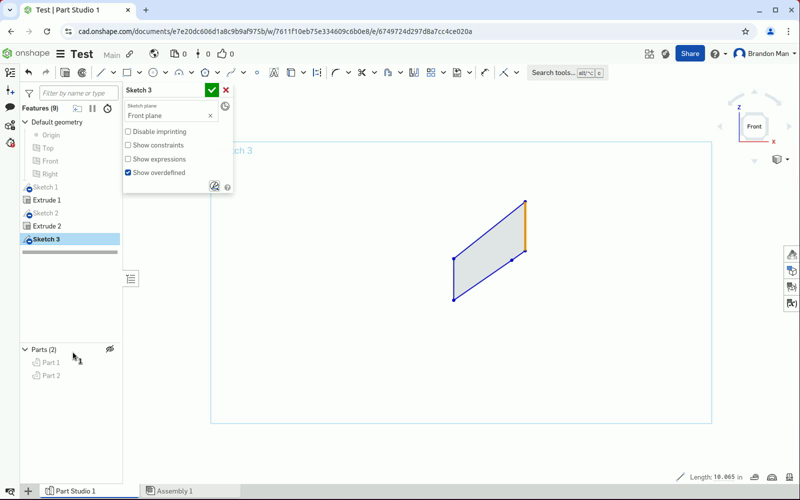
key(shift+y)
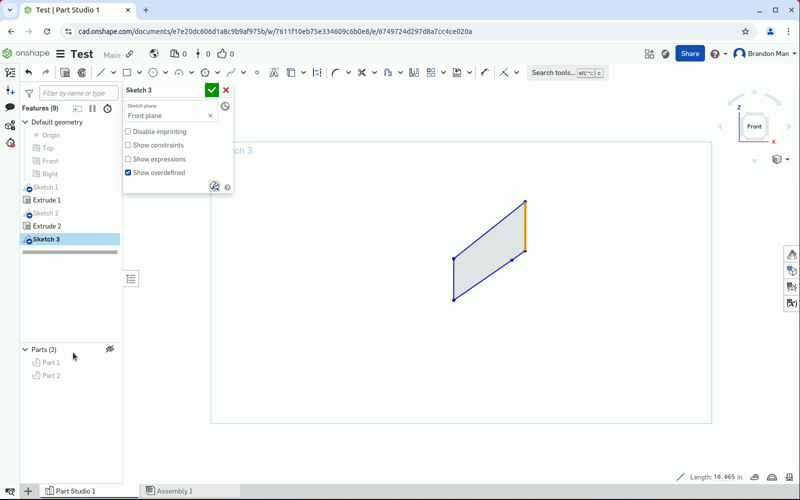
key(shift+e)
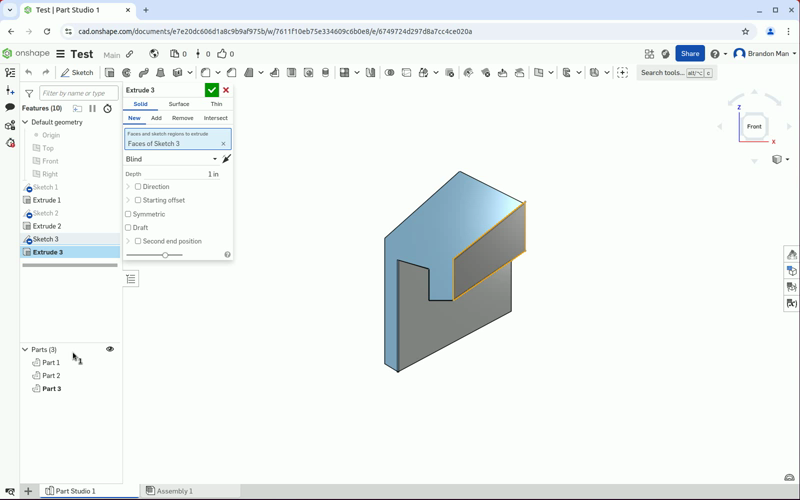
mouse_move(143, 106)
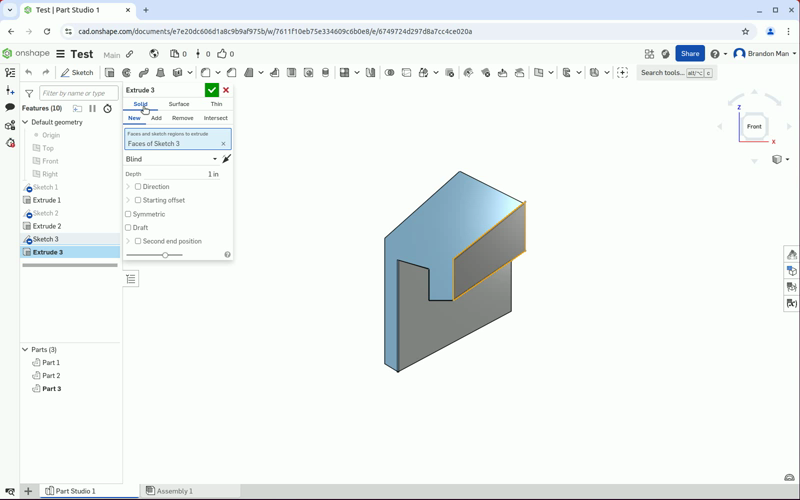
click(143, 106)
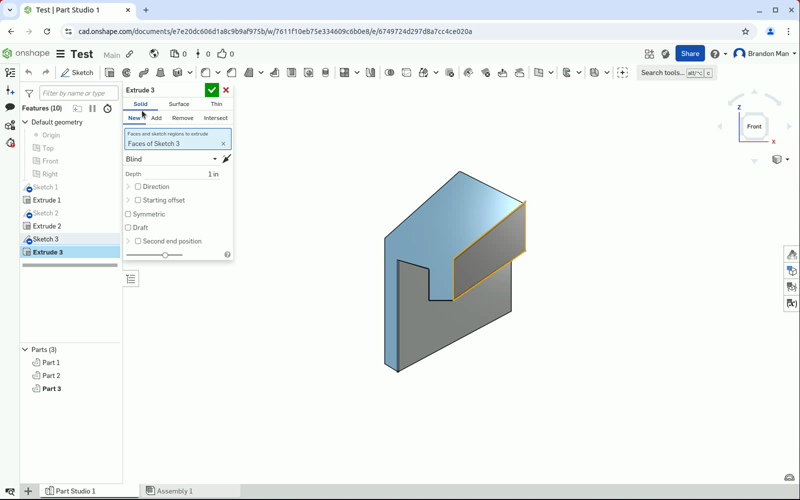
mouse_move(137, 120)
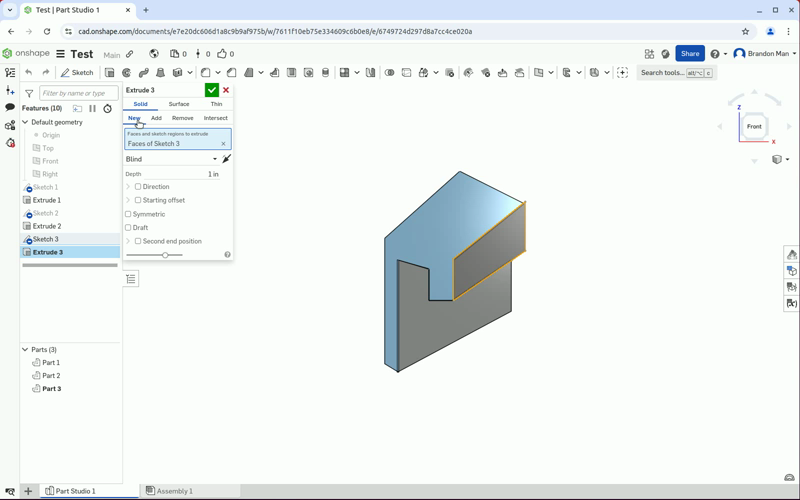
click(137, 120)
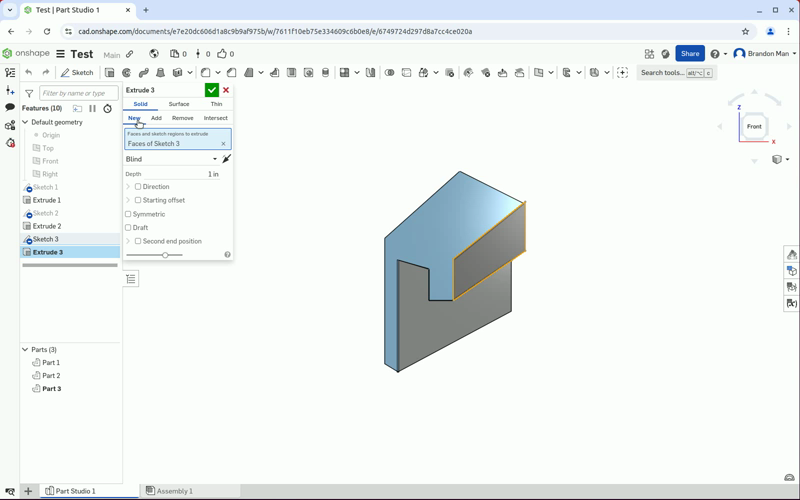
key(tab, 4)
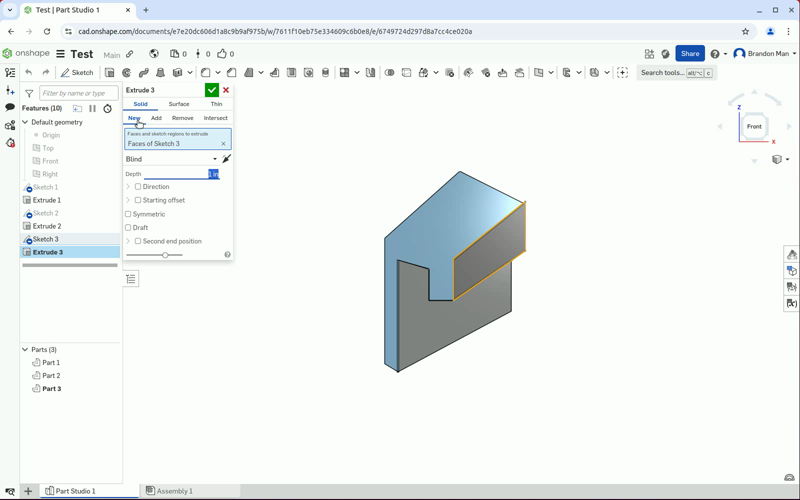
text(12.036)
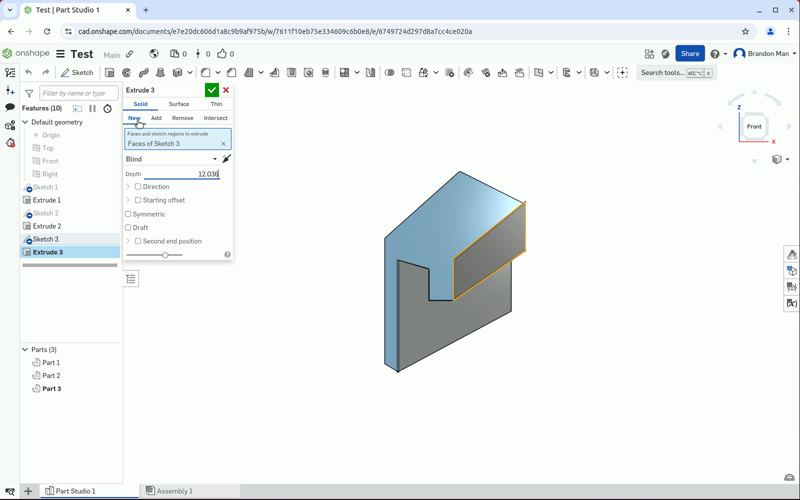
key(enter)
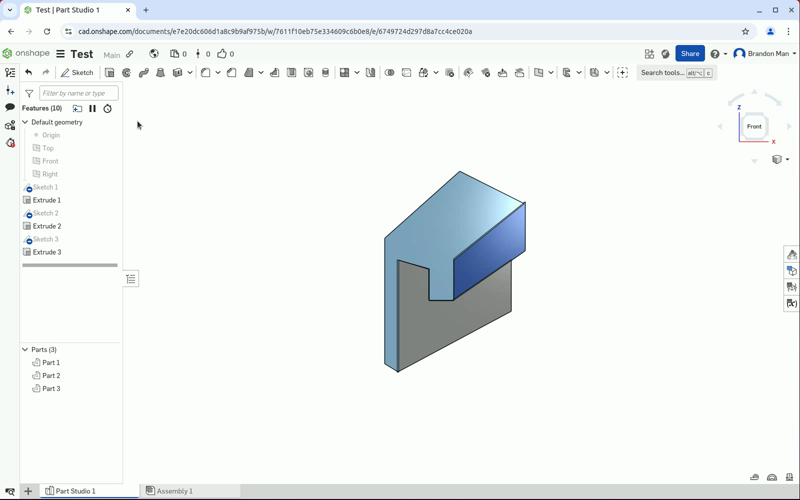
key(shift+h)
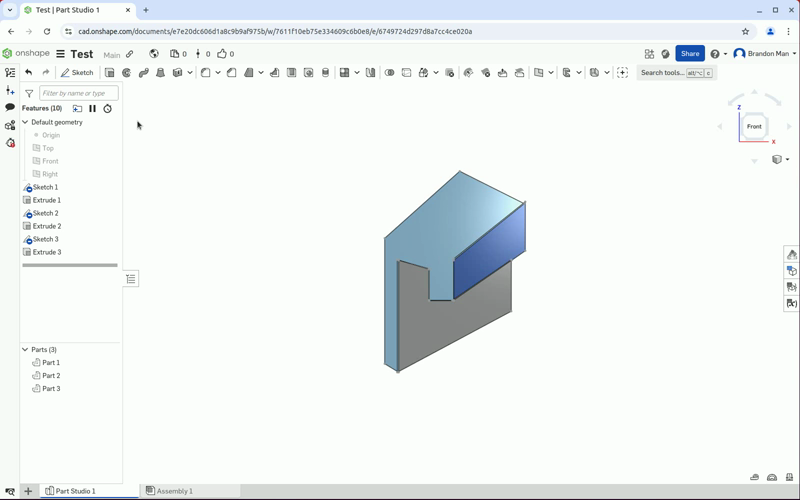
key(shift+h)
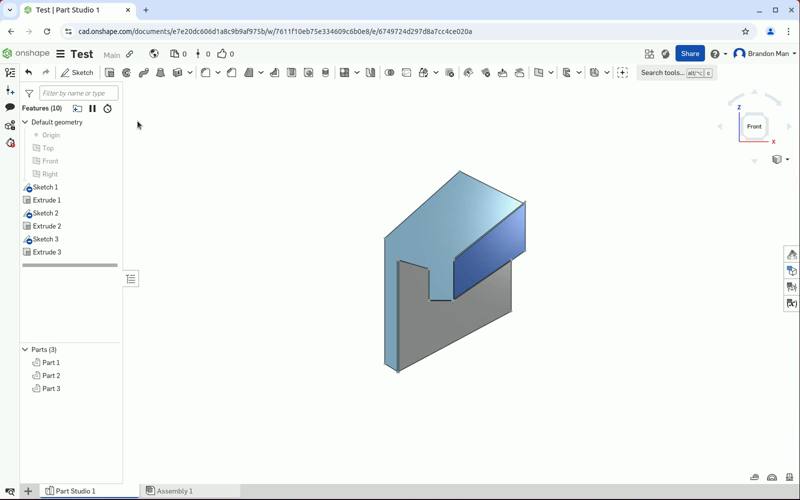
key(shift+7)
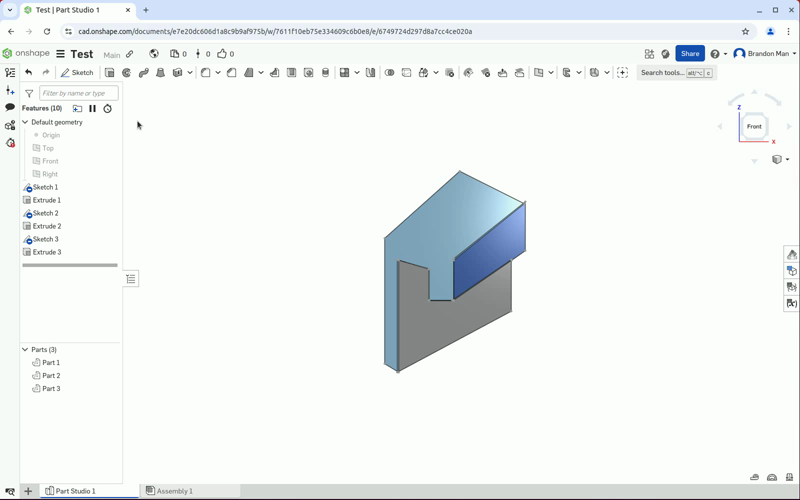
key(left, 2)
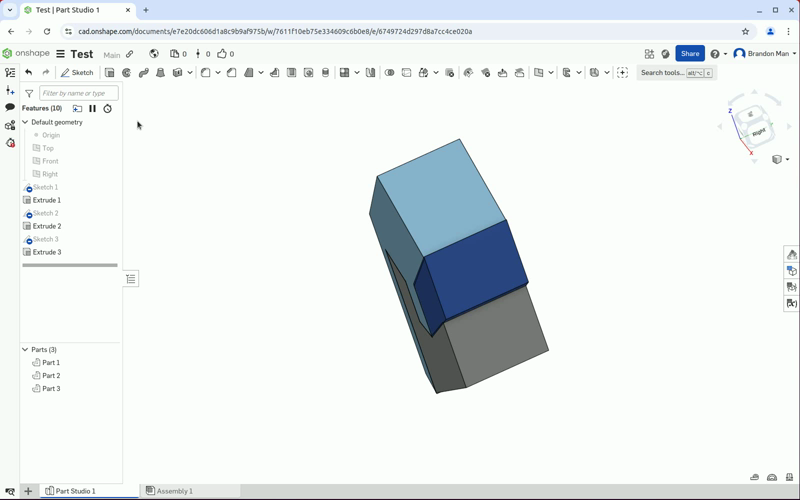
key(down, 2)
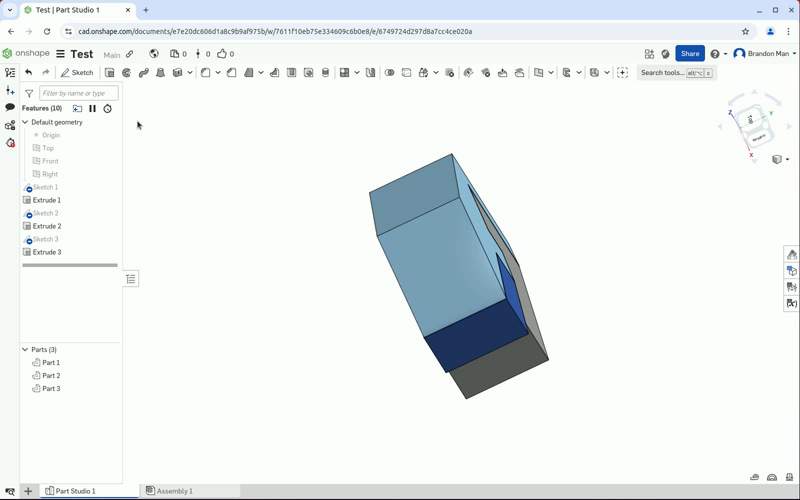
key(up, 2)
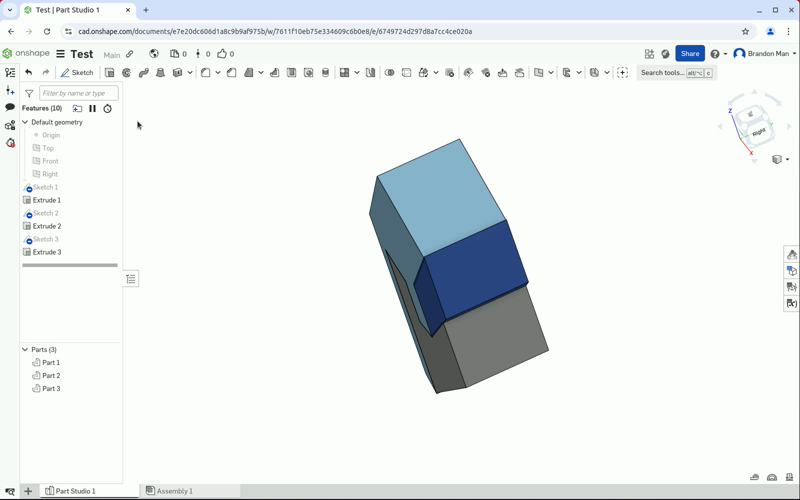
key(right, 2)
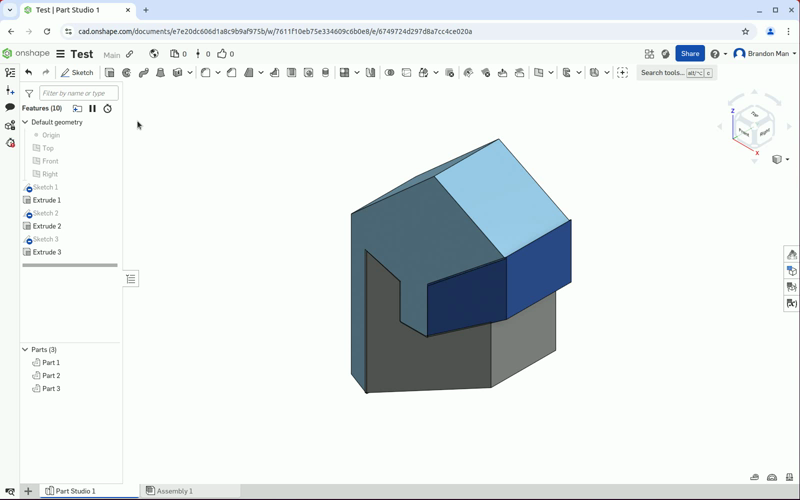
mouse_move(73, 189)
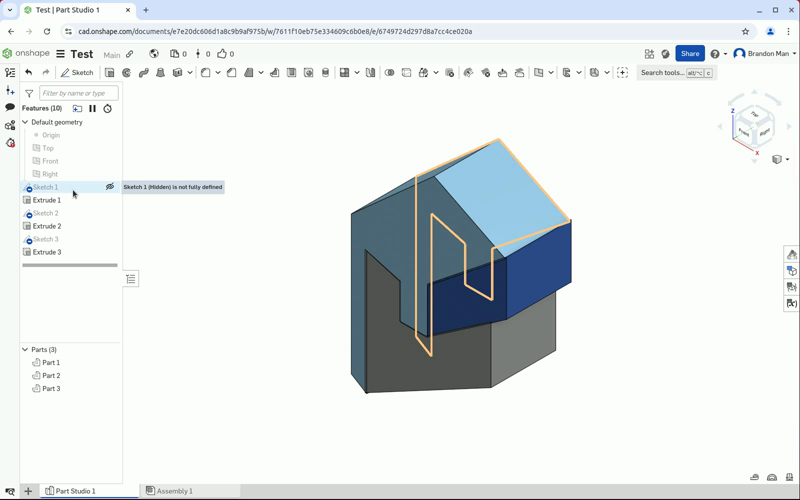
click(73, 189)